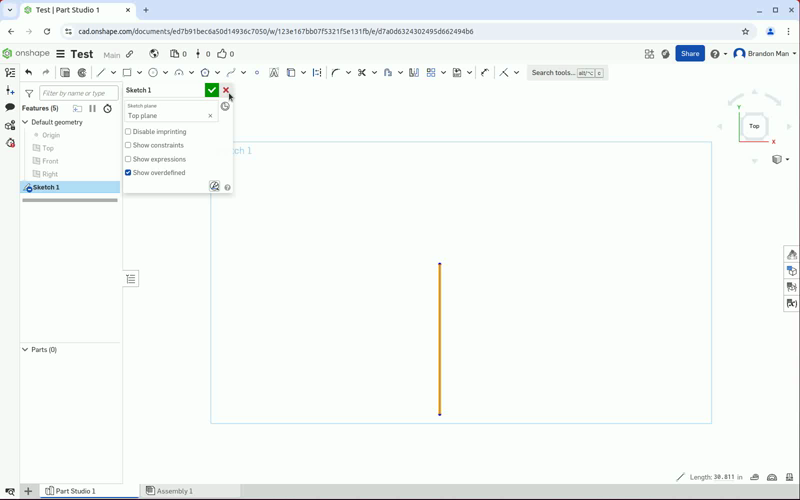
key(shift+h)
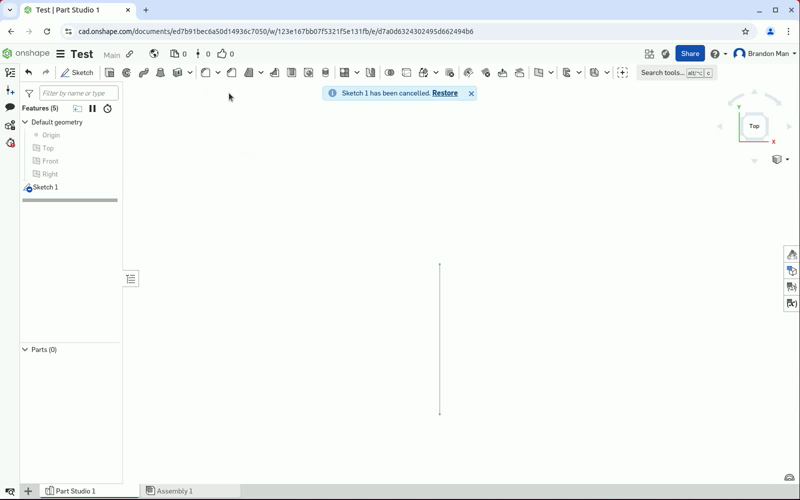
key(shift+s)
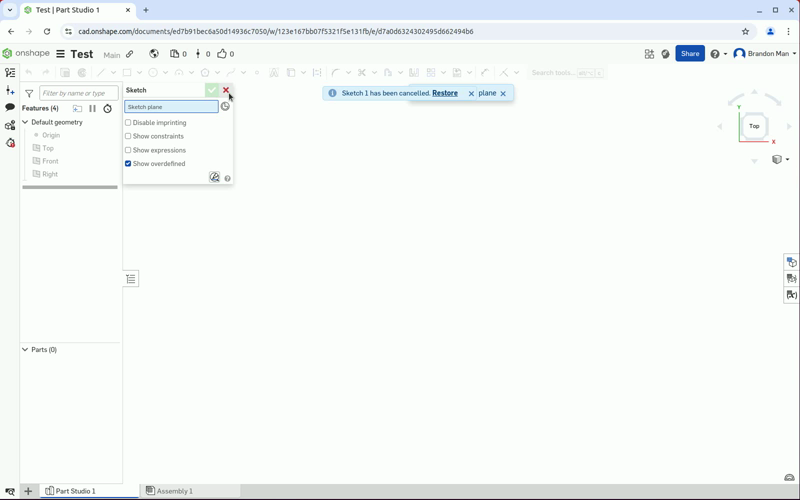
mouse_move(73, 150)
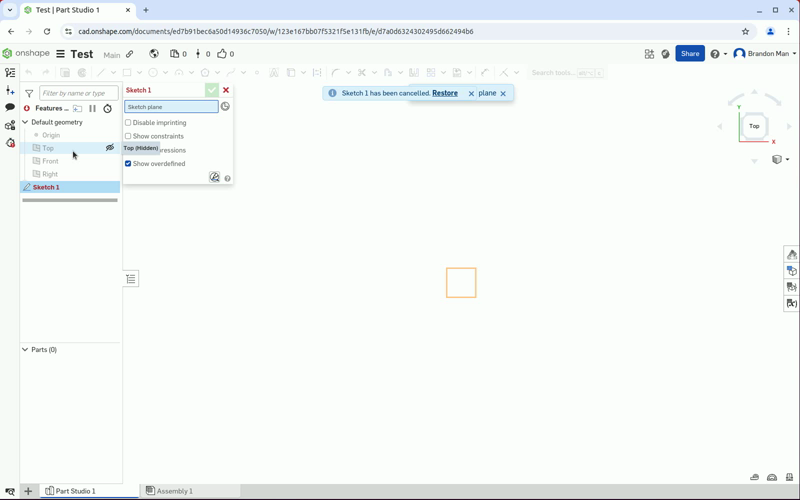
click(73, 150)
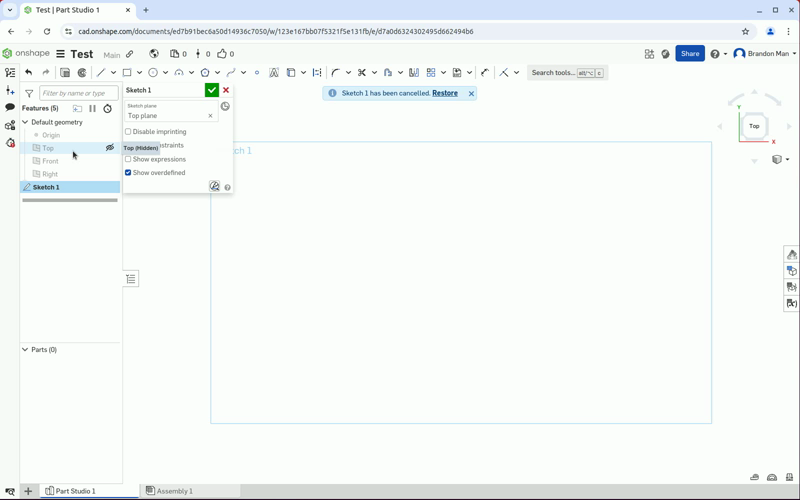
mouse_move(73, 352)
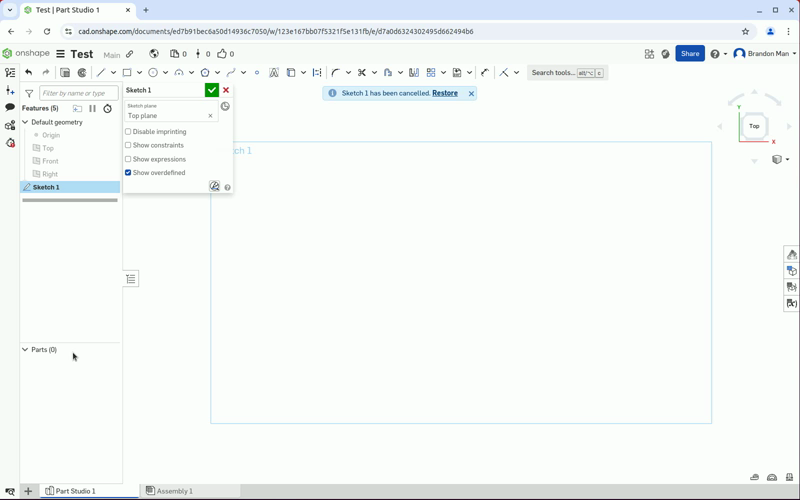
key(y)
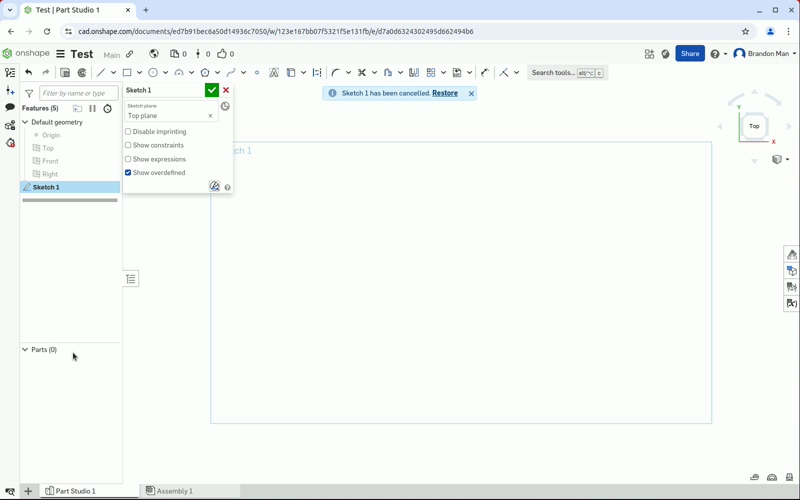
key(l)
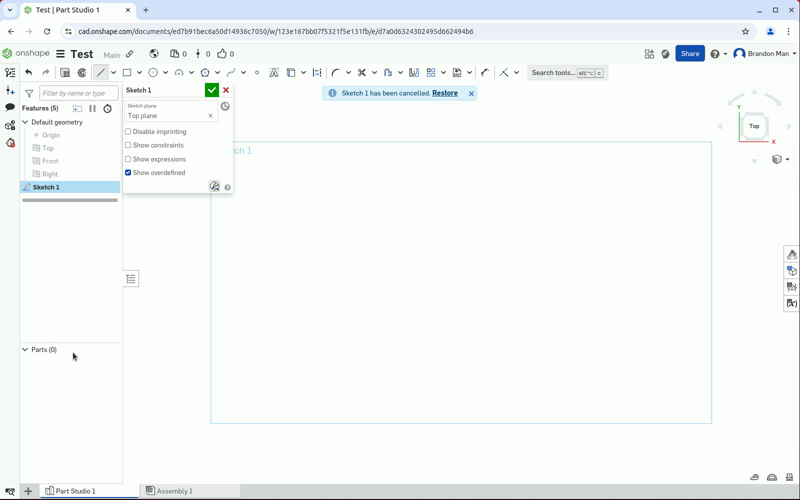
key_down(shift)
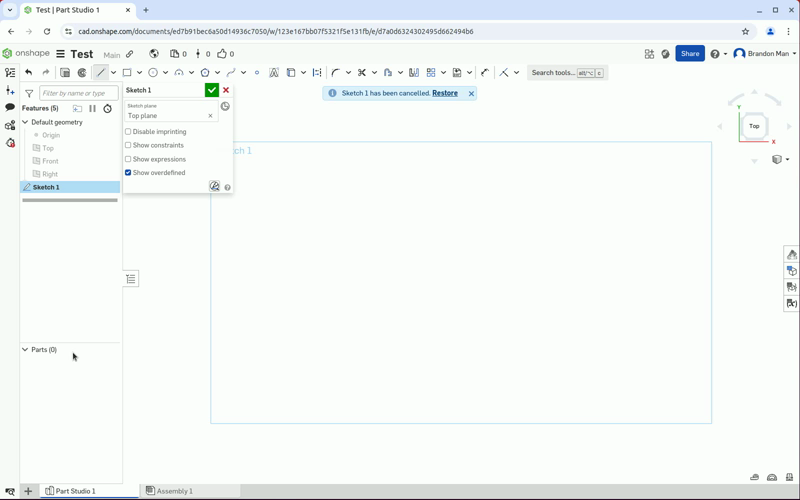
mouse_move(516, 339)
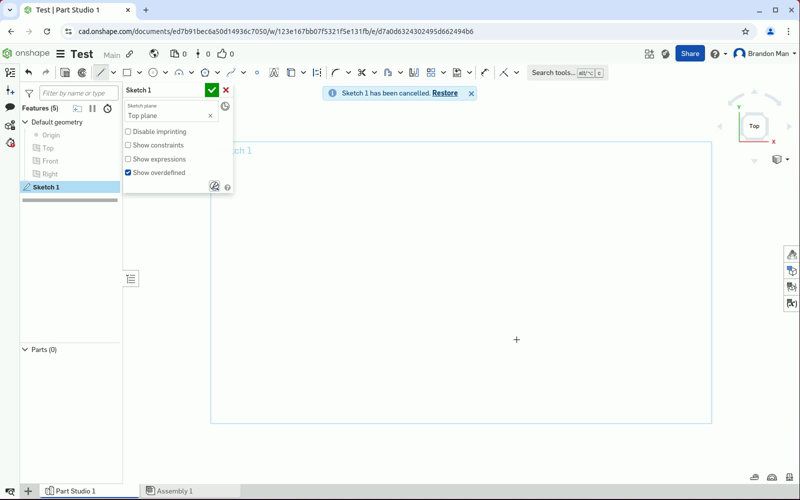
click(516, 339)
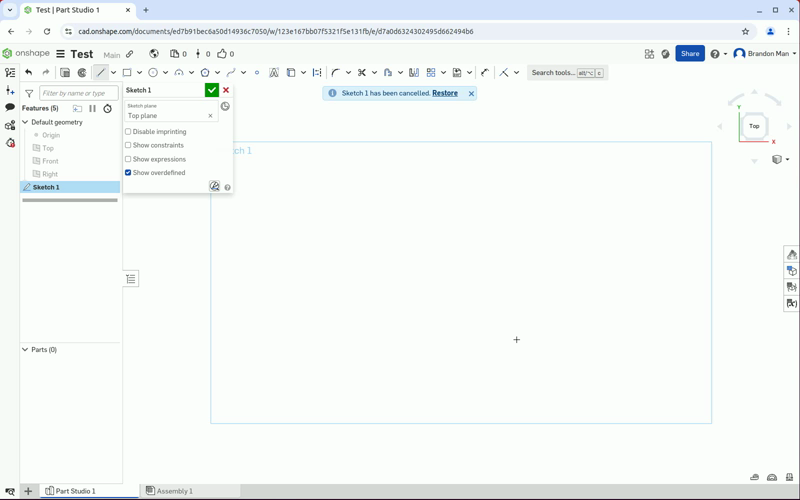
key_up(shift)
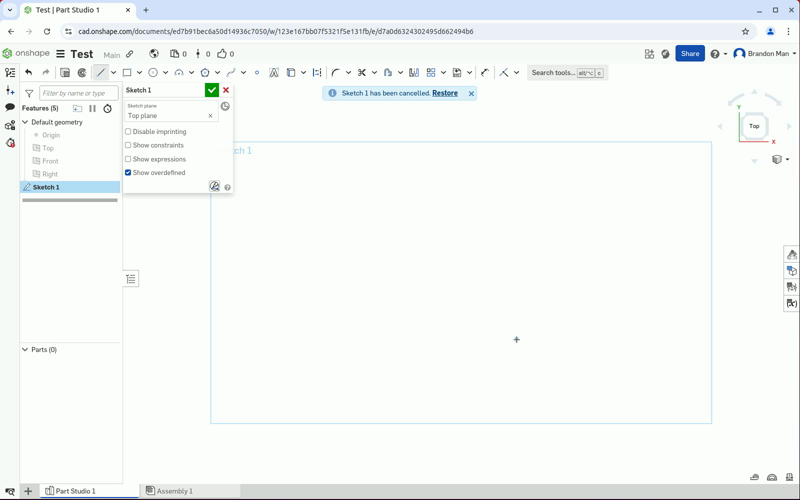
key_down(shift)
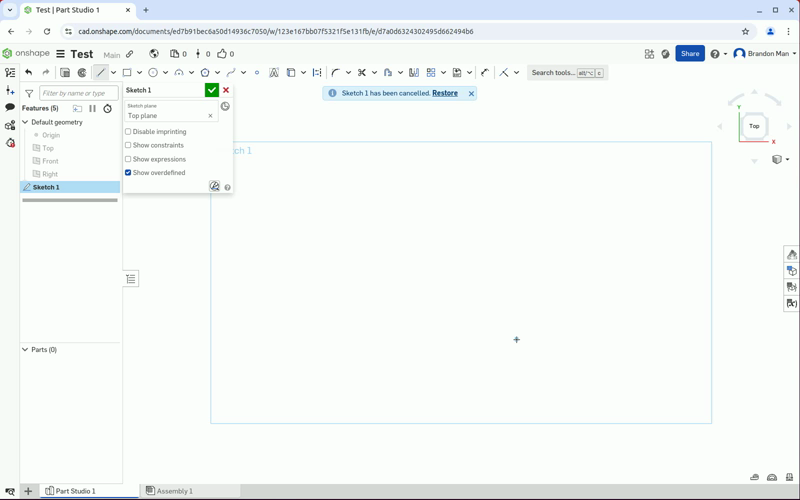
mouse_move(546, 339)
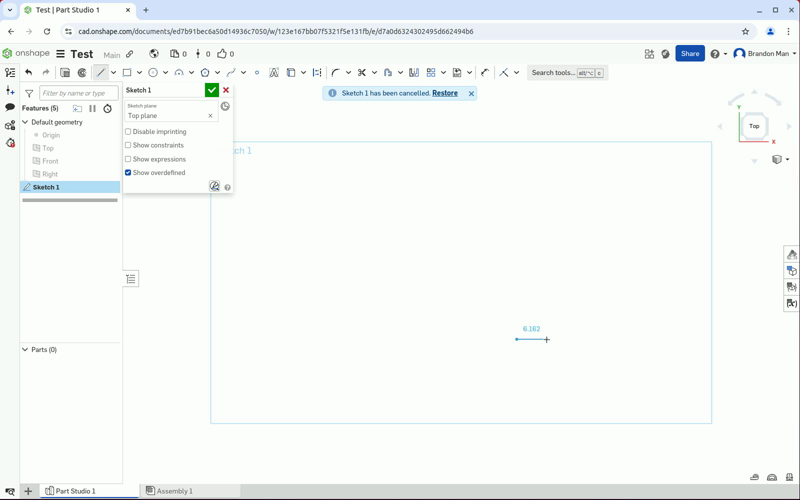
mouse_move(573, 339)
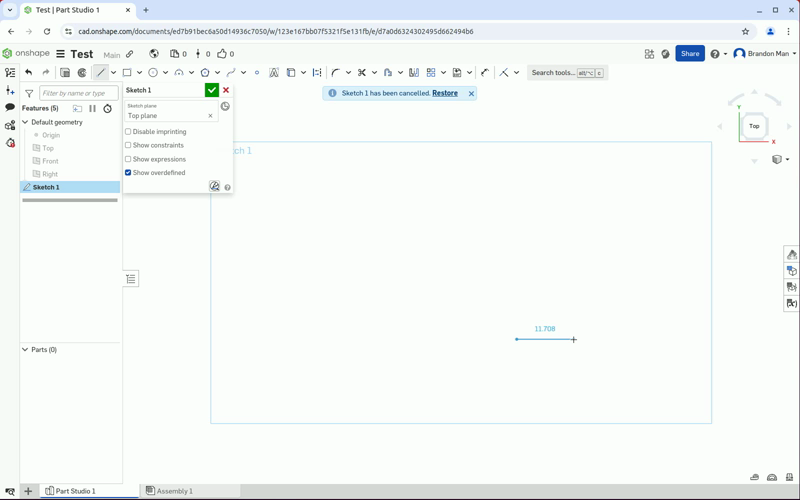
click(573, 339)
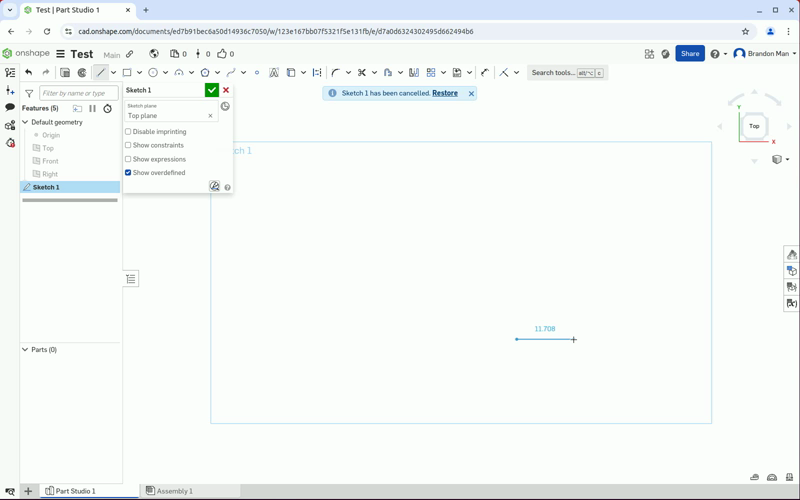
key_up(shift)
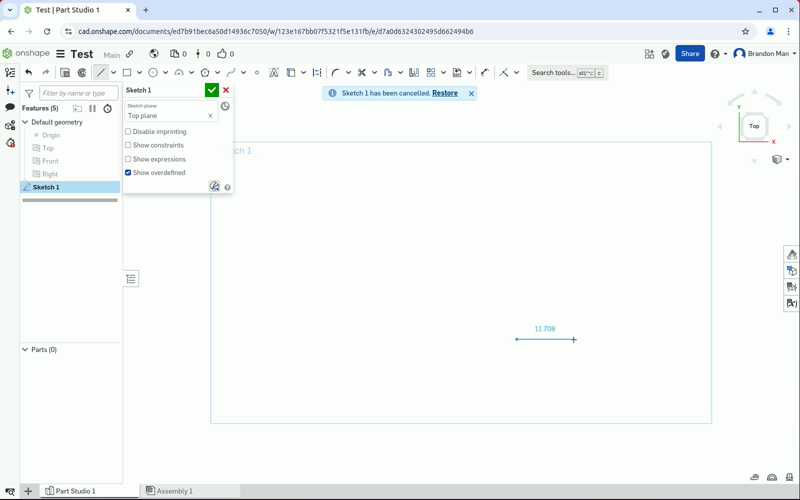
key_down(shift)
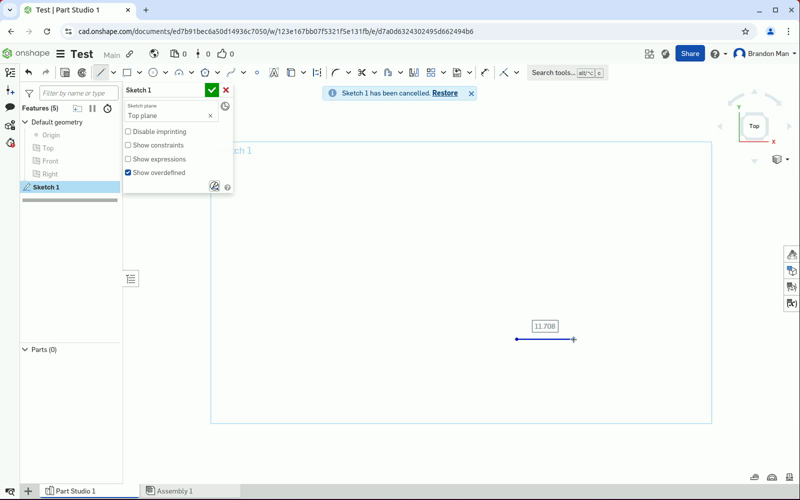
mouse_move(589, 339)
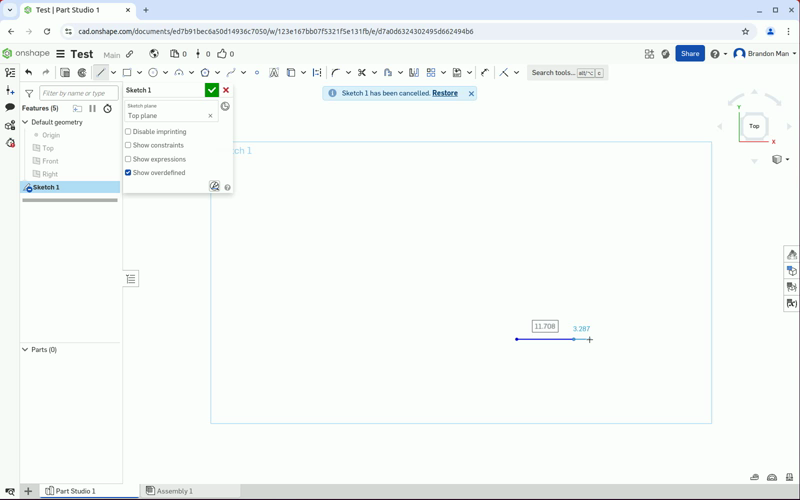
mouse_move(573, 282)
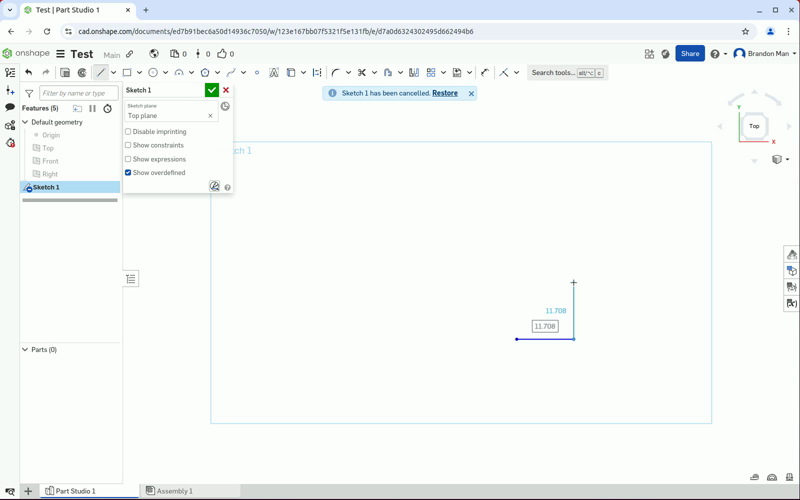
click(573, 282)
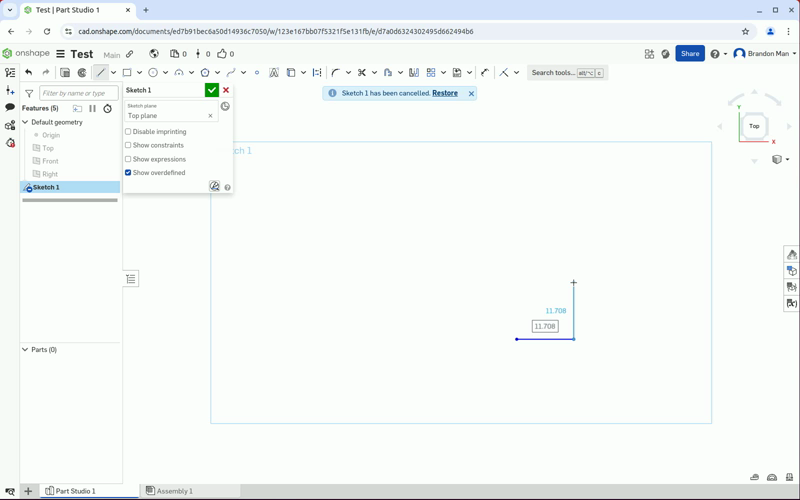
key_up(shift)
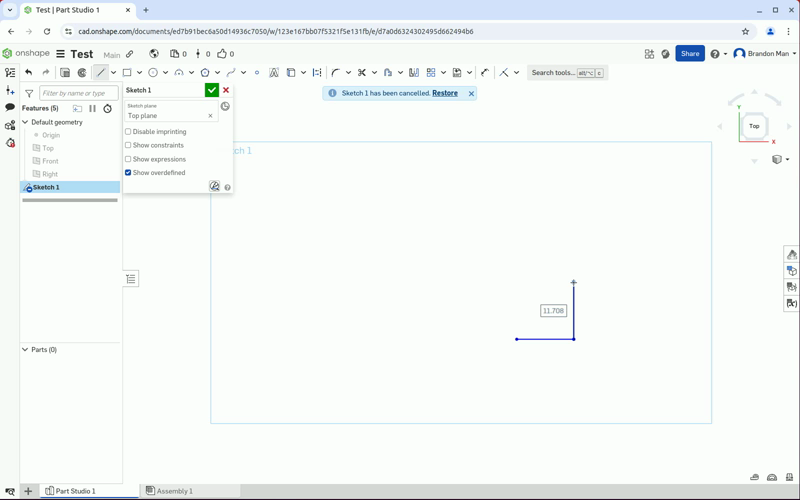
key_down(shift)
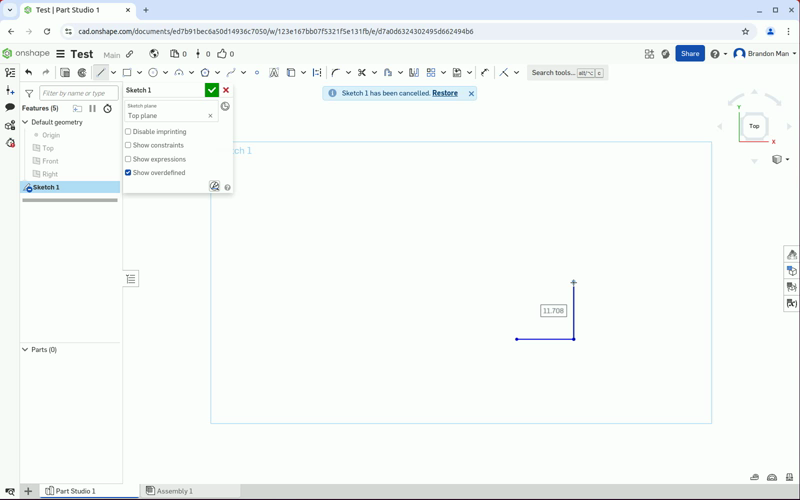
mouse_move(589, 282)
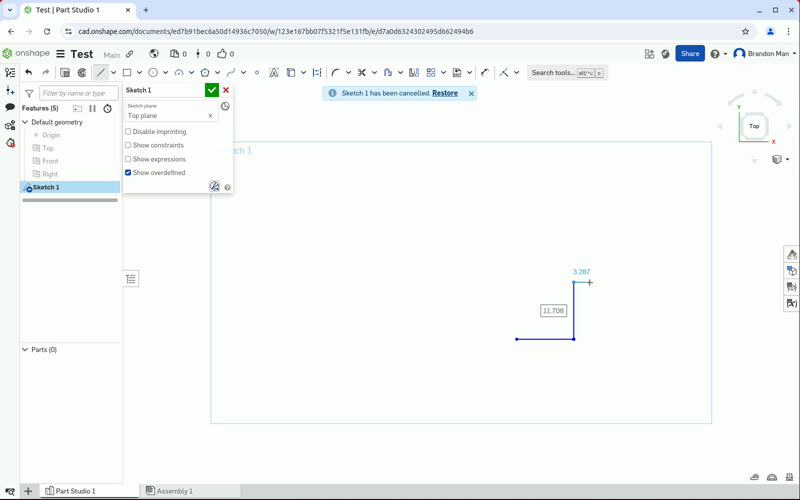
mouse_move(516, 282)
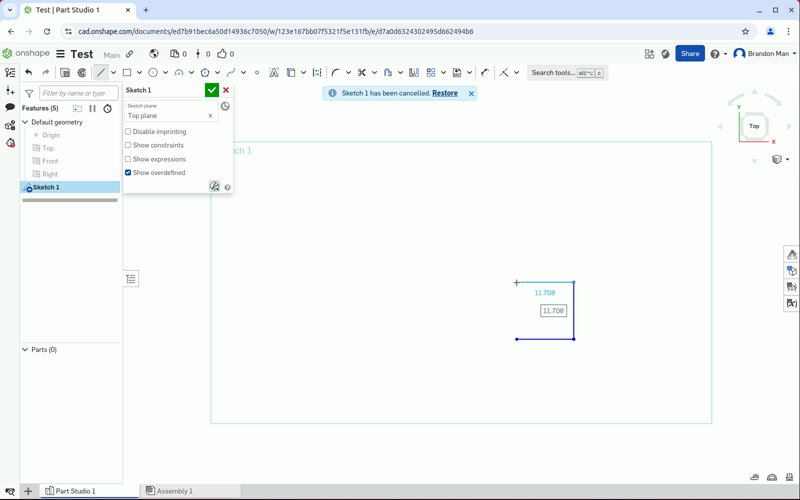
click(516, 282)
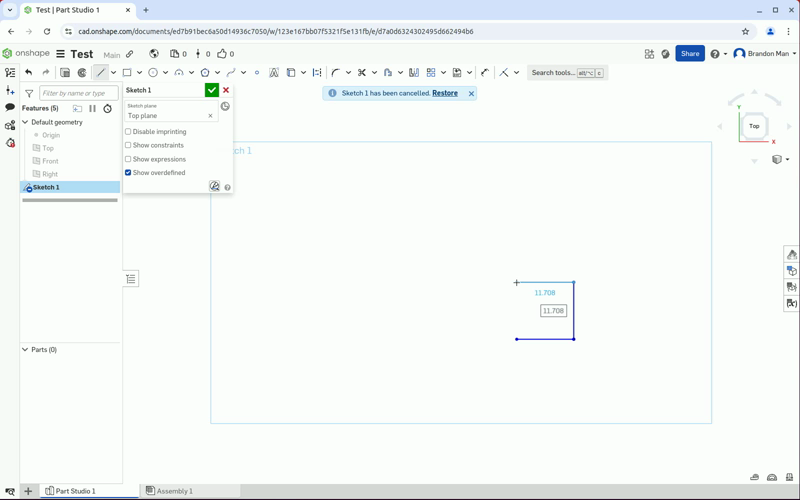
key_up(shift)
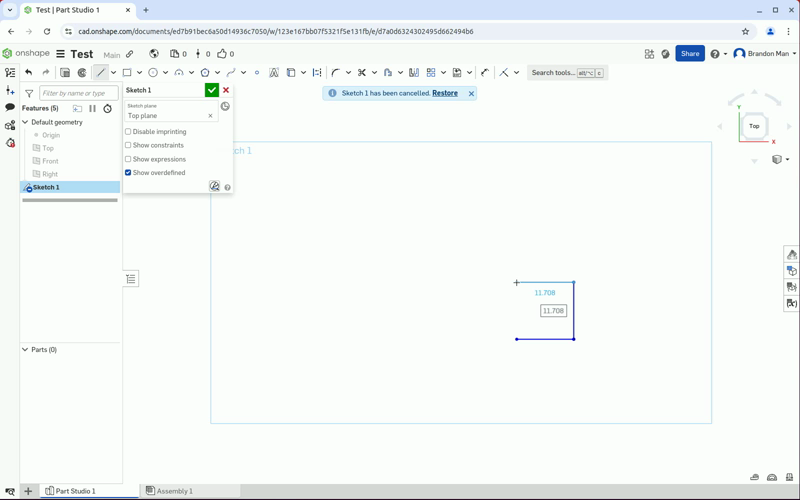
mouse_move(546, 282)
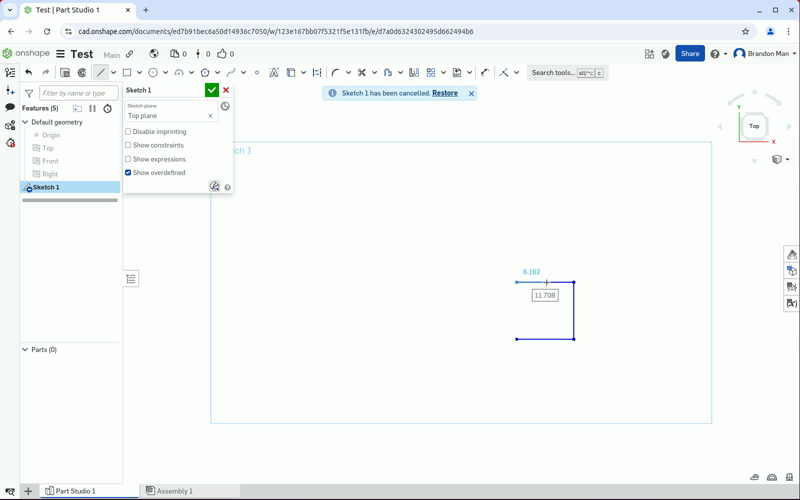
key_down(shift)
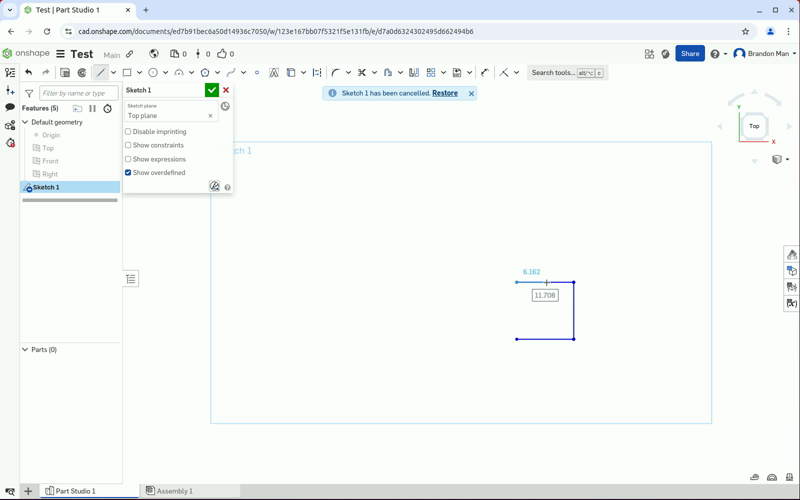
mouse_move(516, 339)
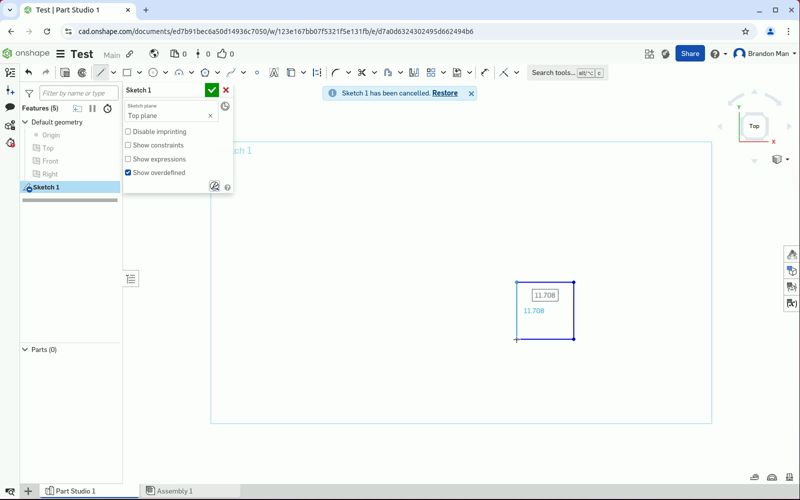
key_up(shift)
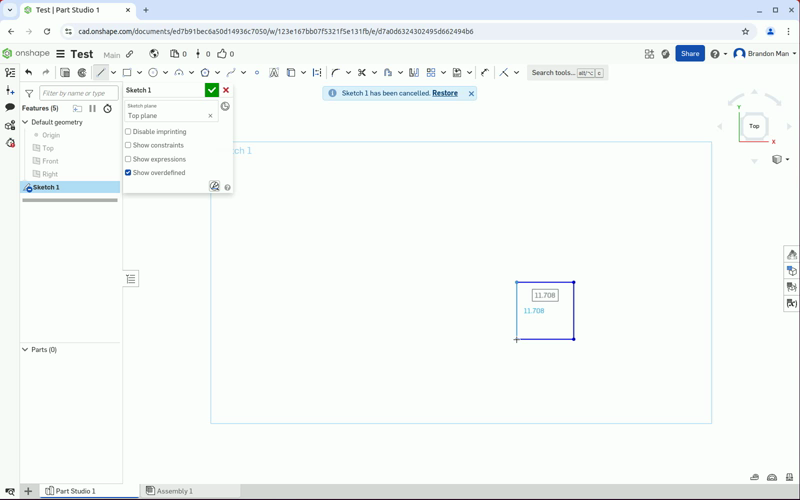
click(516, 339)
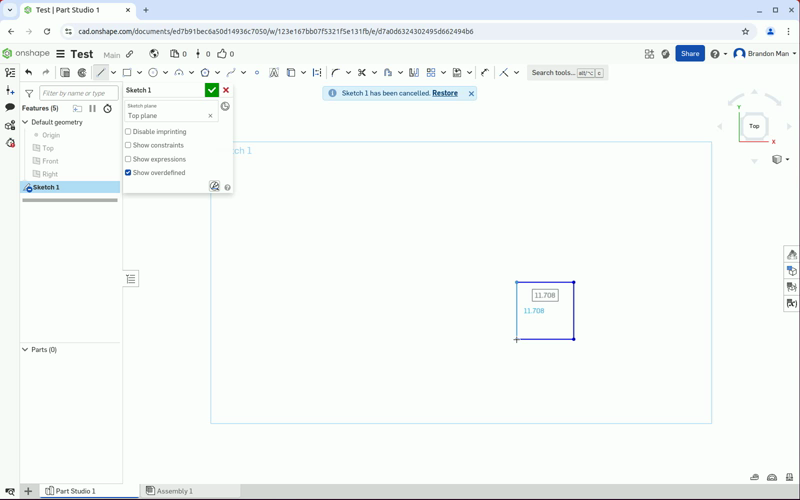
key(esc)
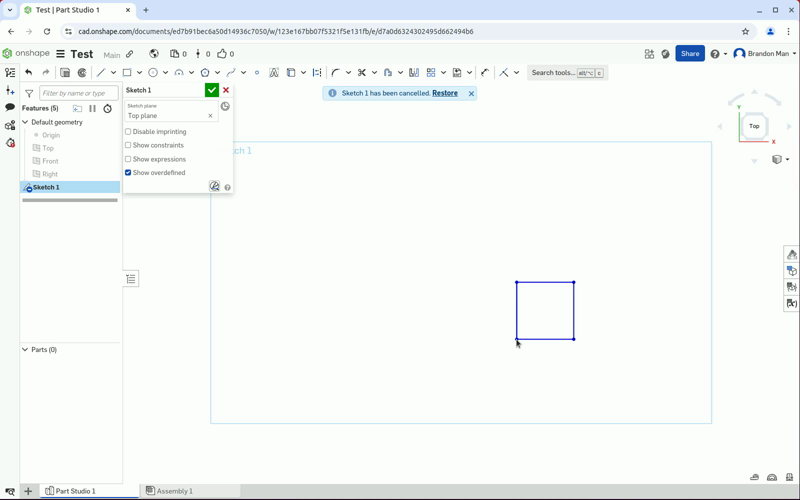
mouse_move(566, 300)
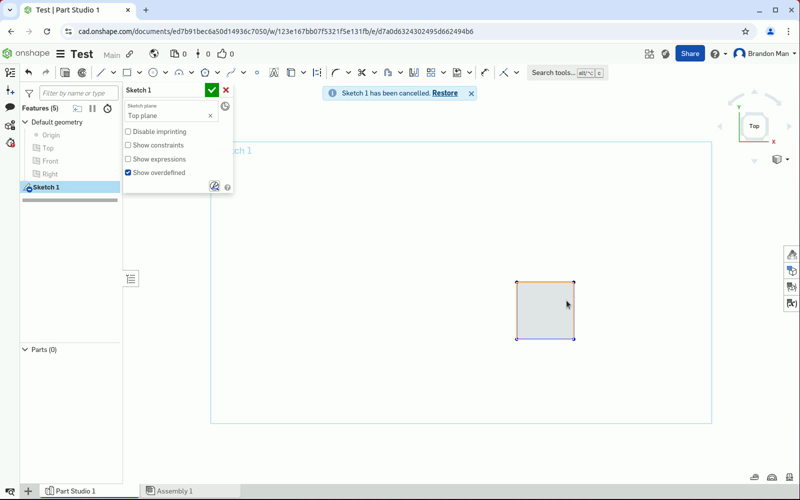
click(566, 300)
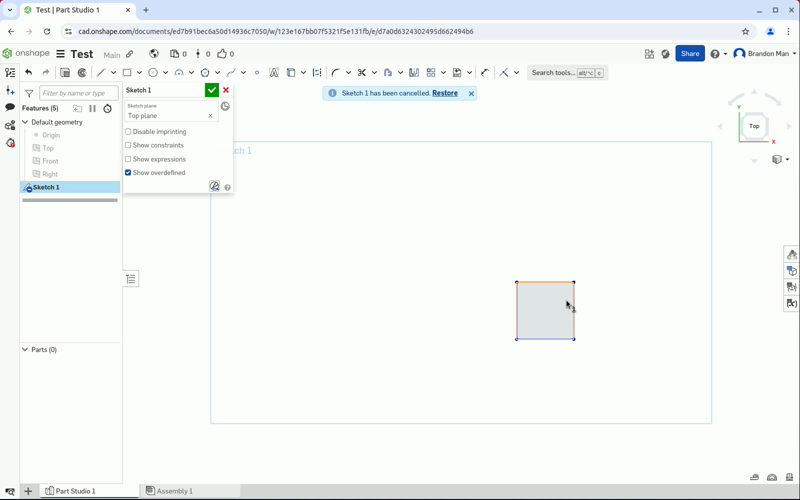
mouse_move(73, 352)
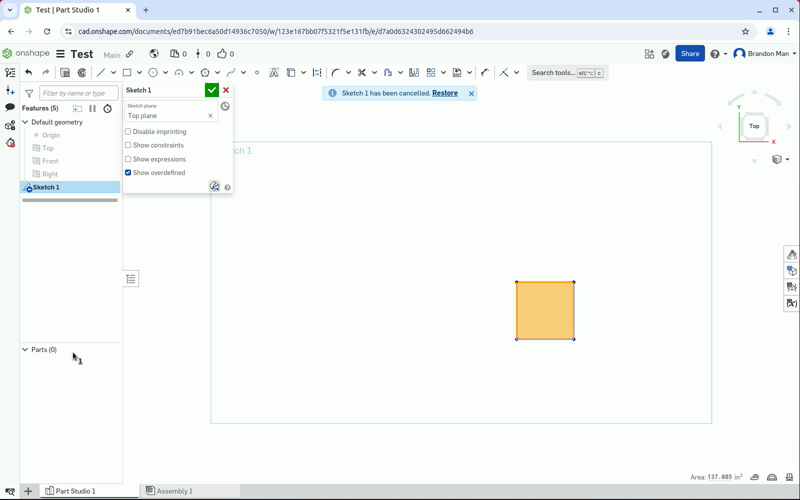
key(shift+y)
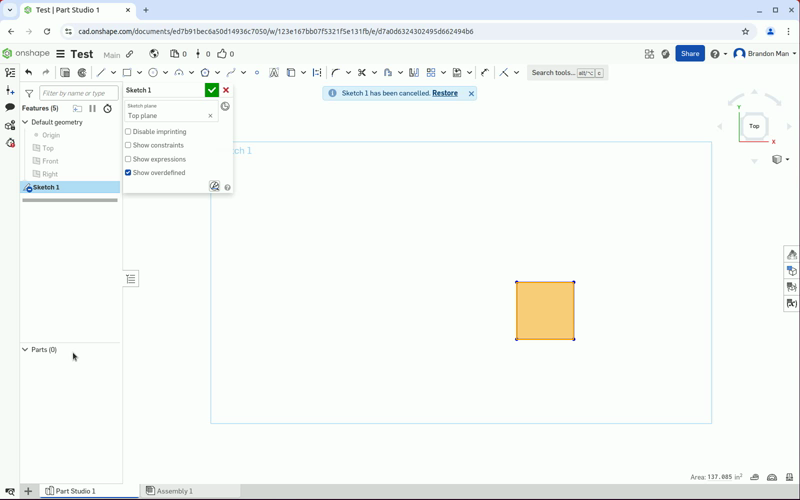
key(shift+e)
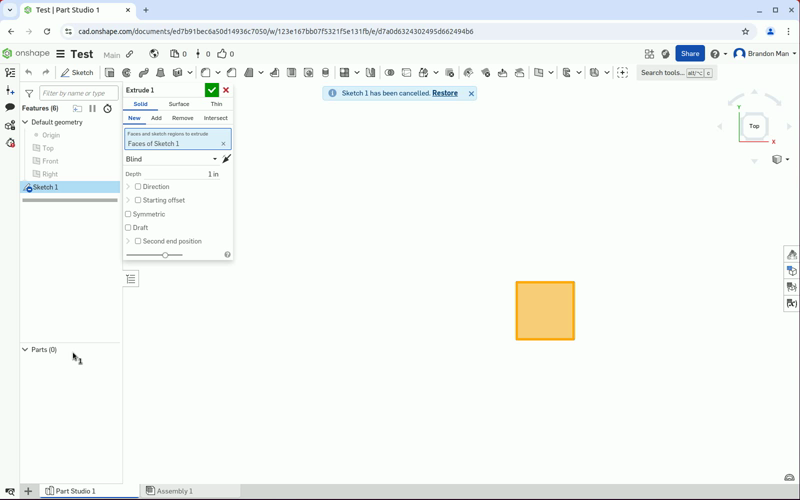
mouse_move(143, 106)
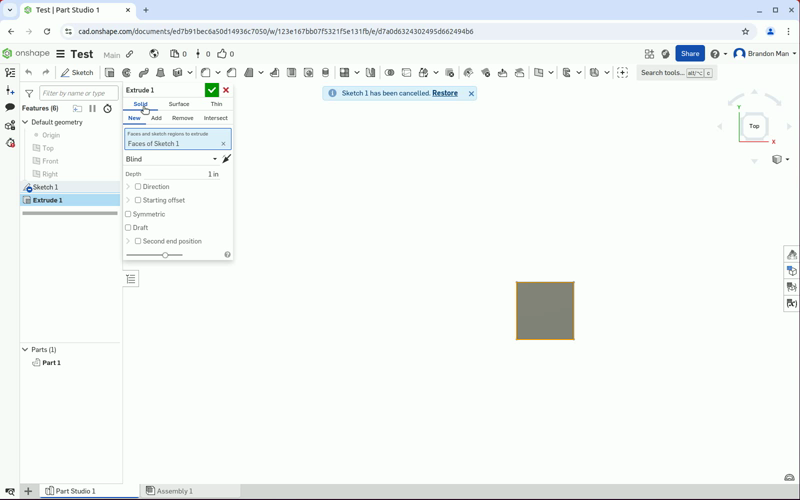
click(143, 106)
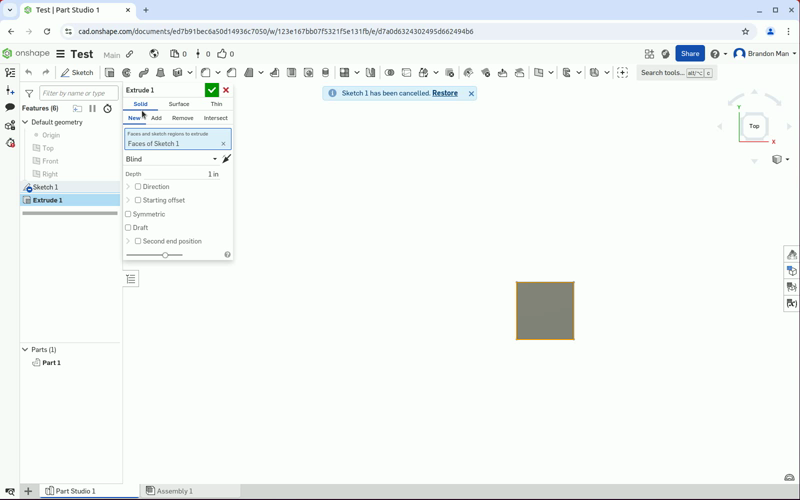
mouse_move(137, 120)
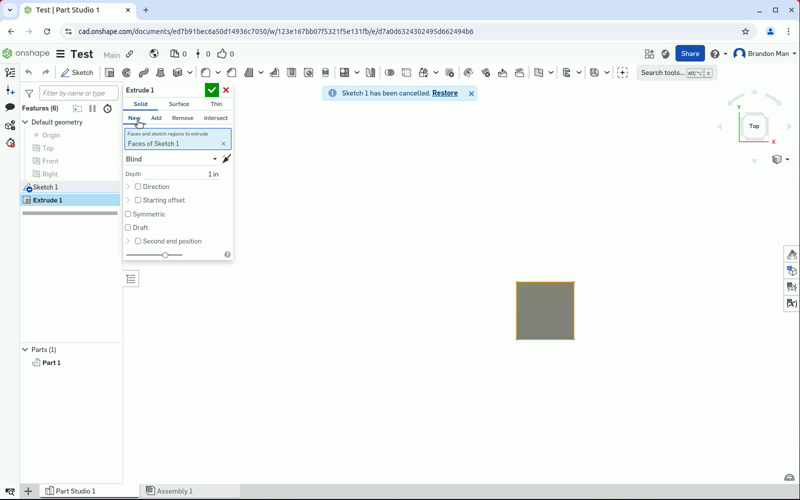
click(137, 120)
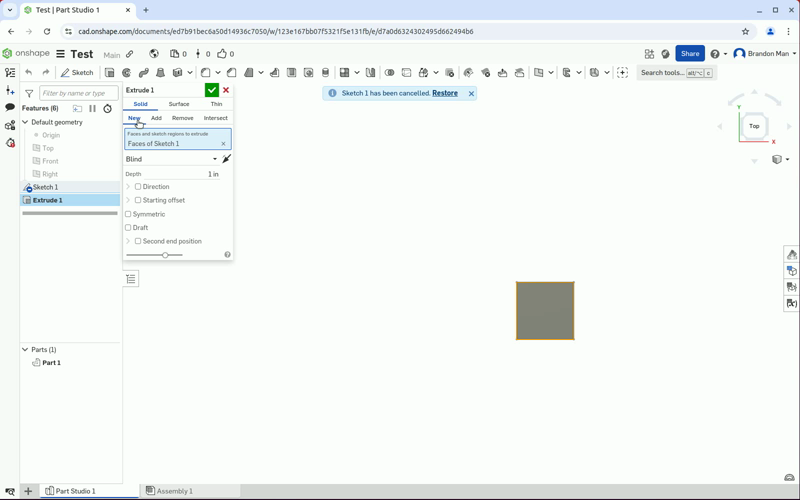
key(tab, 4)
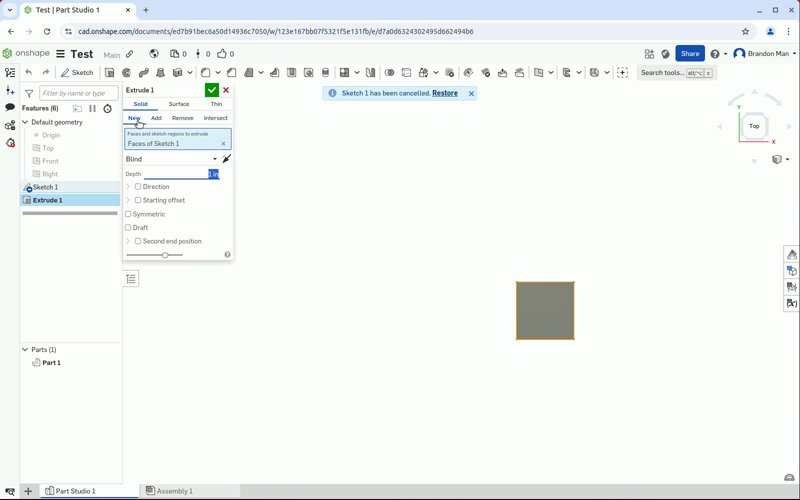
text(11.554)
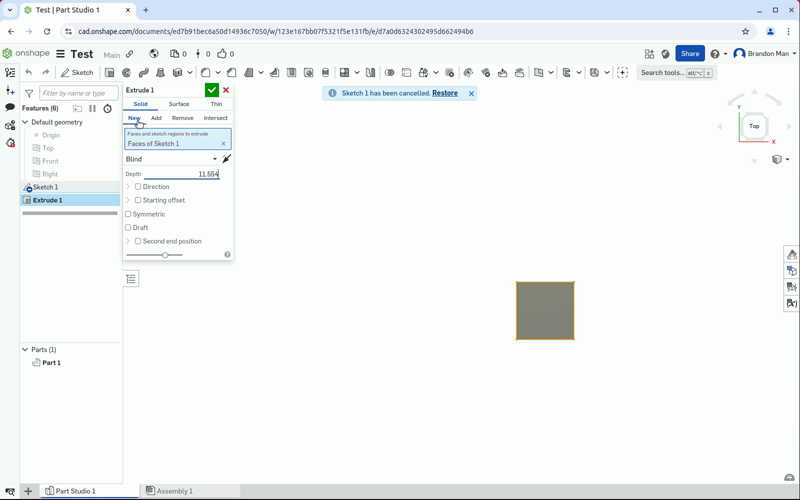
key(enter)
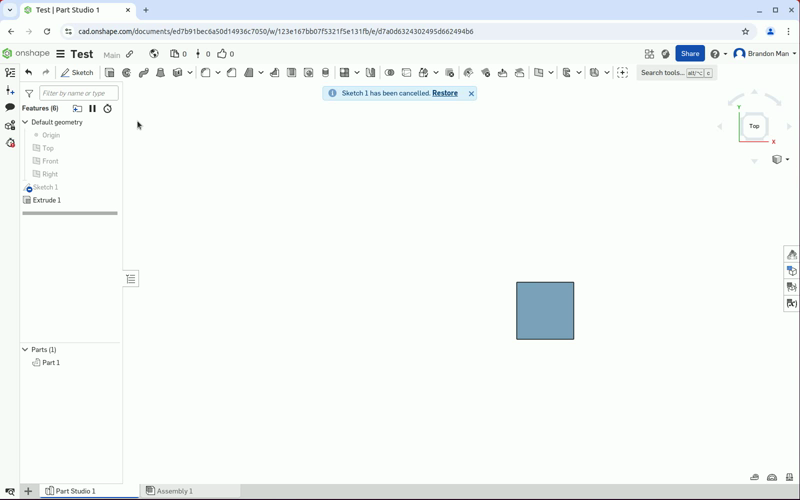
key(shift+h)
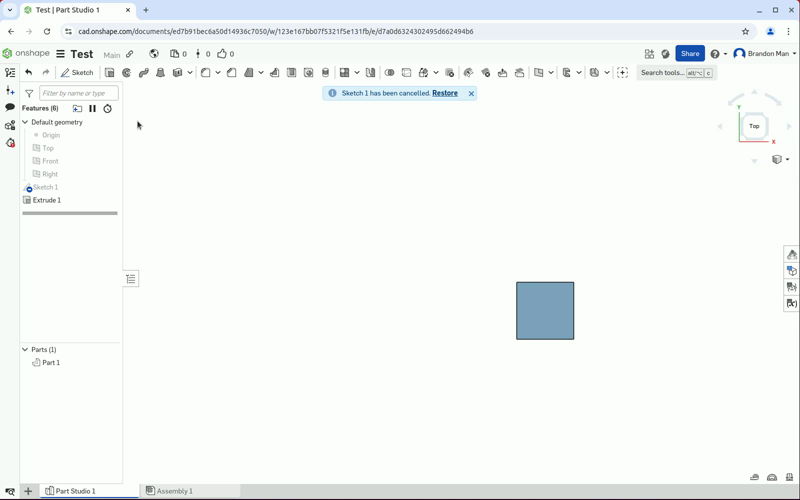
key(shift+h)
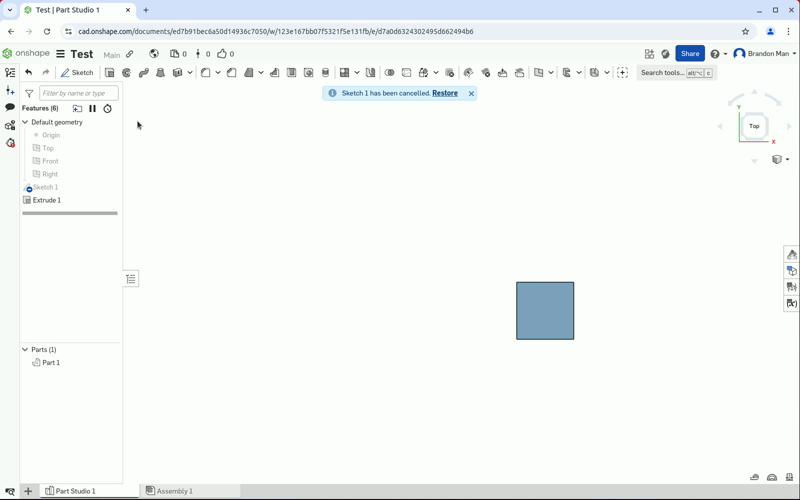
mouse_move(73, 189)
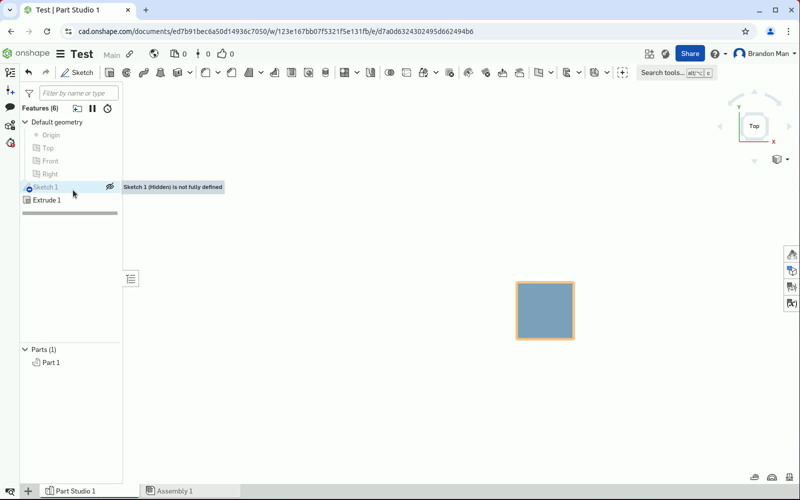
click(73, 189)
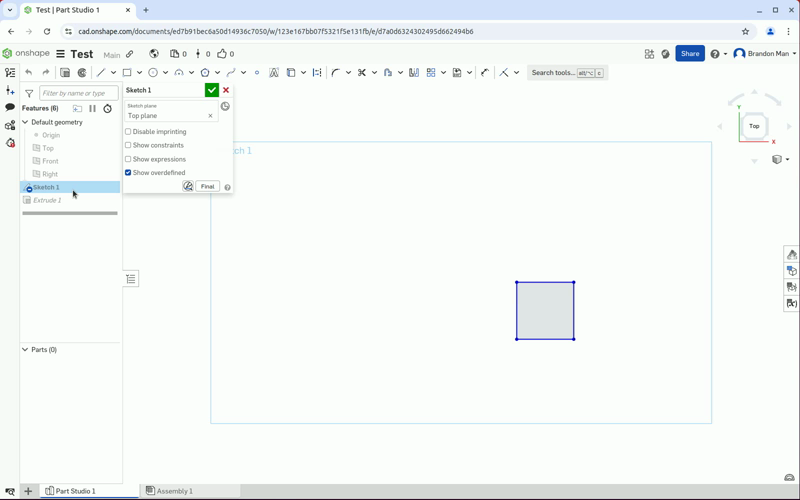
mouse_move(229, 92)
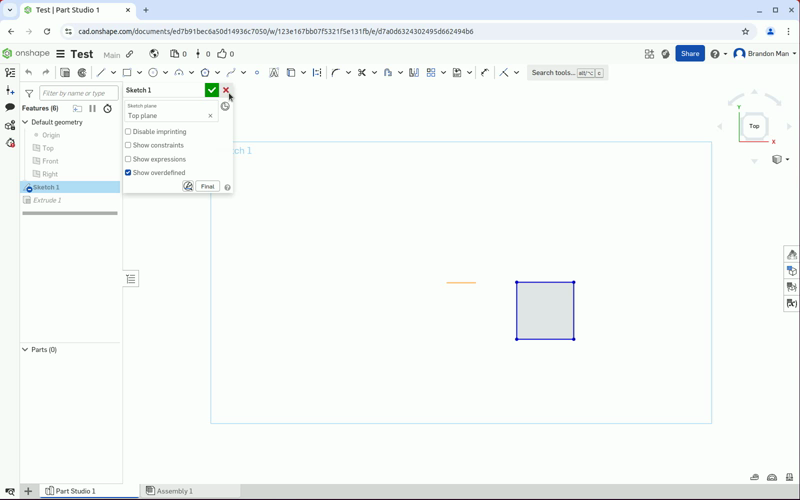
click(229, 92)
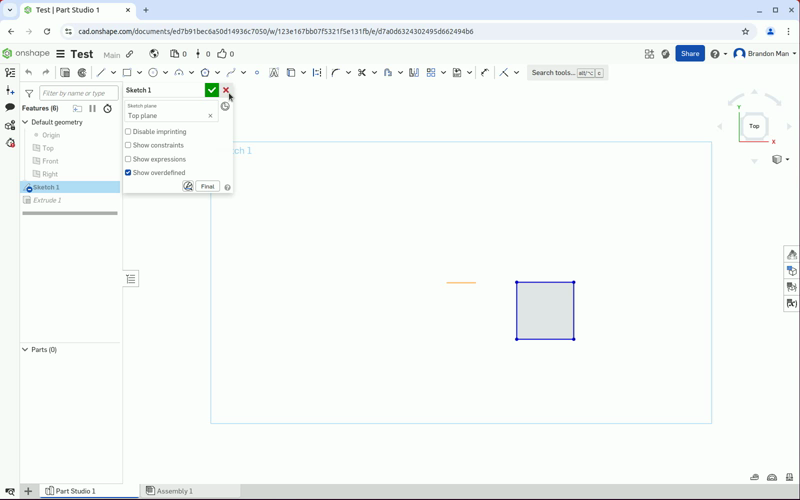
key(shift+s)
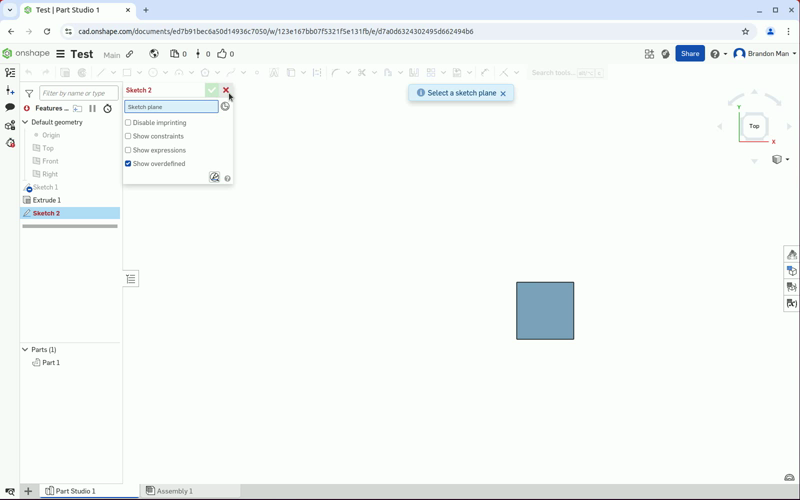
mouse_move(73, 150)
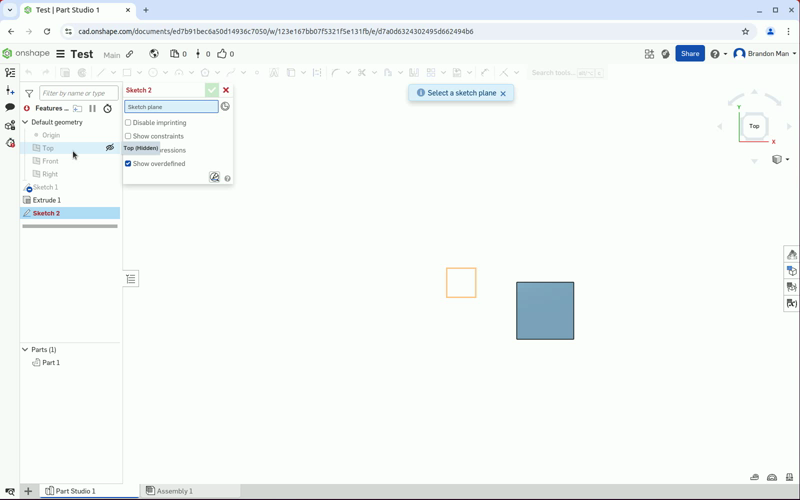
click(73, 150)
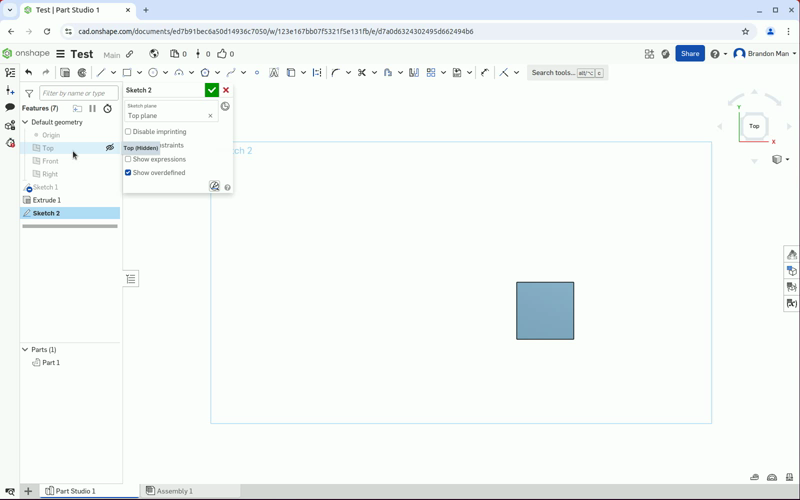
mouse_move(73, 352)
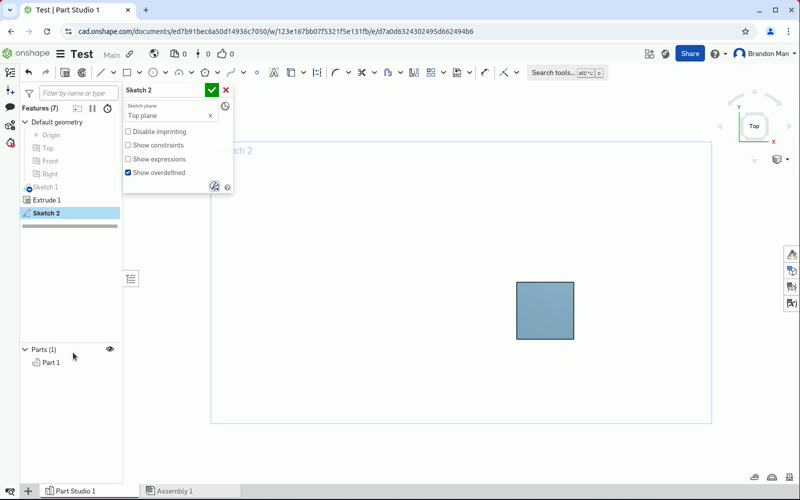
key(y)
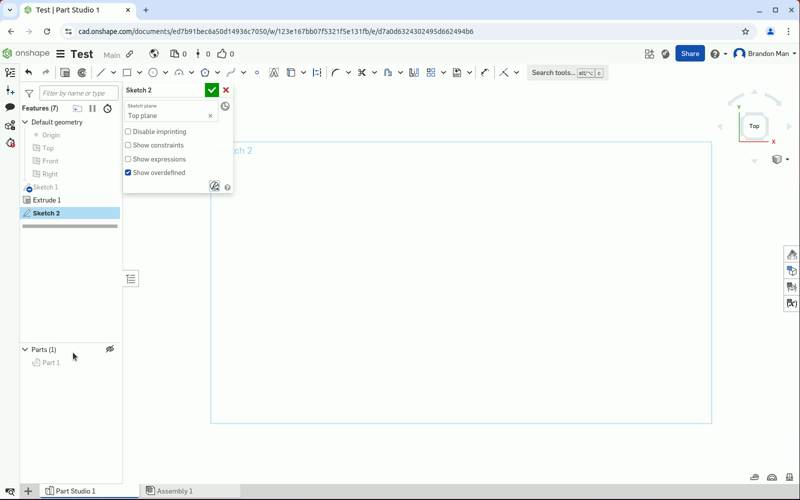
key(l)
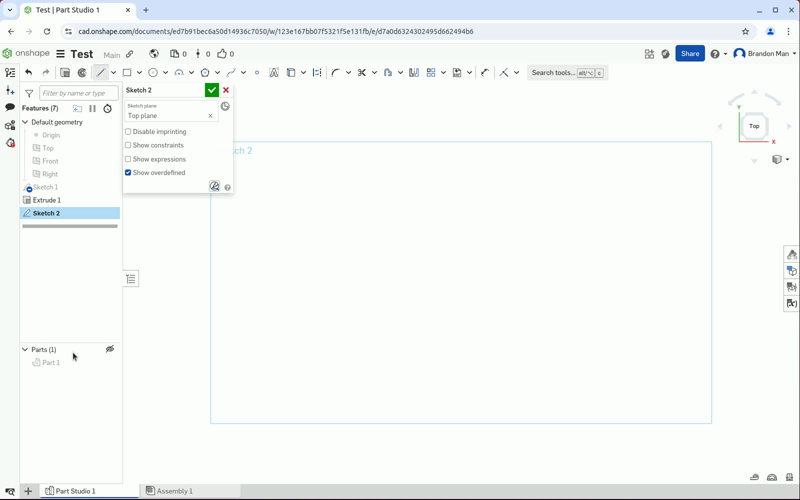
key_down(shift)
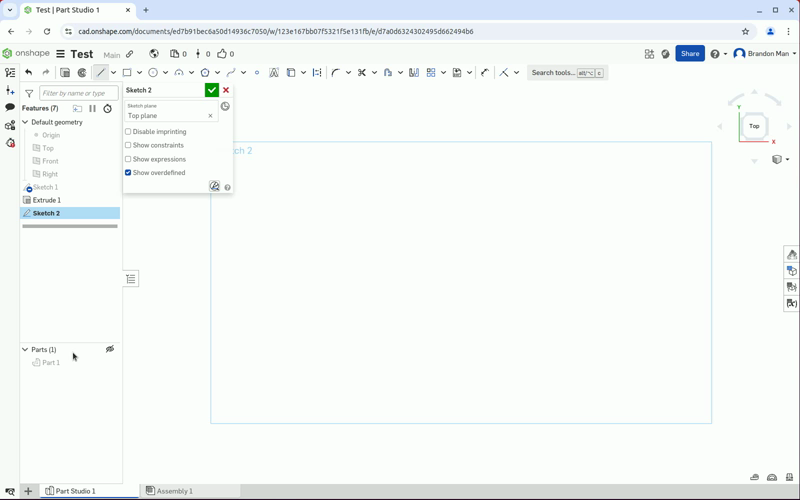
mouse_move(460, 395)
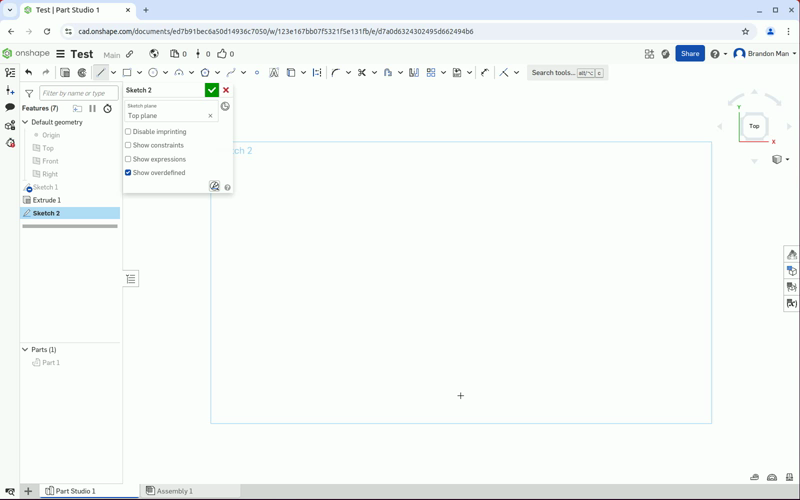
click(460, 395)
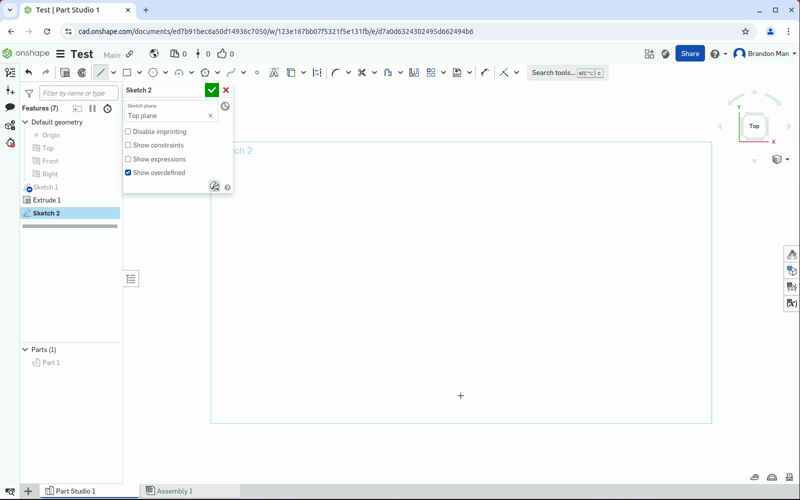
key_up(shift)
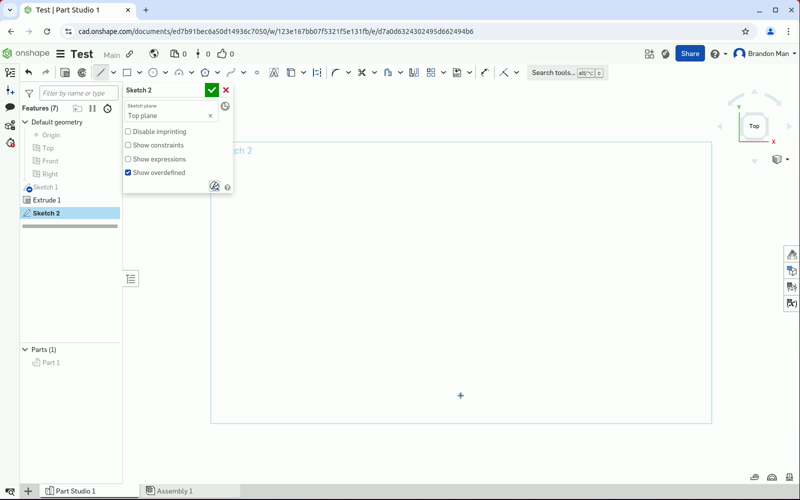
key_down(shift)
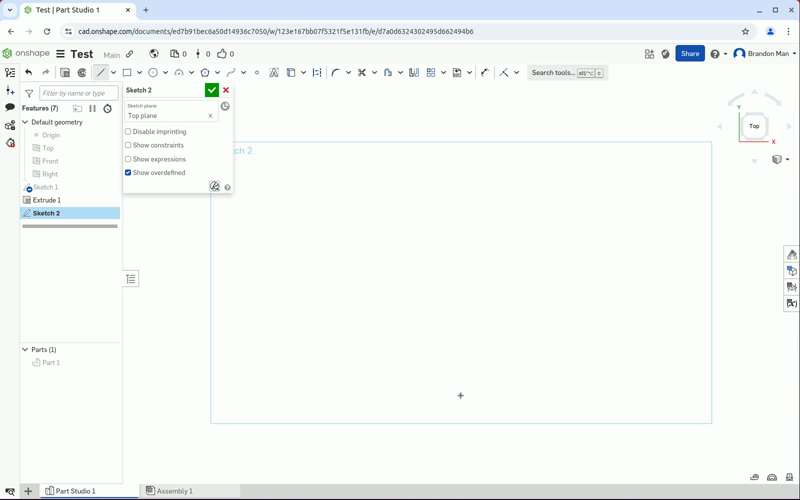
mouse_move(490, 395)
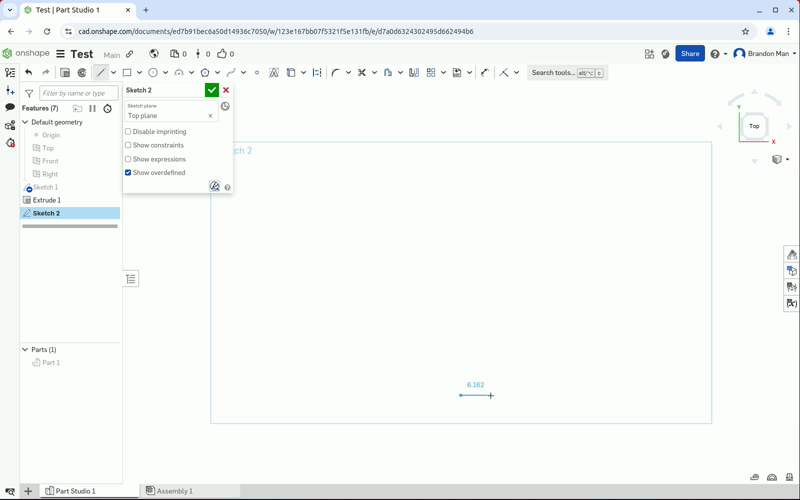
mouse_move(517, 395)
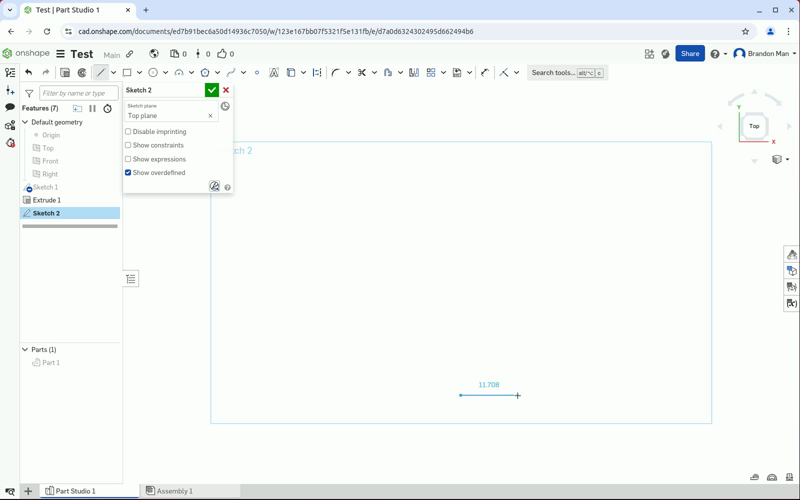
click(517, 395)
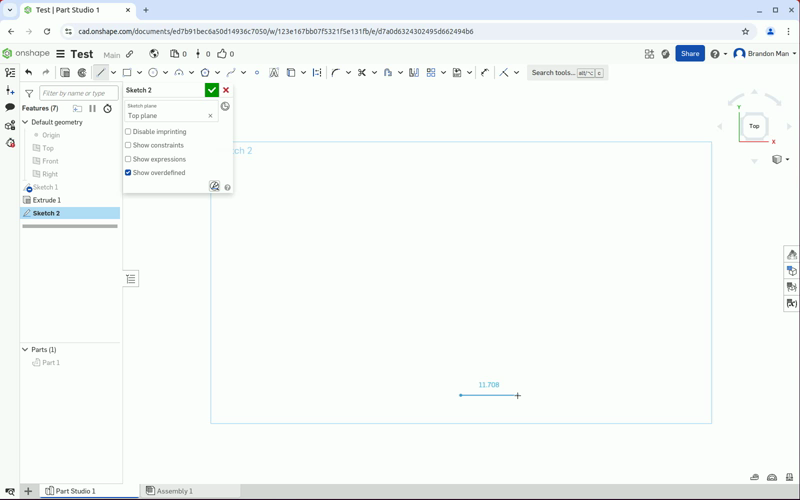
key_up(shift)
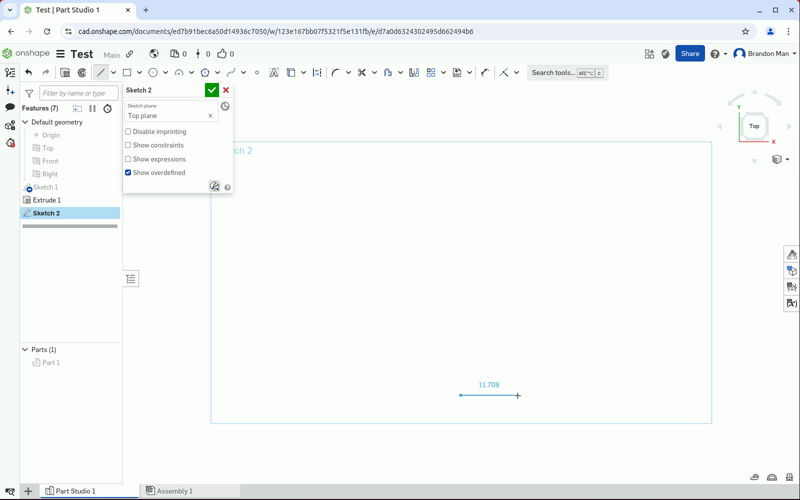
key_down(shift)
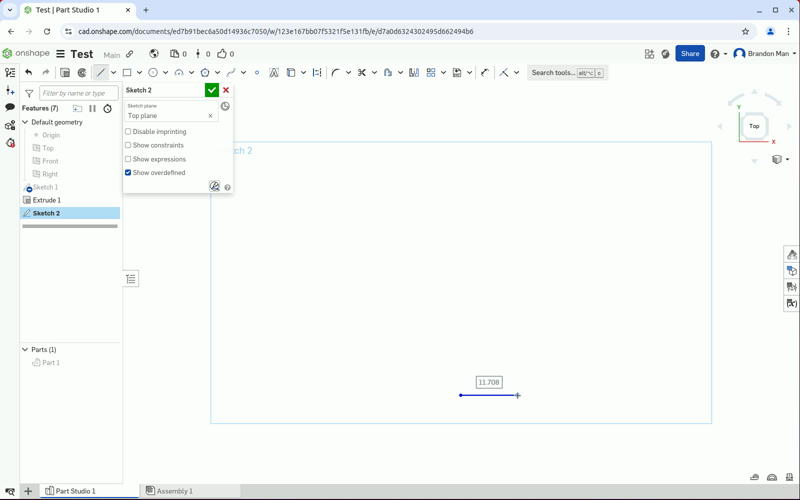
mouse_move(547, 395)
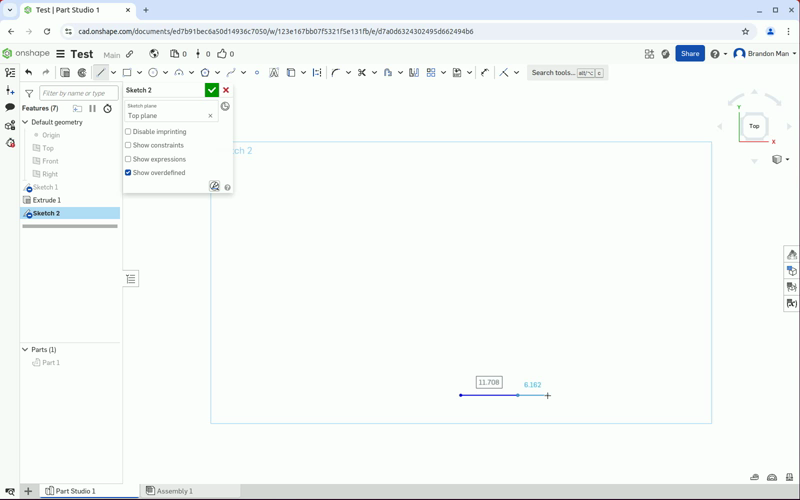
mouse_move(517, 338)
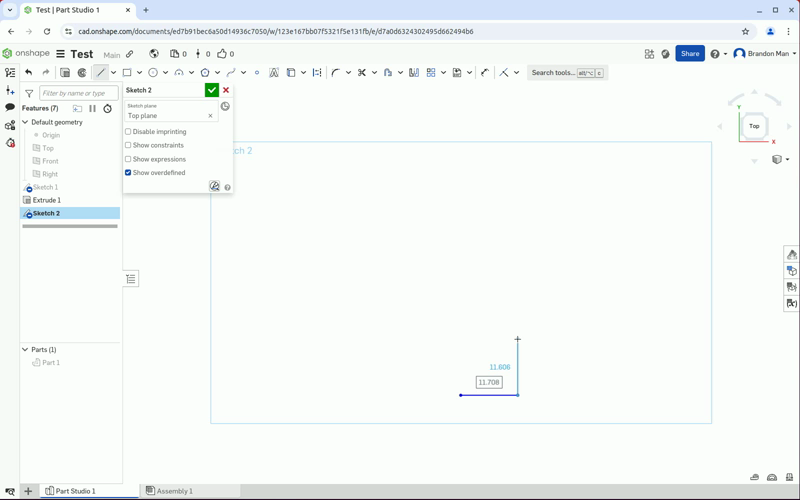
click(517, 338)
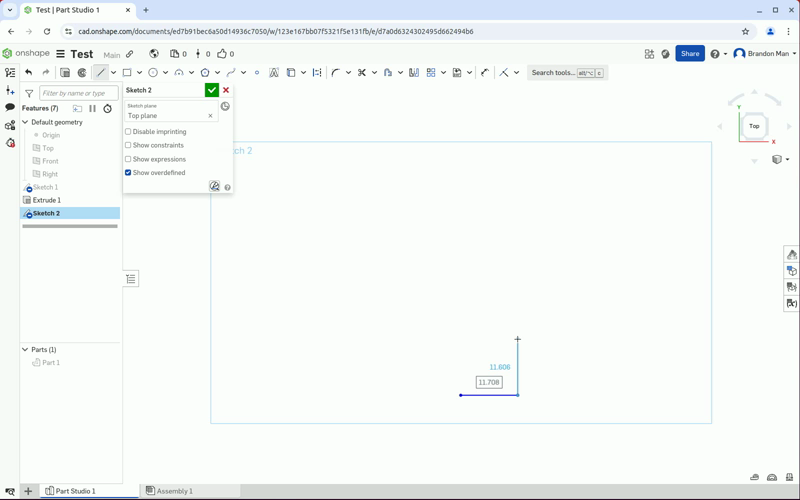
key_up(shift)
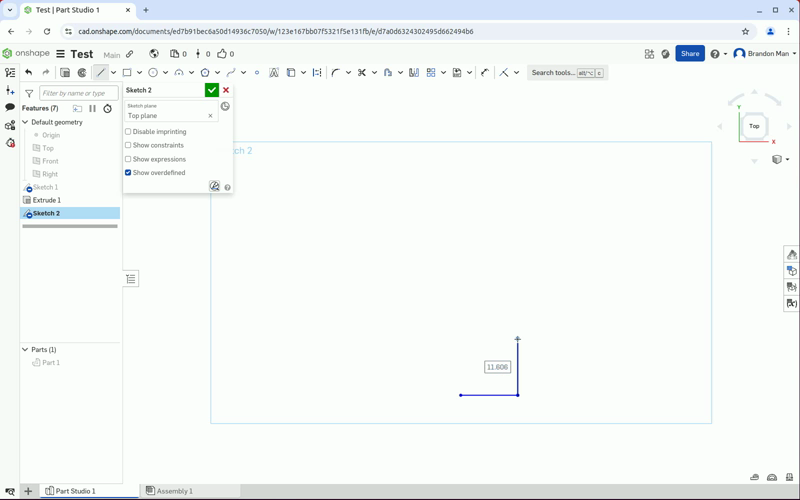
key_down(shift)
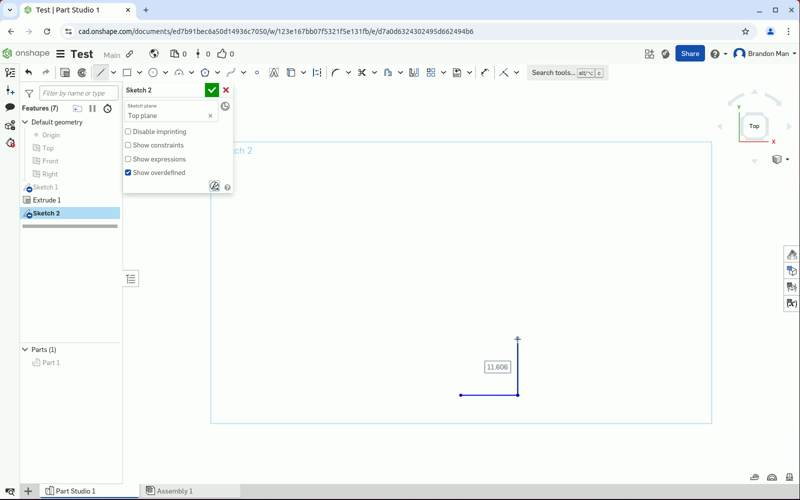
mouse_move(547, 338)
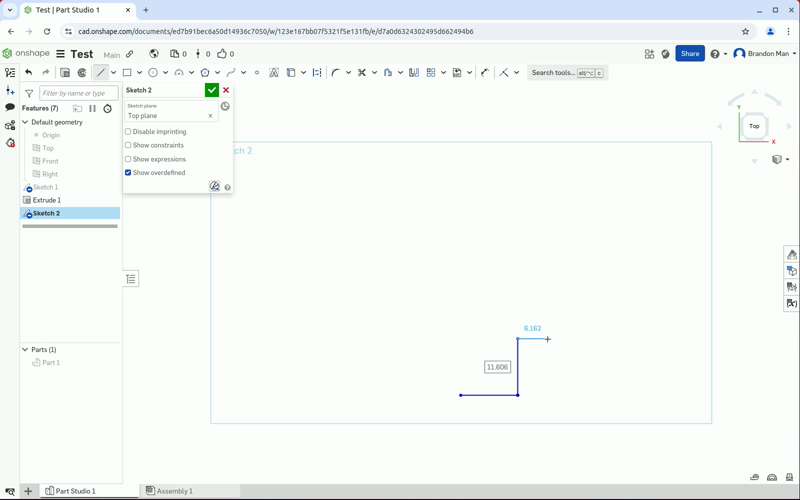
mouse_move(460, 338)
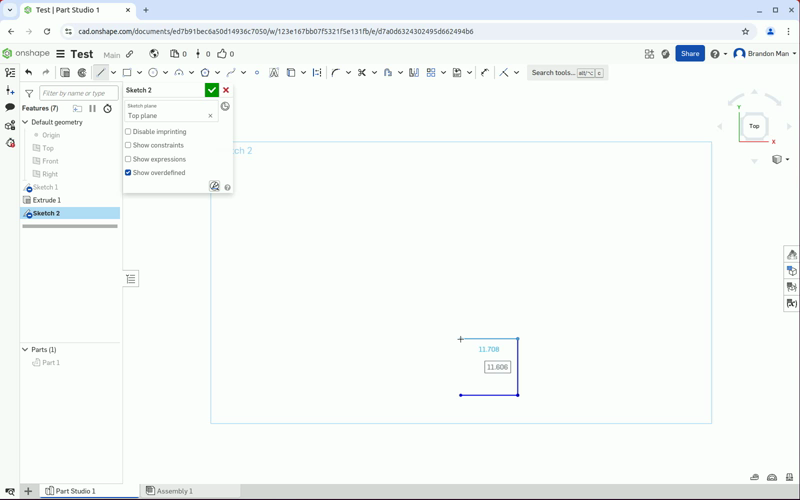
click(460, 338)
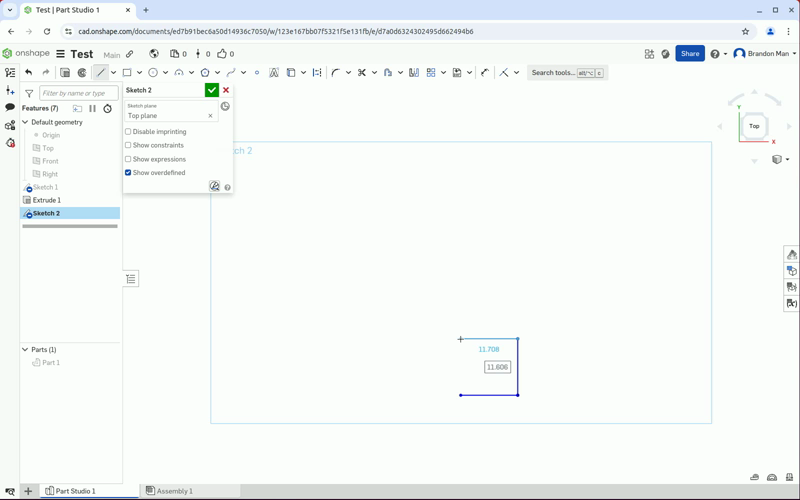
key_up(shift)
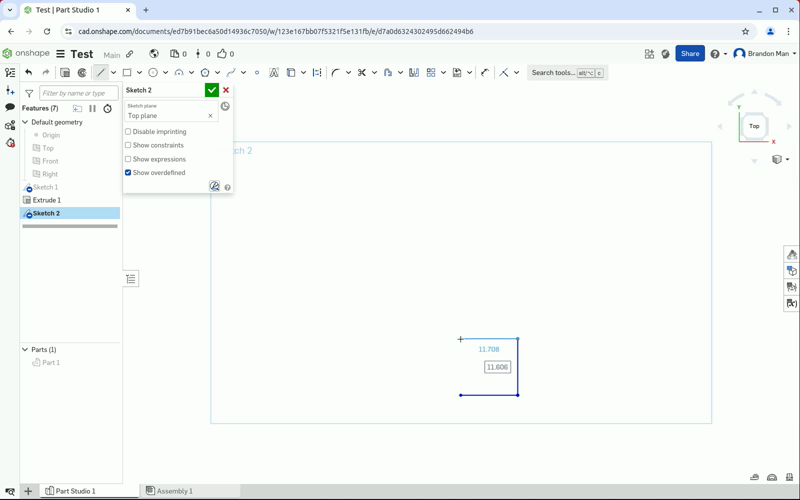
mouse_move(490, 338)
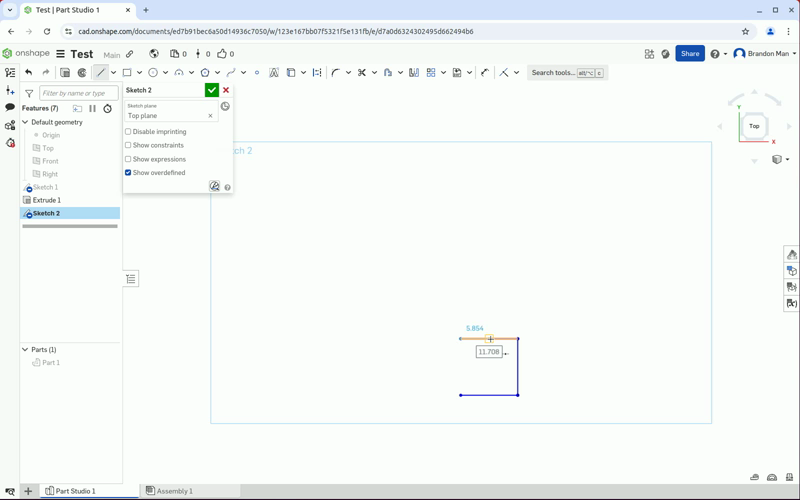
key_down(shift)
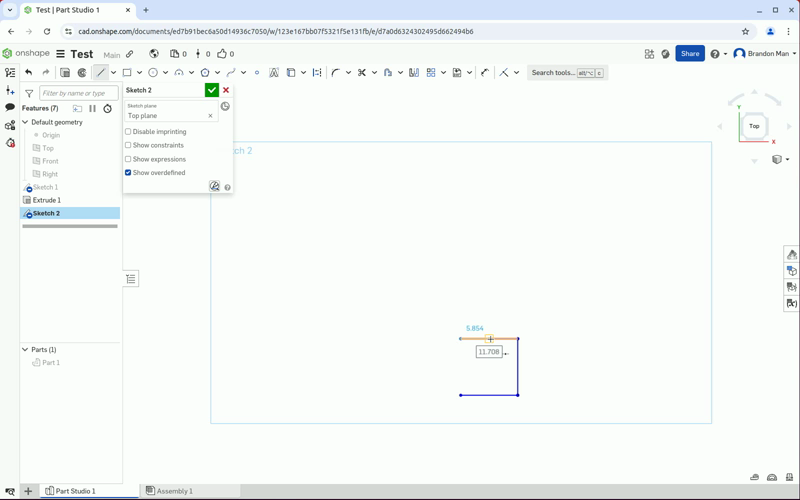
mouse_move(460, 395)
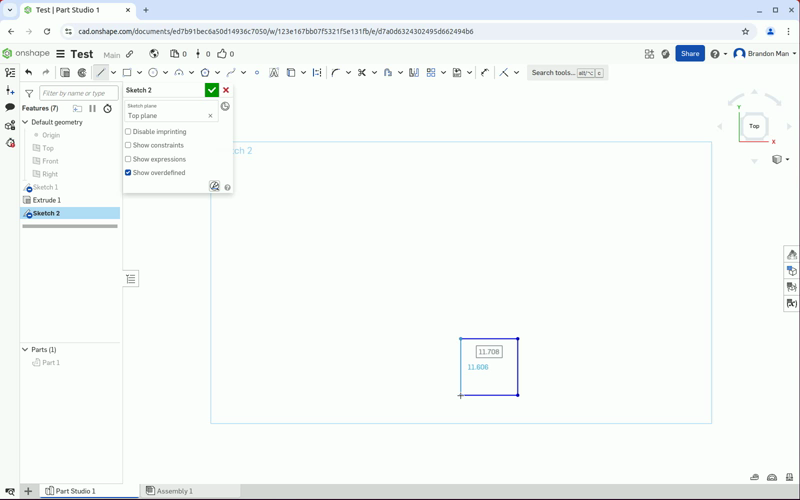
key_up(shift)
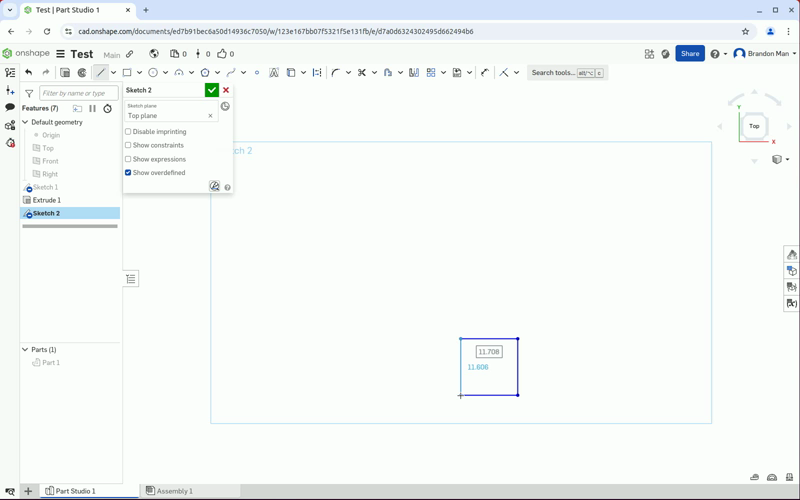
click(460, 395)
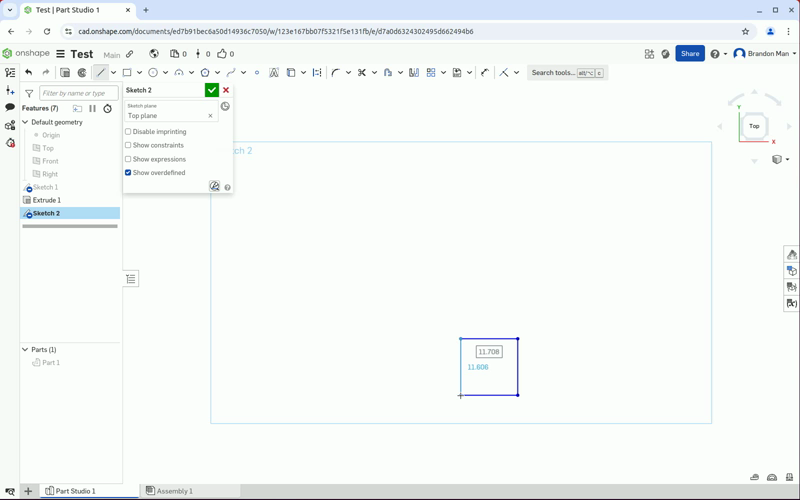
key(esc)
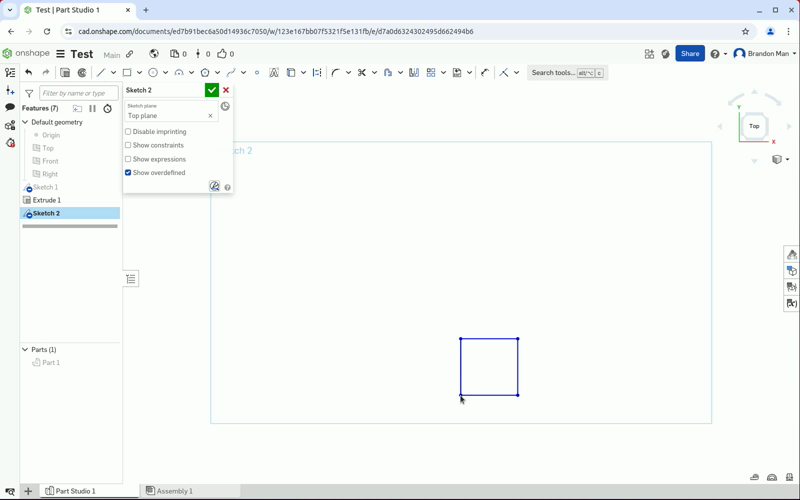
mouse_move(471, 347)
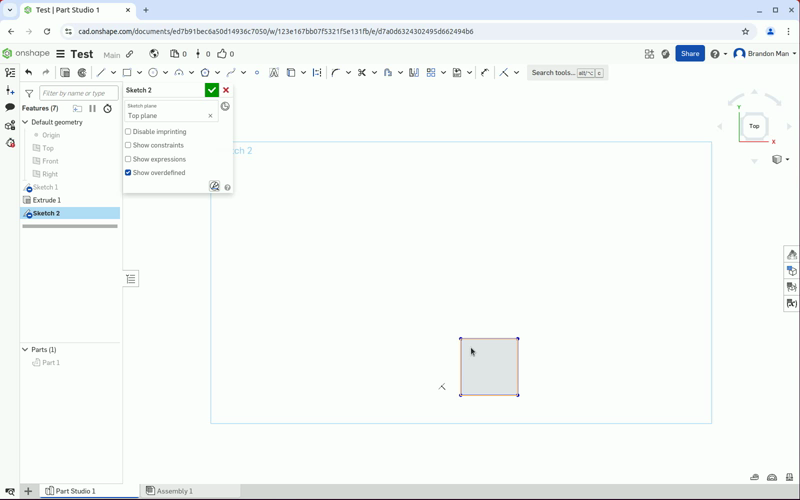
click(471, 347)
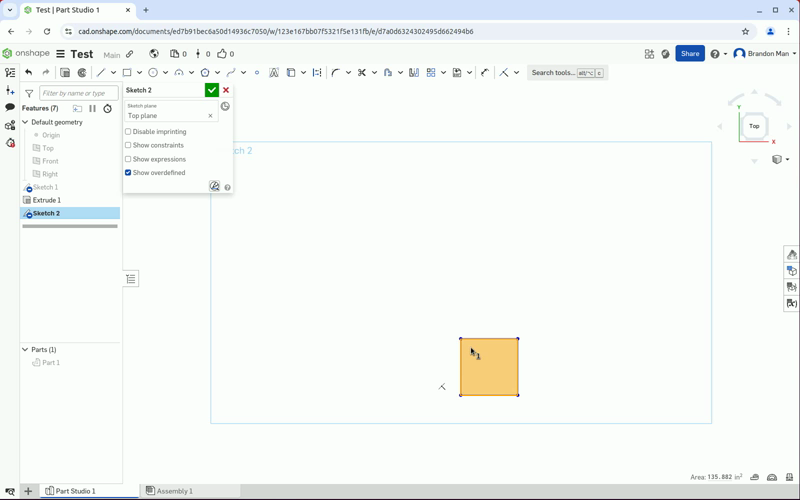
mouse_move(73, 352)
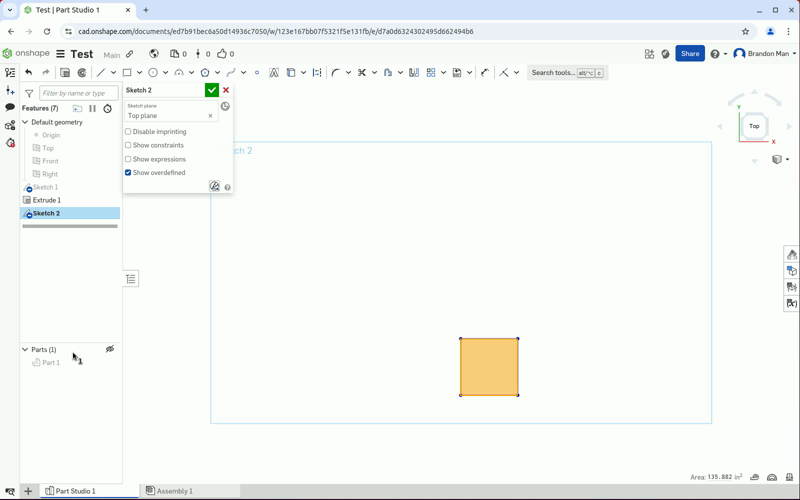
key(shift+y)
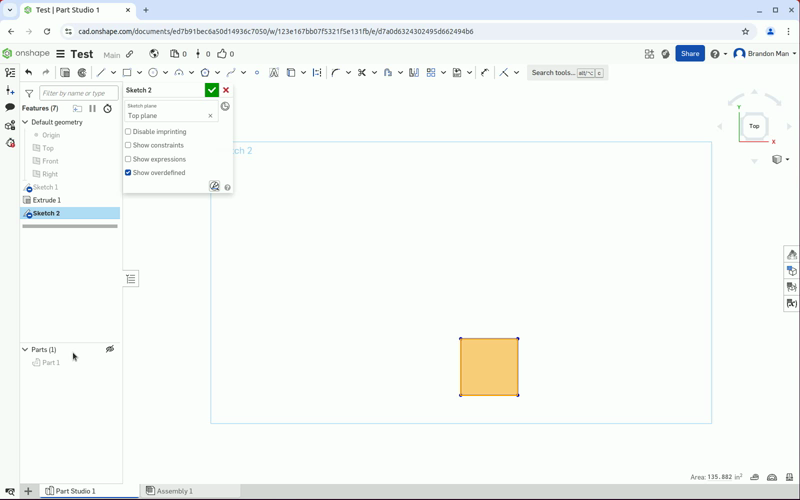
key(shift+e)
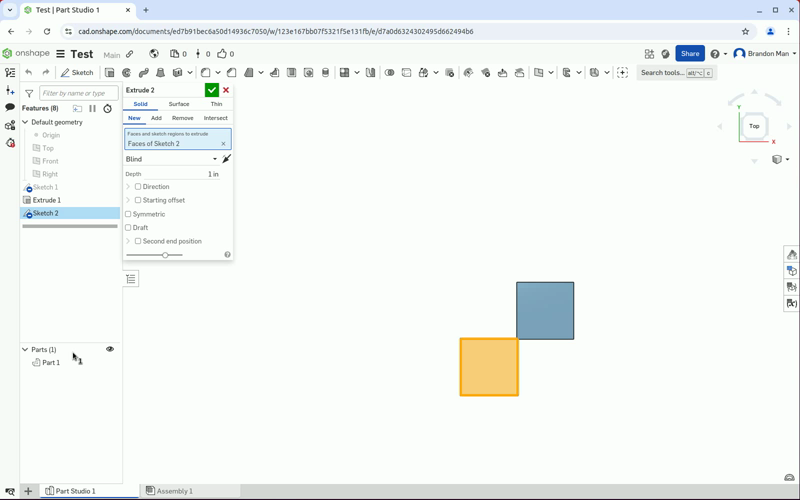
mouse_move(143, 106)
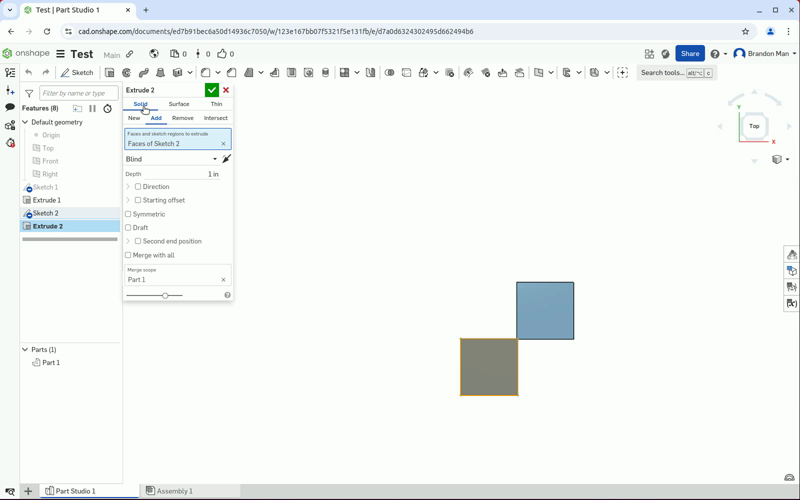
click(143, 106)
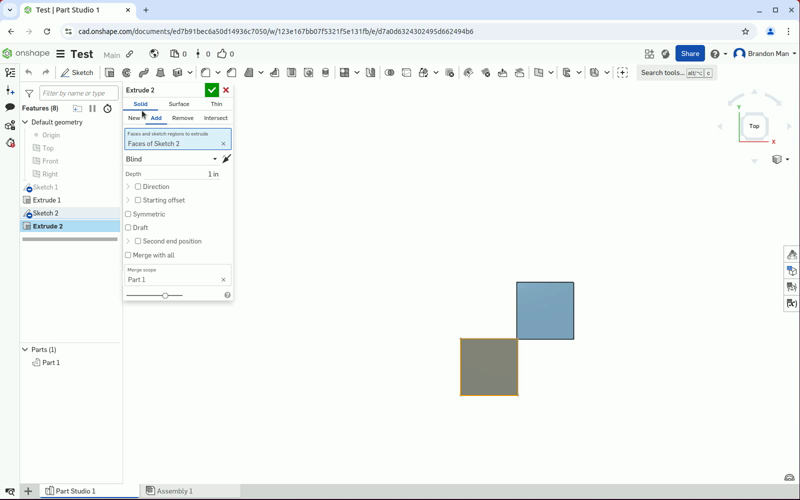
mouse_move(137, 120)
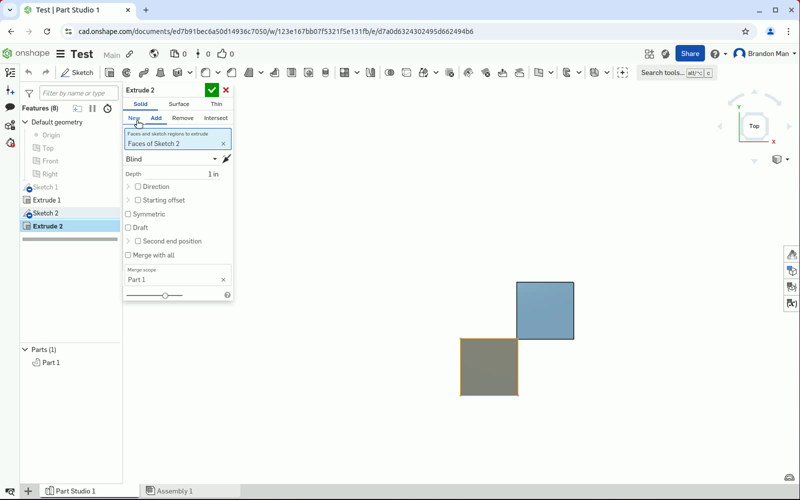
click(137, 120)
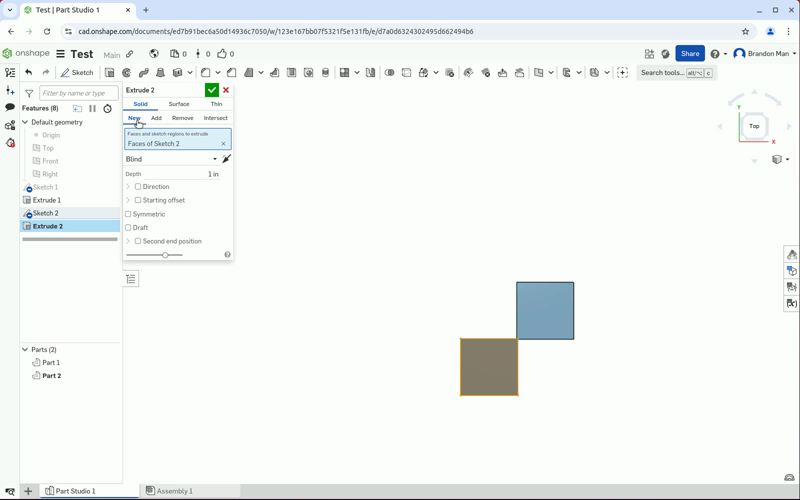
key(tab, 4)
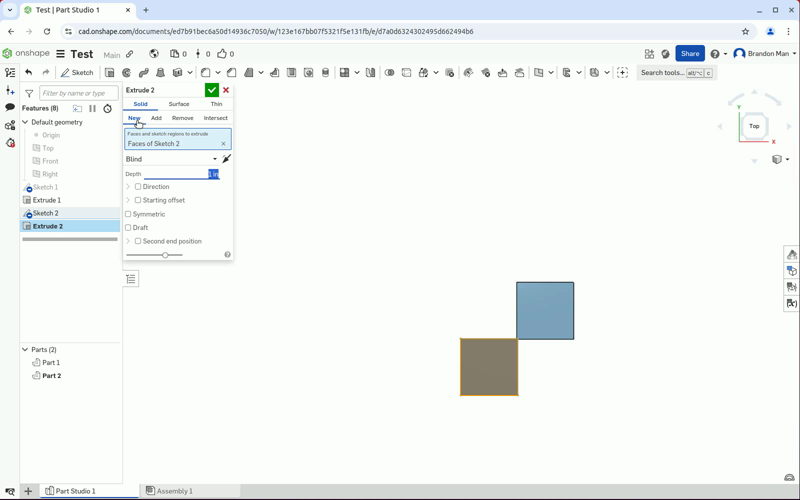
text(11.554)
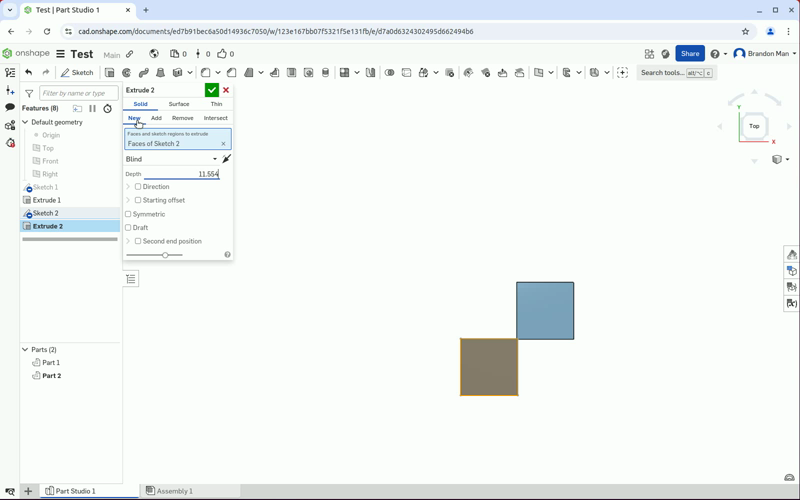
key(enter)
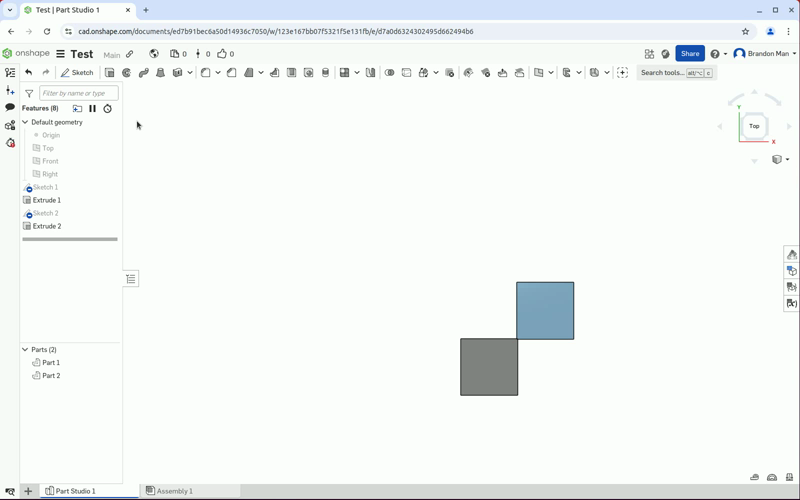
key(shift+h)
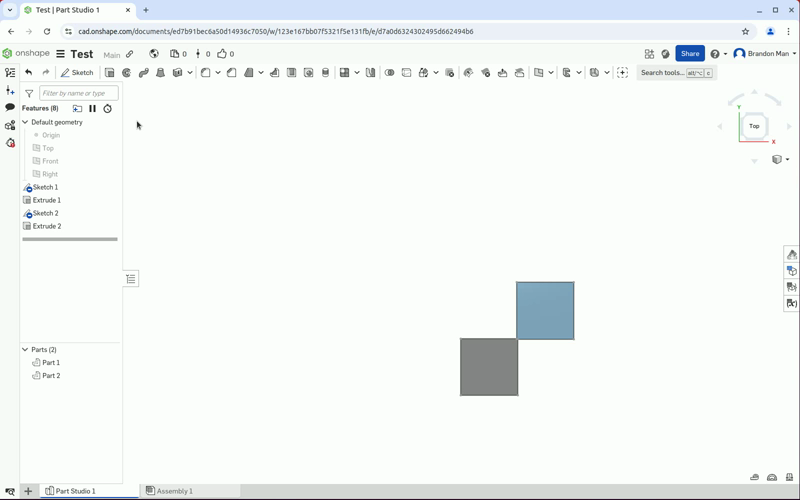
key(shift+h)
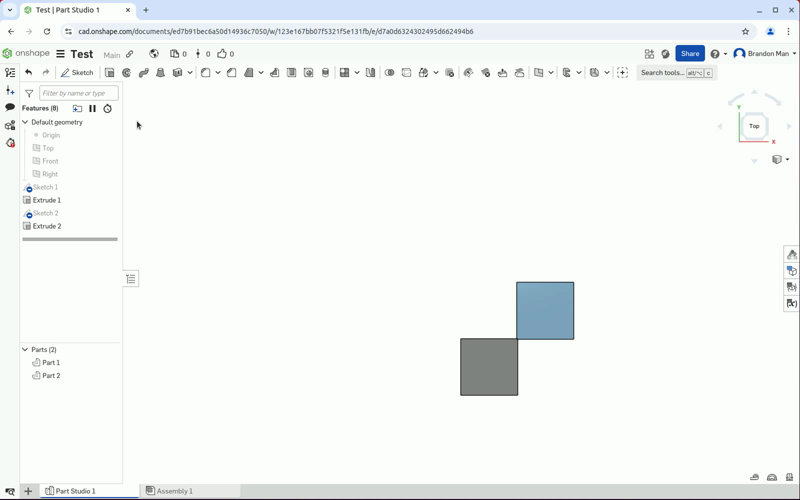
mouse_move(73, 189)
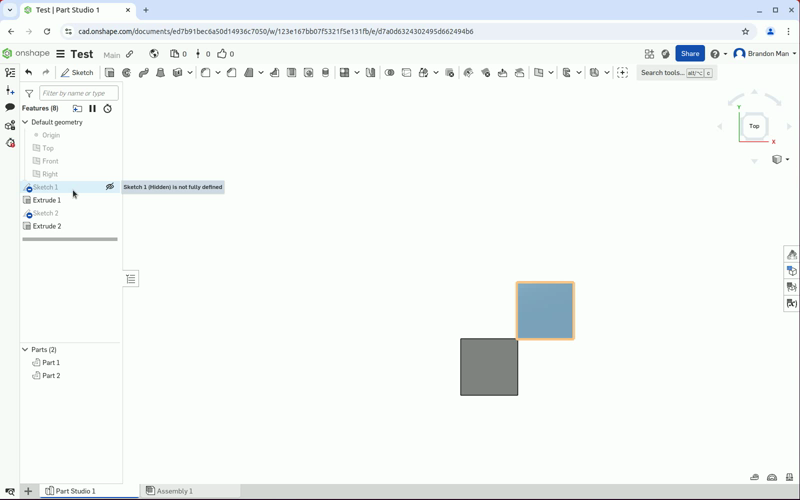
click(73, 189)
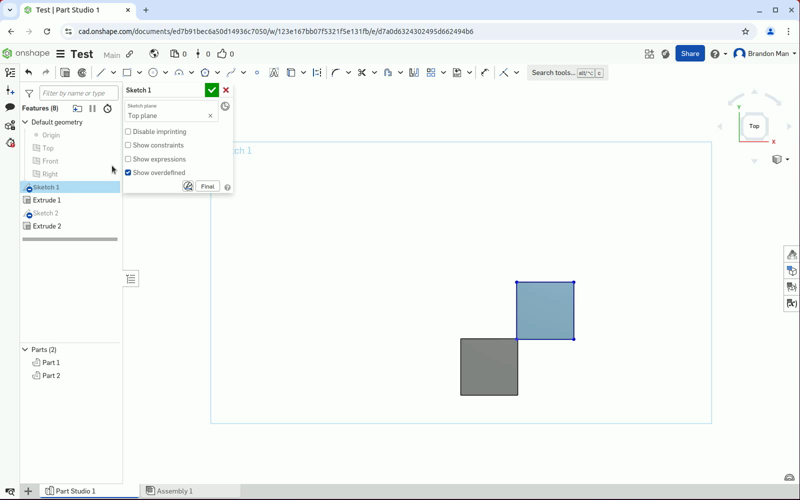
mouse_move(229, 92)
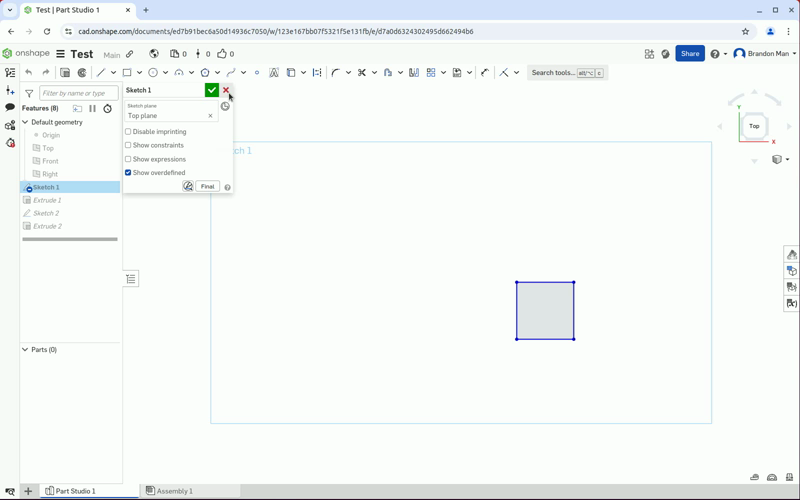
click(229, 92)
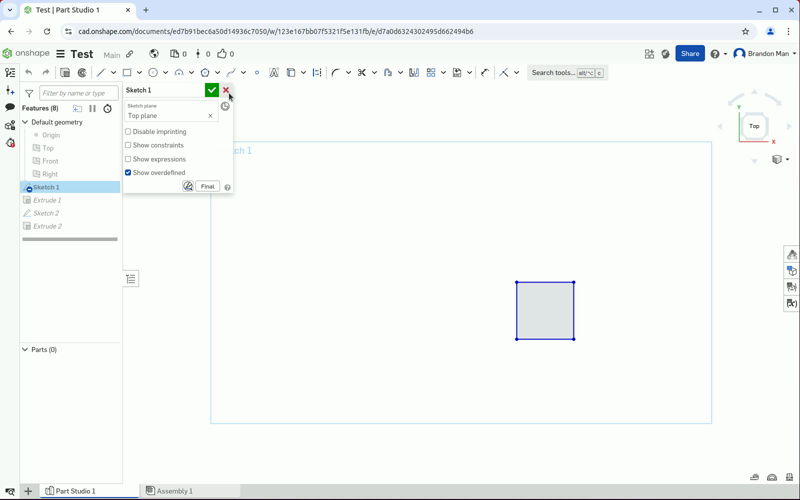
key(shift+s)
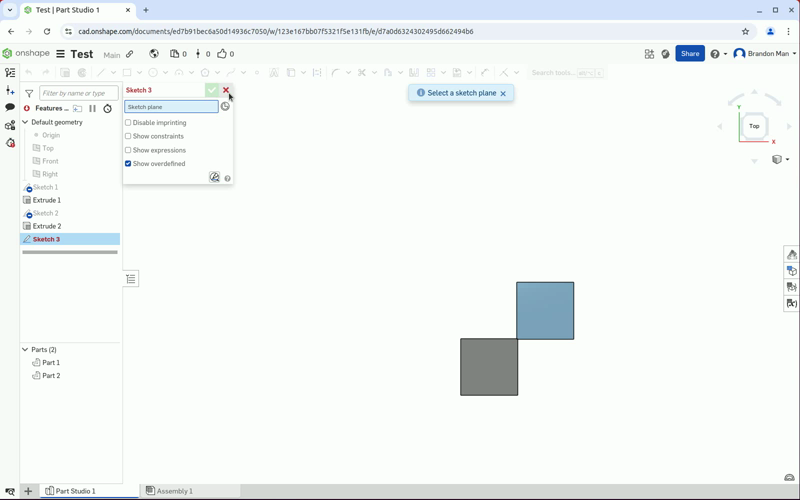
mouse_move(73, 150)
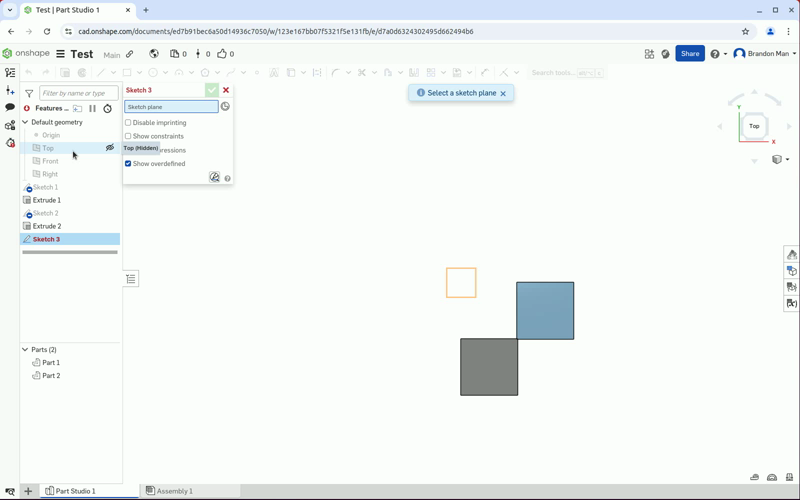
click(73, 150)
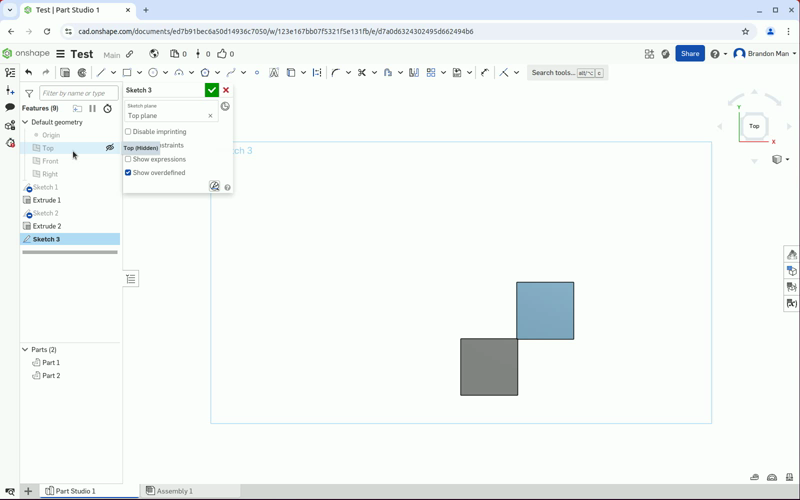
mouse_move(73, 352)
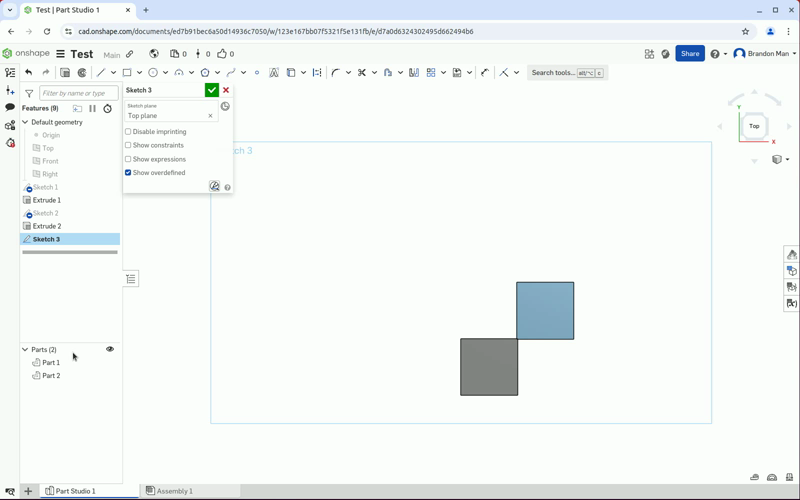
key(y)
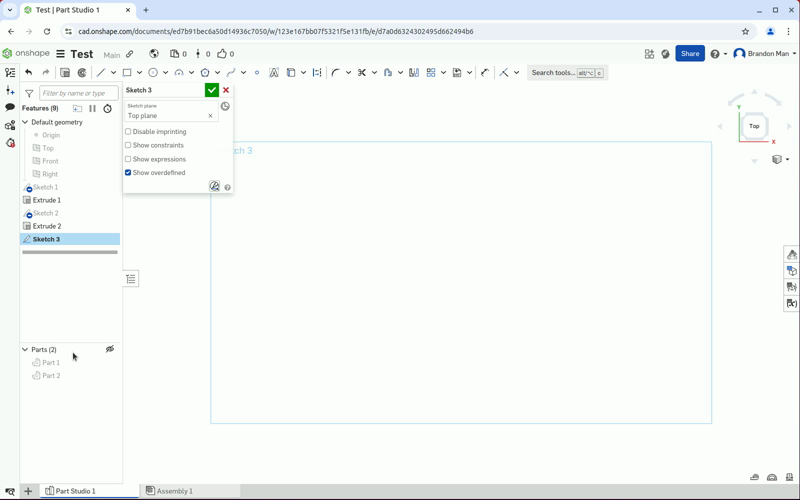
key(l)
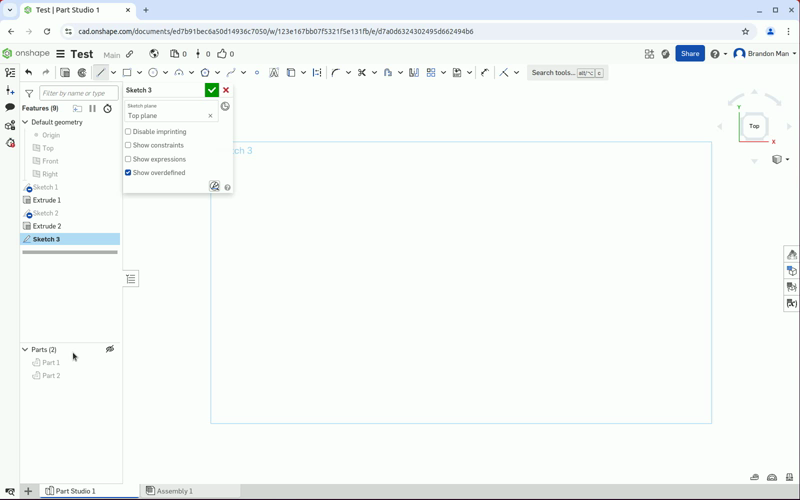
key_down(shift)
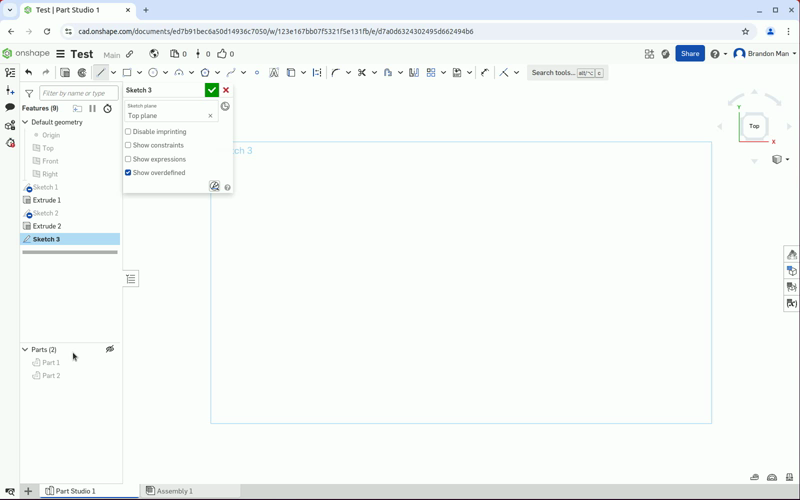
mouse_move(460, 339)
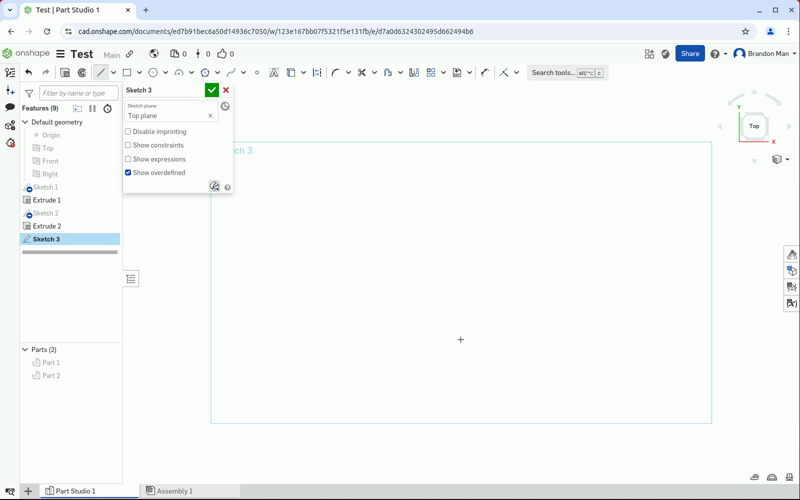
click(460, 339)
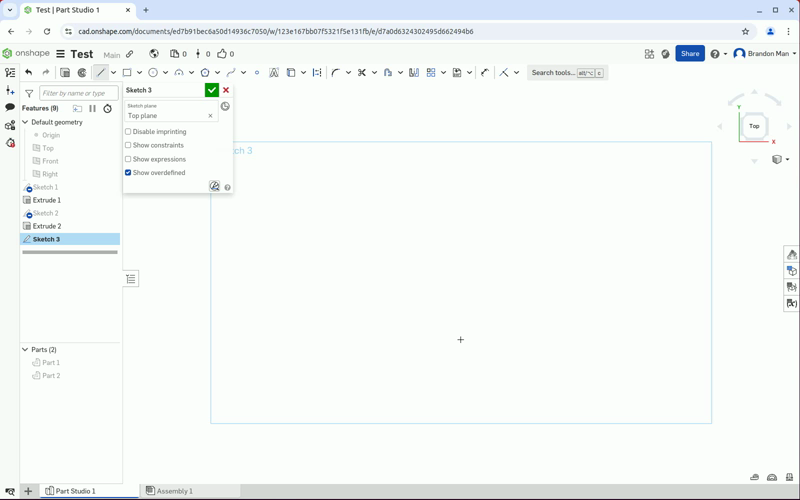
key_up(shift)
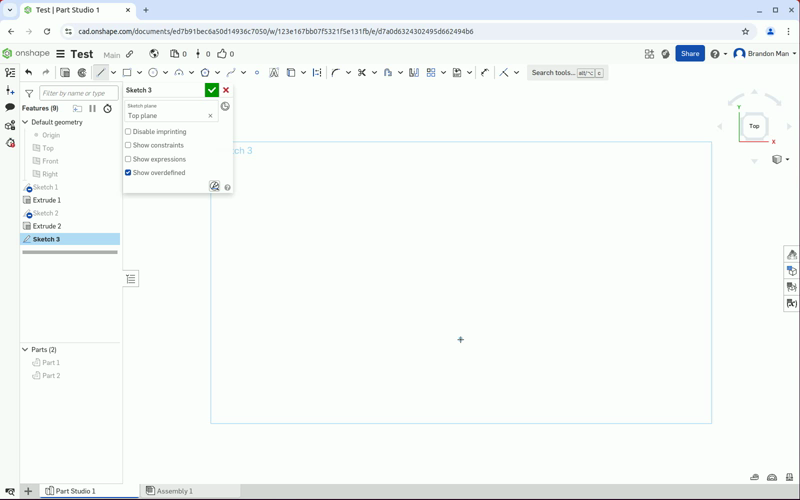
key_down(shift)
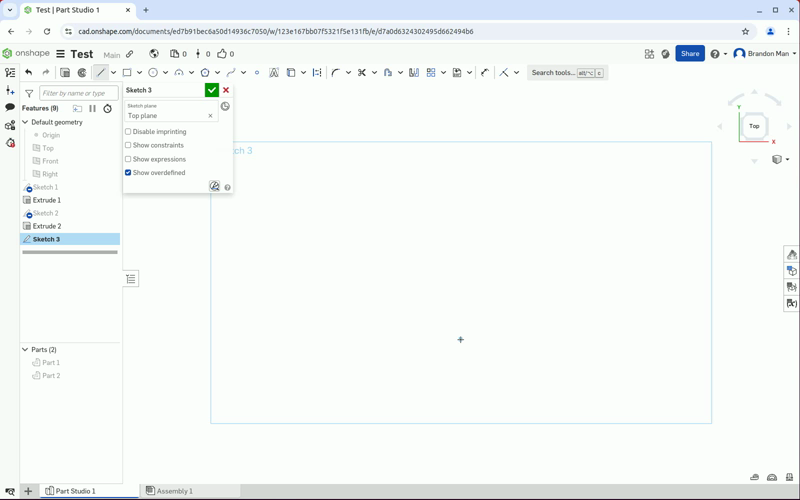
mouse_move(490, 339)
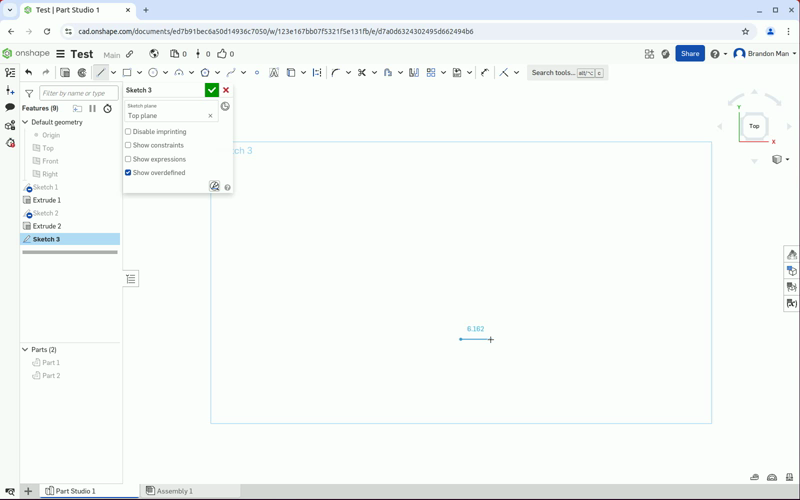
mouse_move(517, 339)
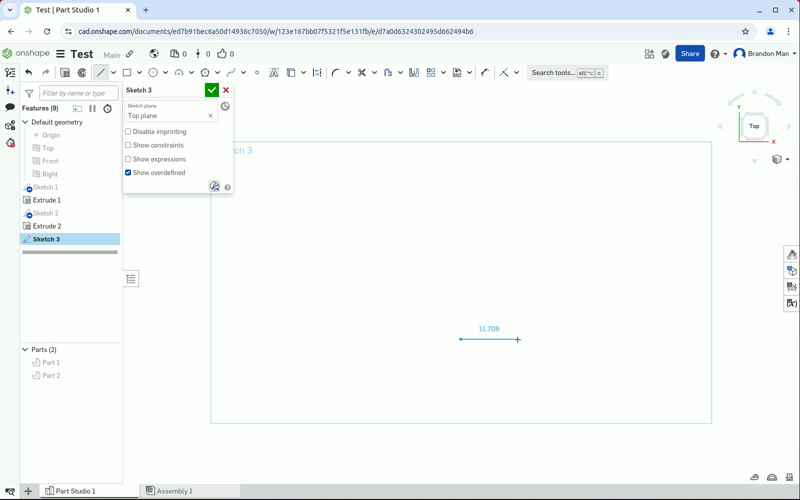
click(517, 339)
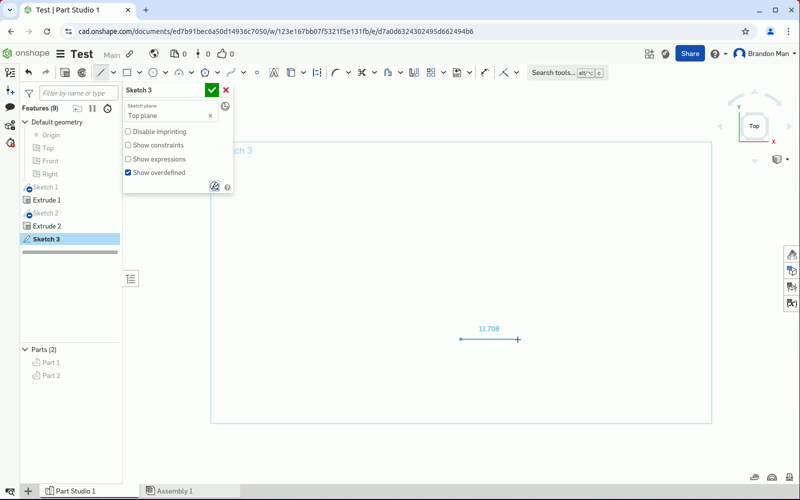
key_up(shift)
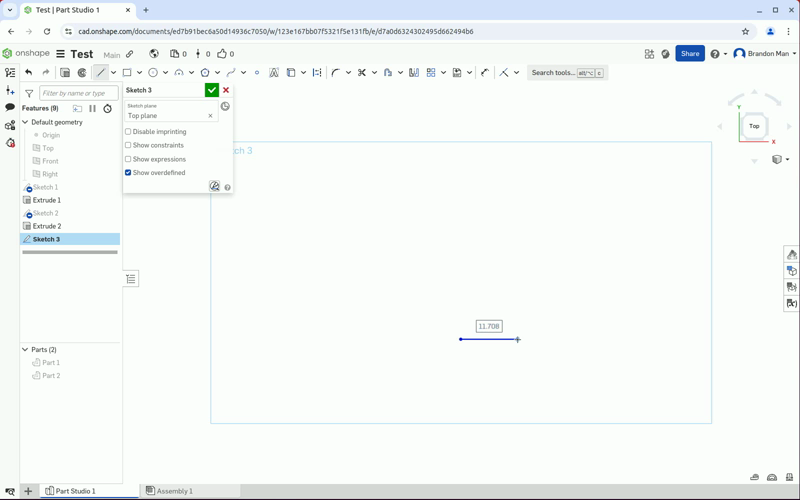
key_down(shift)
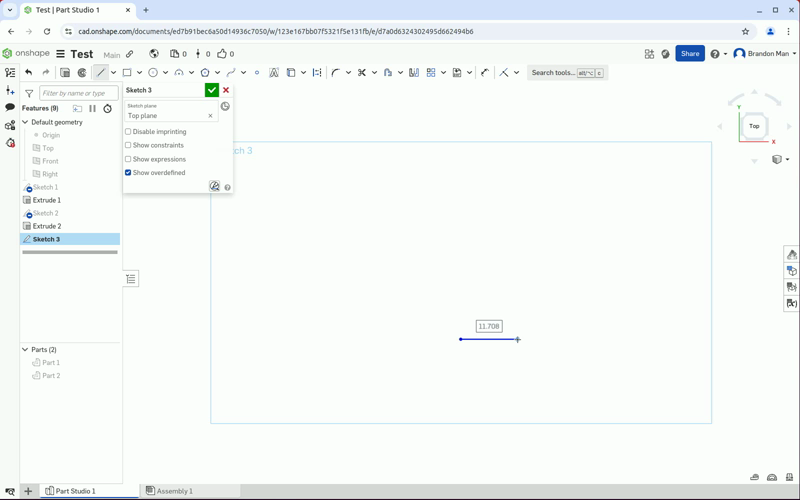
mouse_move(547, 339)
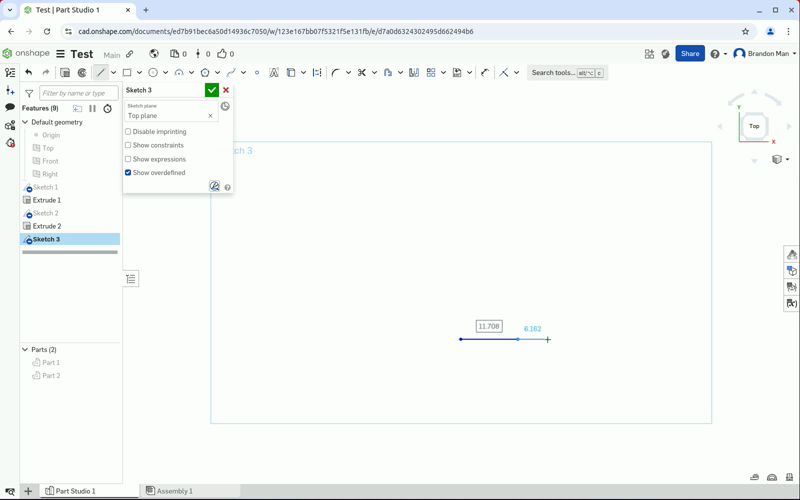
mouse_move(517, 282)
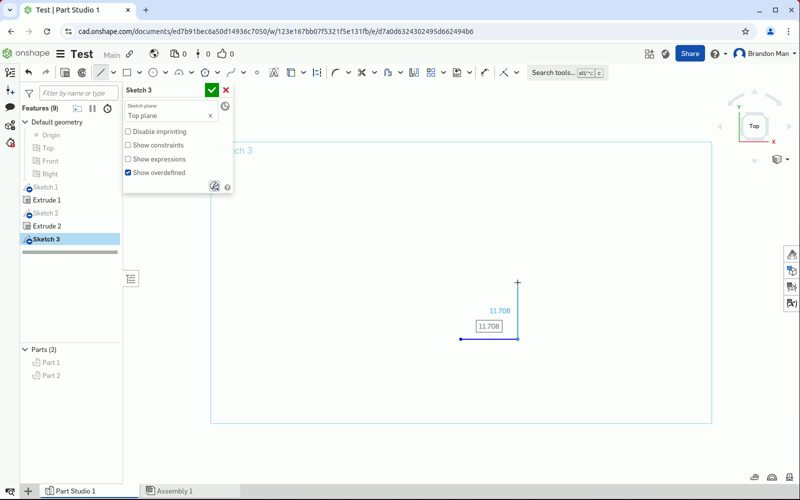
click(517, 282)
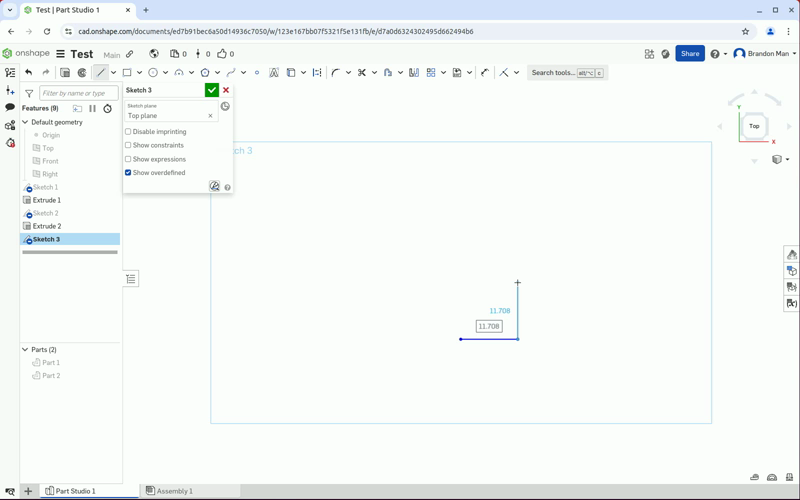
key_up(shift)
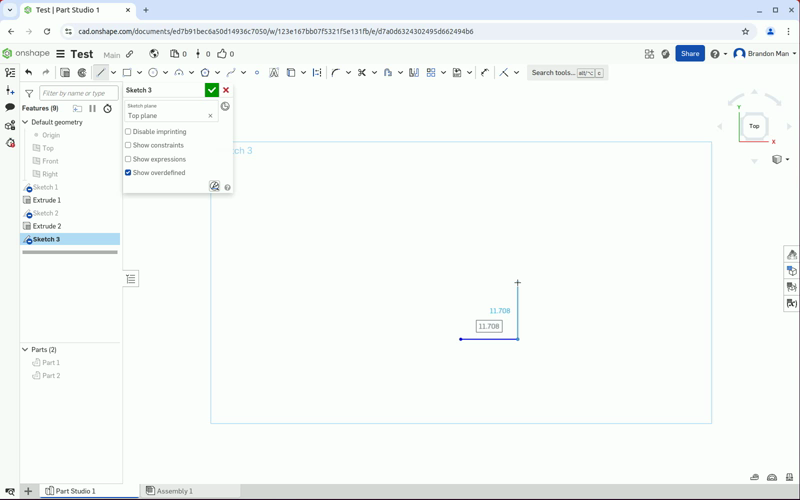
key_down(shift)
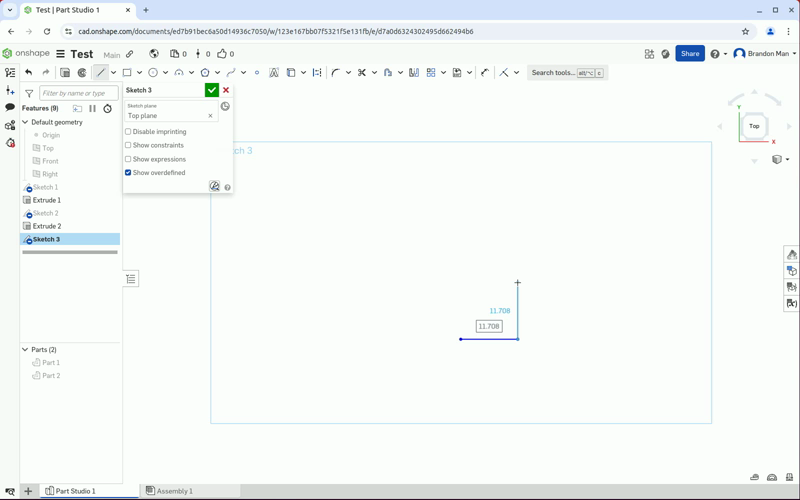
mouse_move(547, 282)
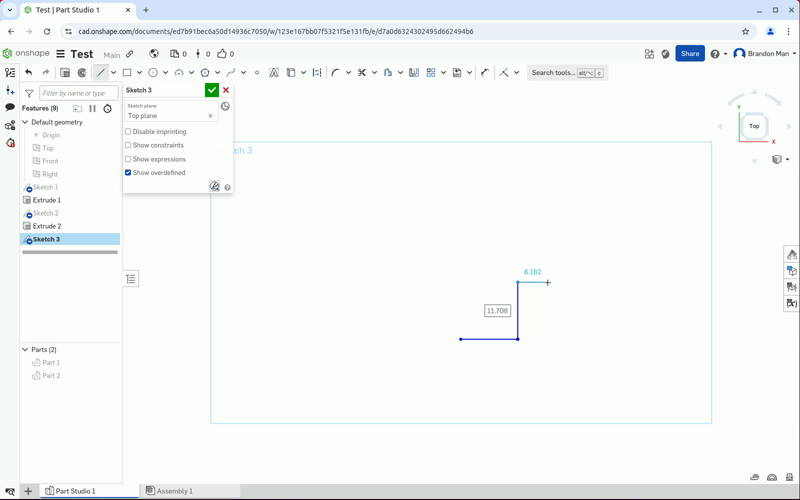
mouse_move(460, 282)
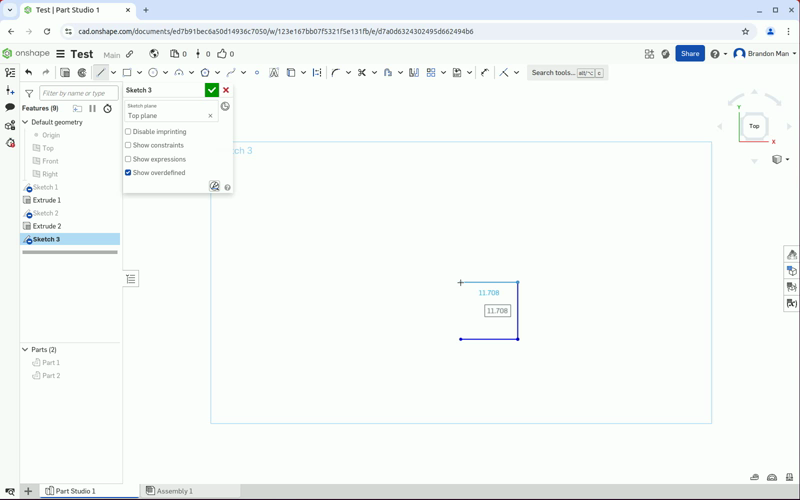
click(460, 282)
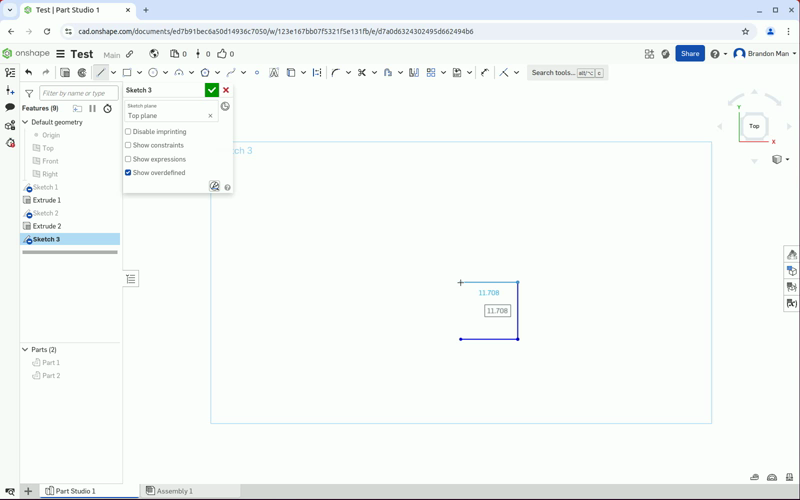
key_up(shift)
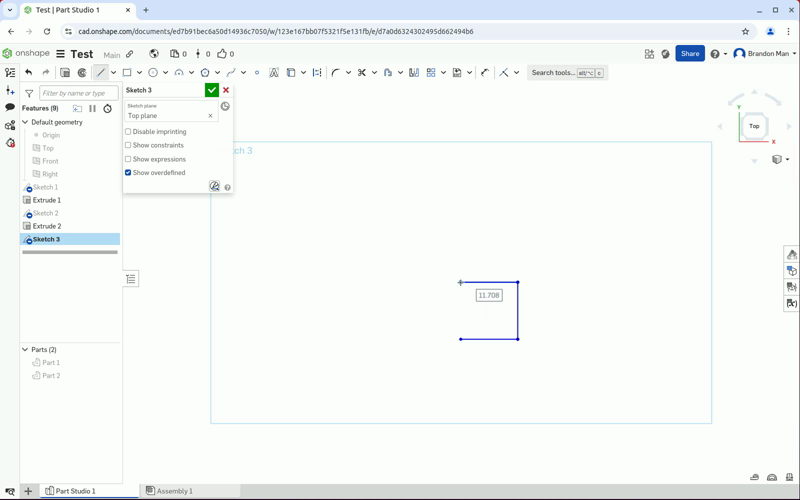
mouse_move(490, 282)
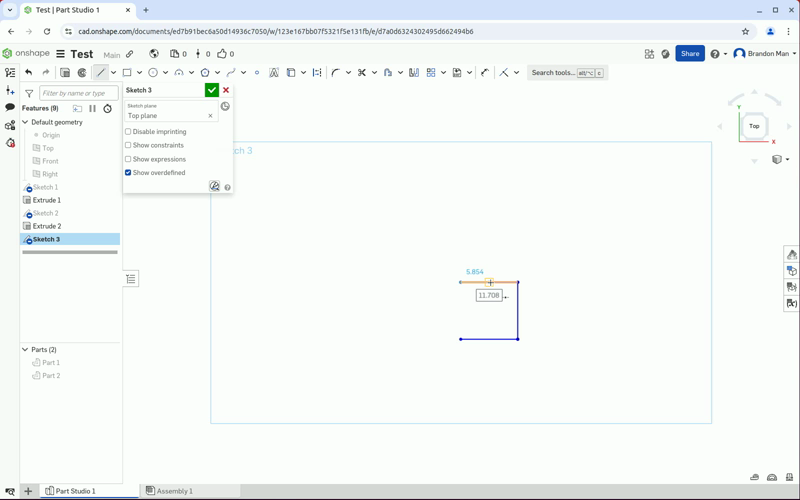
key_down(shift)
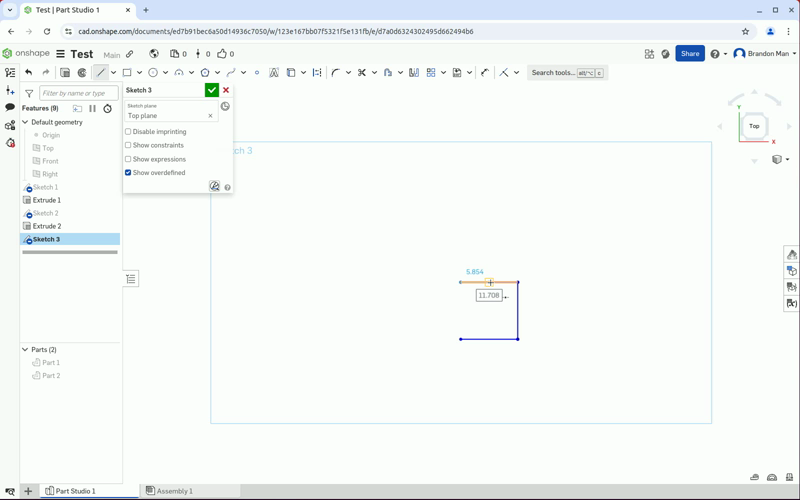
mouse_move(460, 339)
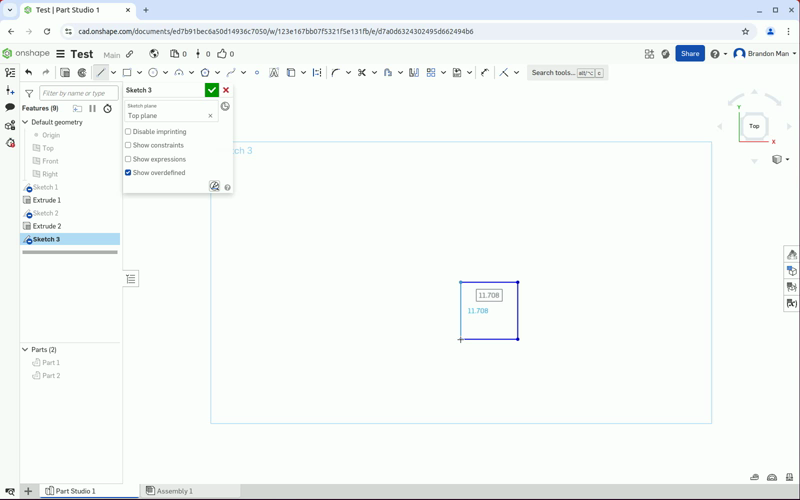
key_up(shift)
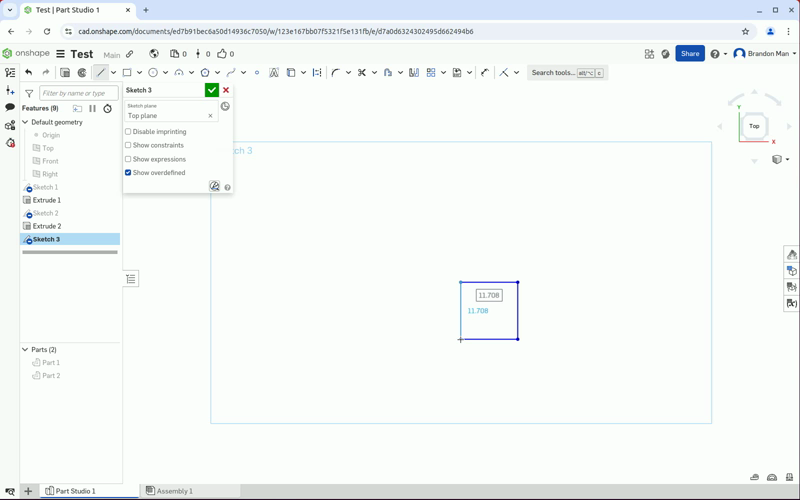
click(460, 339)
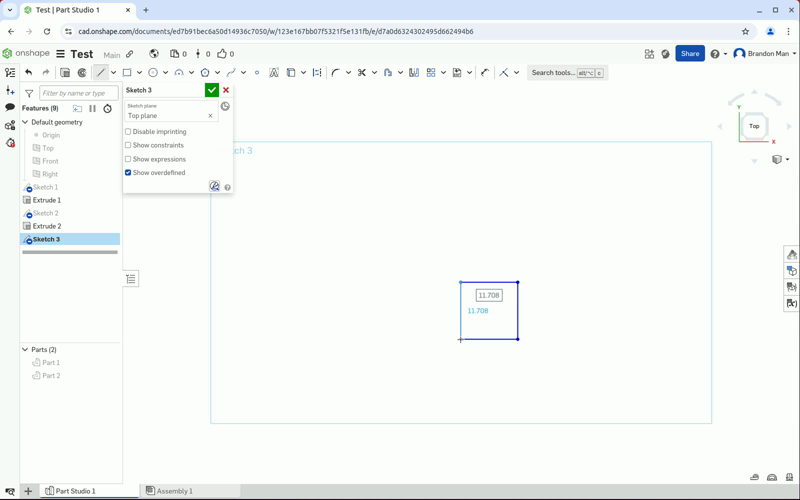
key(esc)
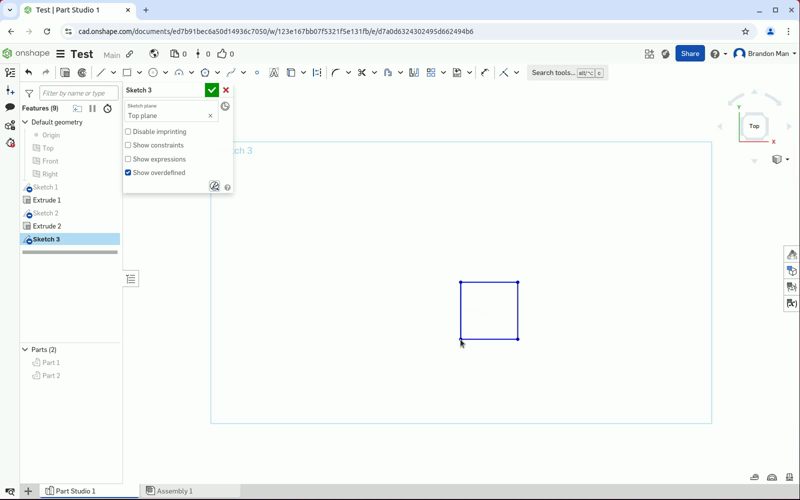
mouse_move(472, 298)
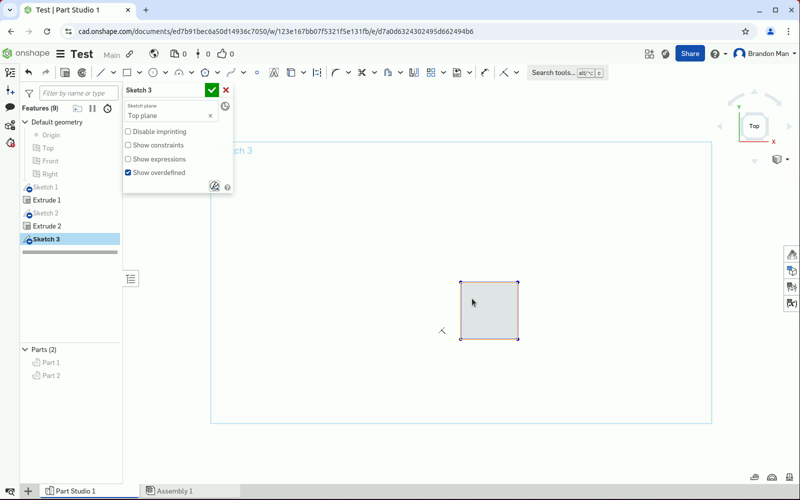
click(472, 298)
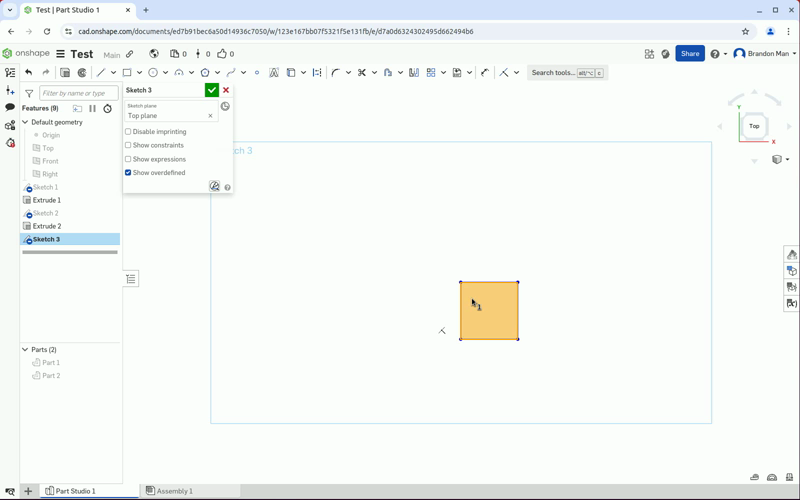
mouse_move(73, 352)
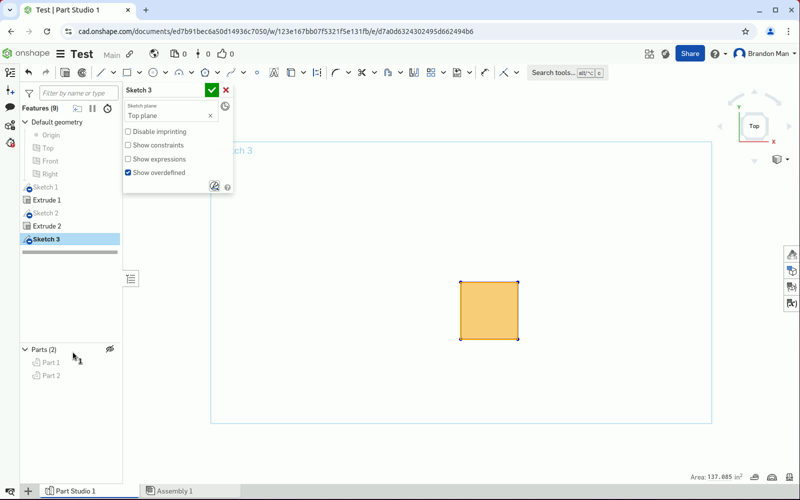
key(shift+y)
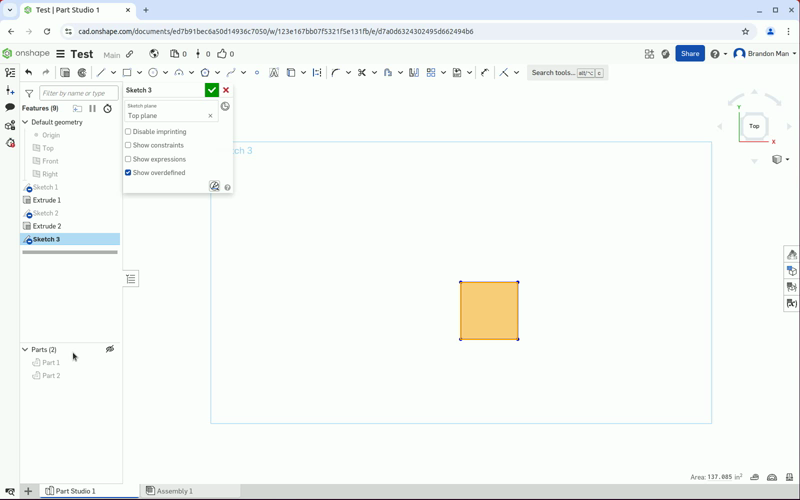
key(shift+e)
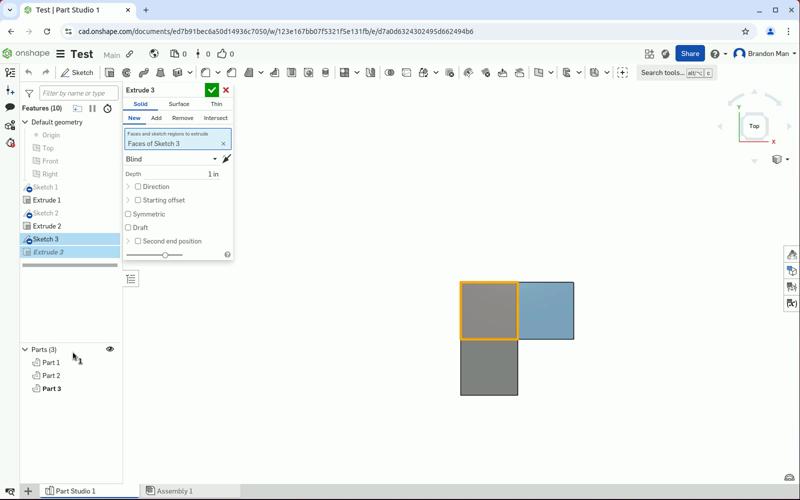
mouse_move(143, 106)
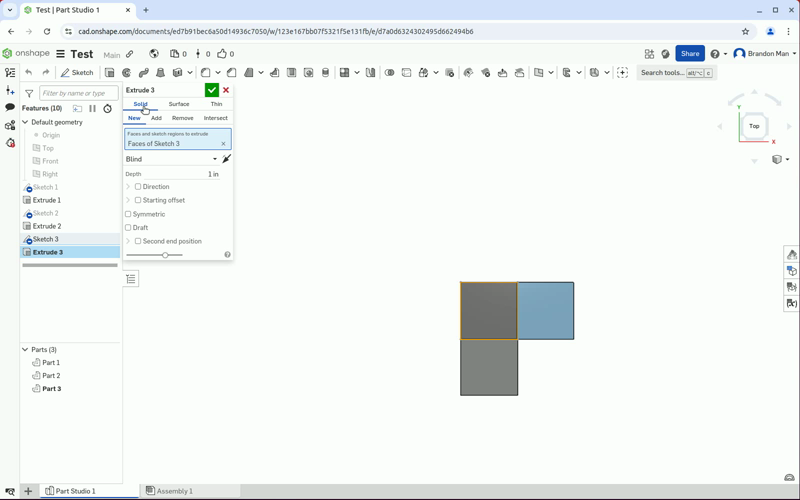
click(143, 106)
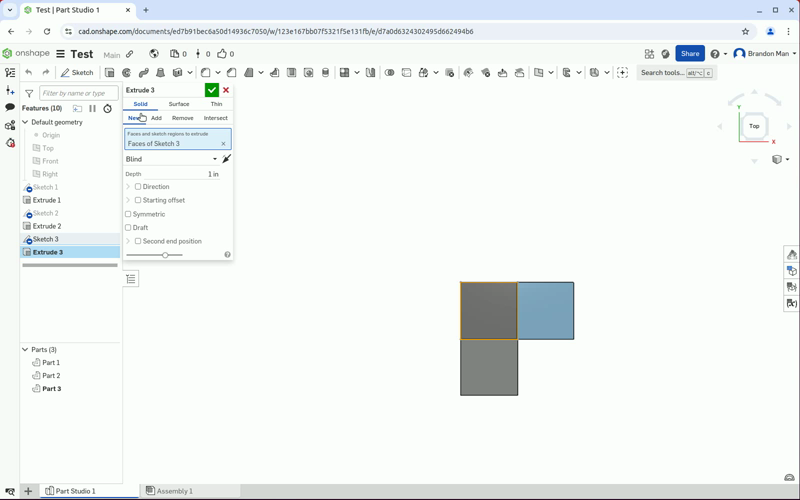
mouse_move(137, 120)
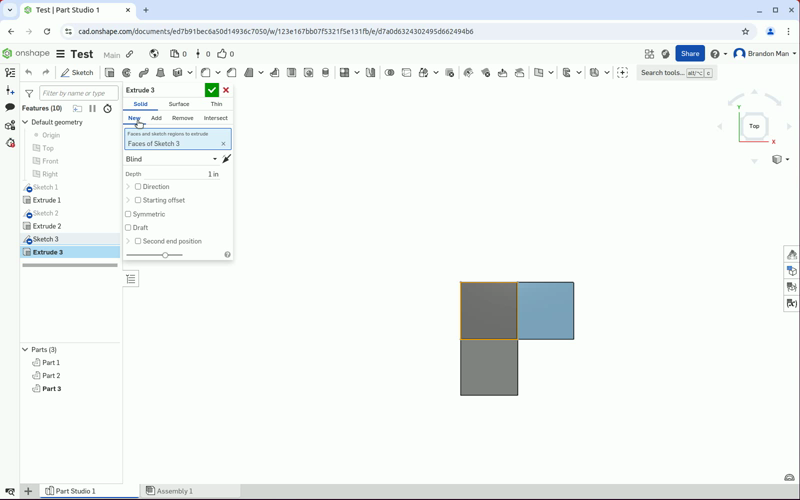
click(137, 120)
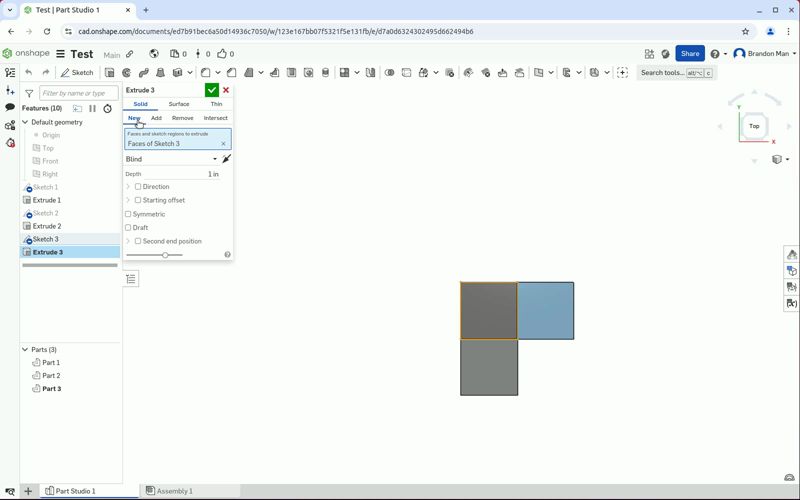
key(tab, 4)
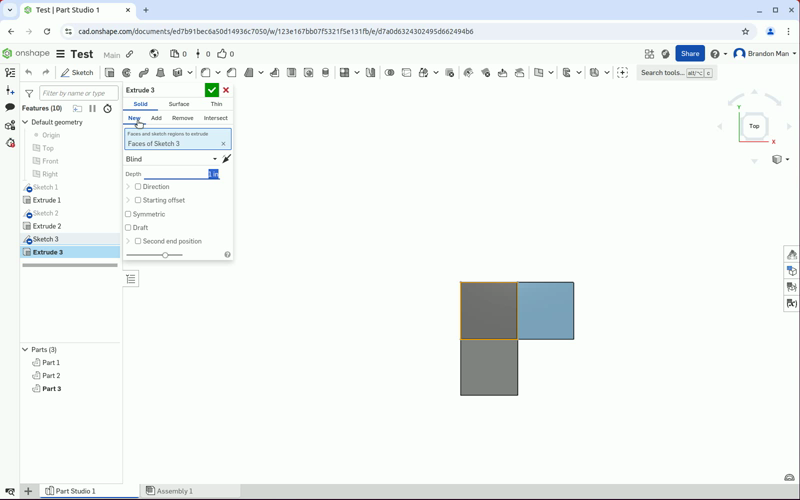
text(11.554)
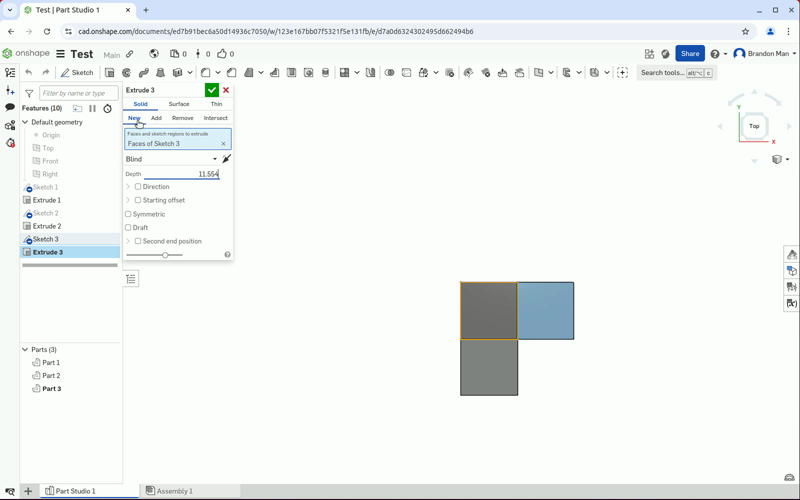
key(enter)
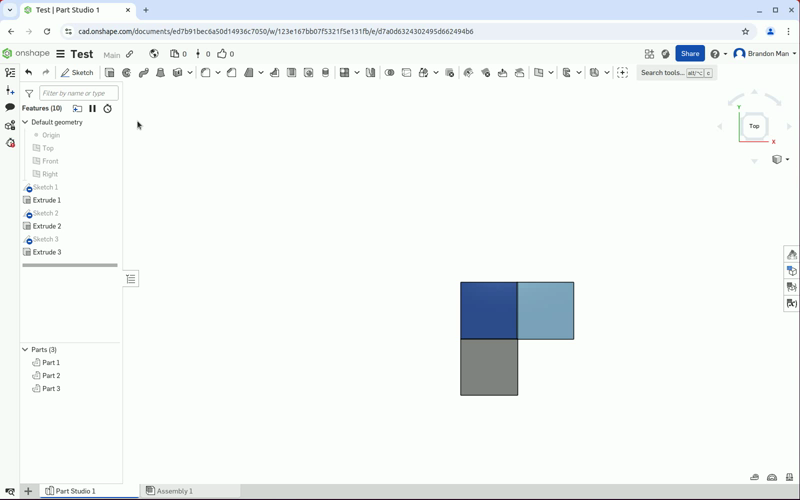
key(shift+h)
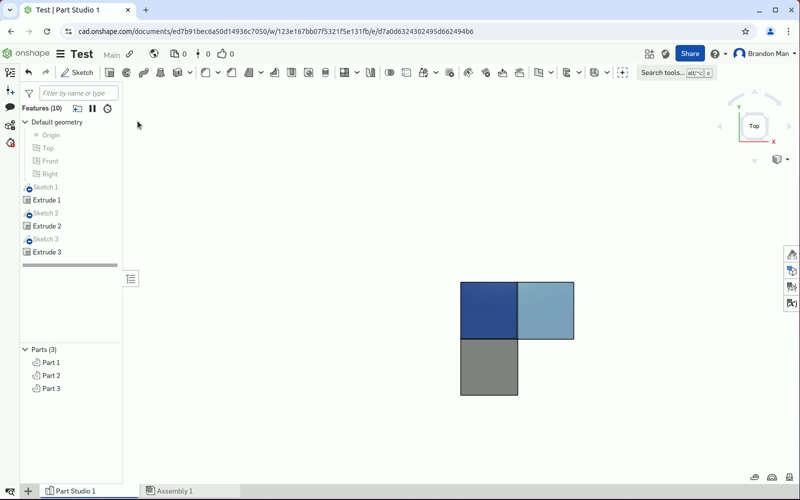
key(shift+h)
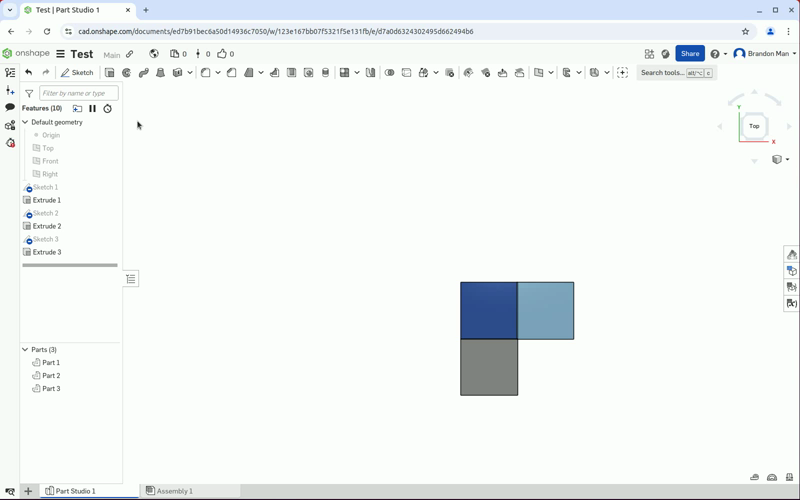
mouse_move(73, 189)
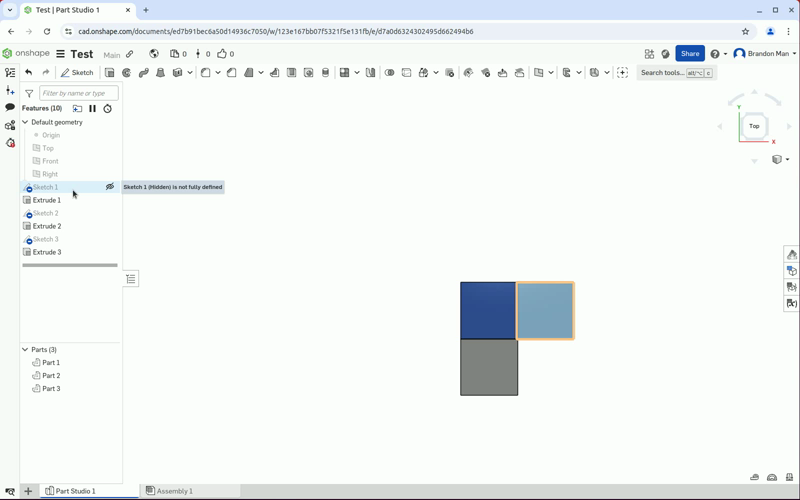
click(73, 189)
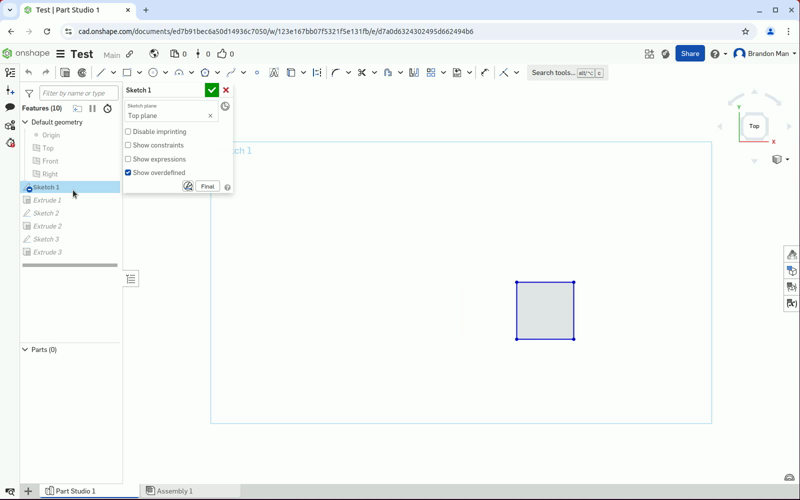
mouse_move(229, 92)
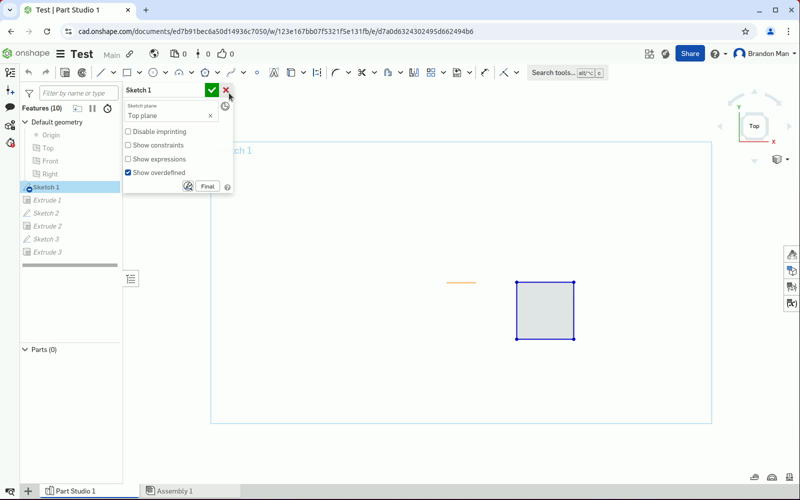
click(229, 92)
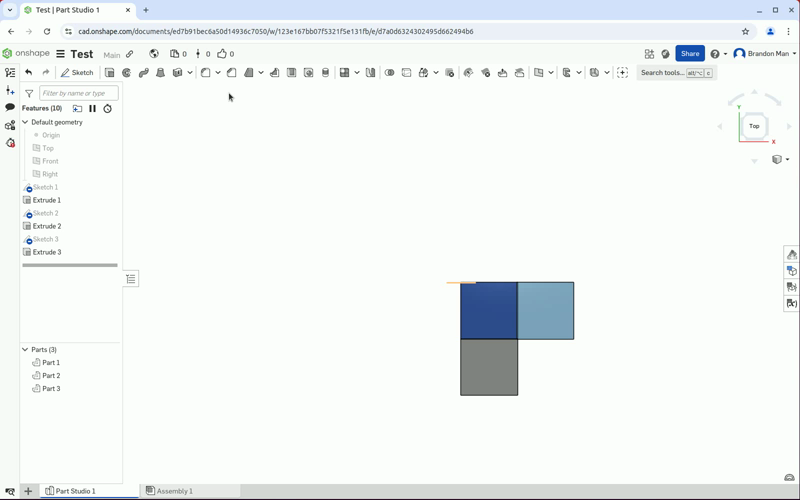
mouse_move(541, 75)
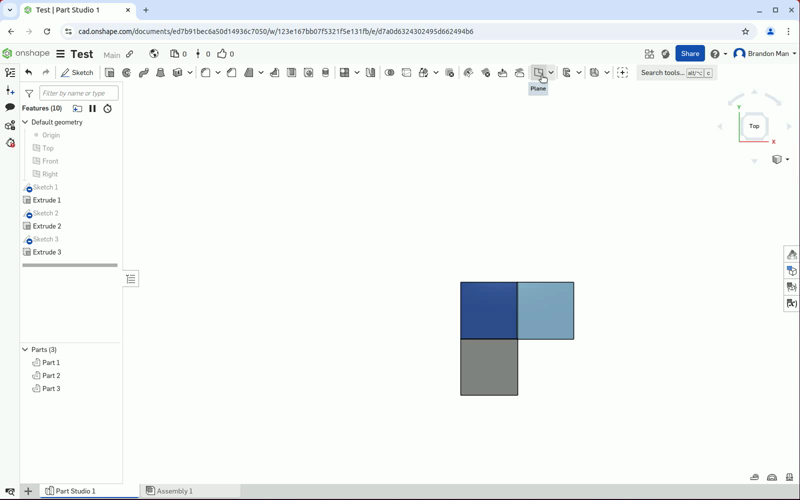
click(541, 75)
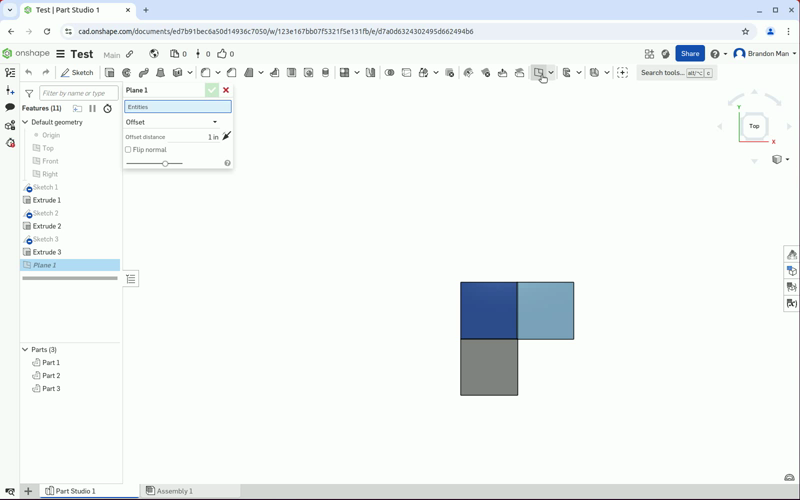
mouse_move(73, 150)
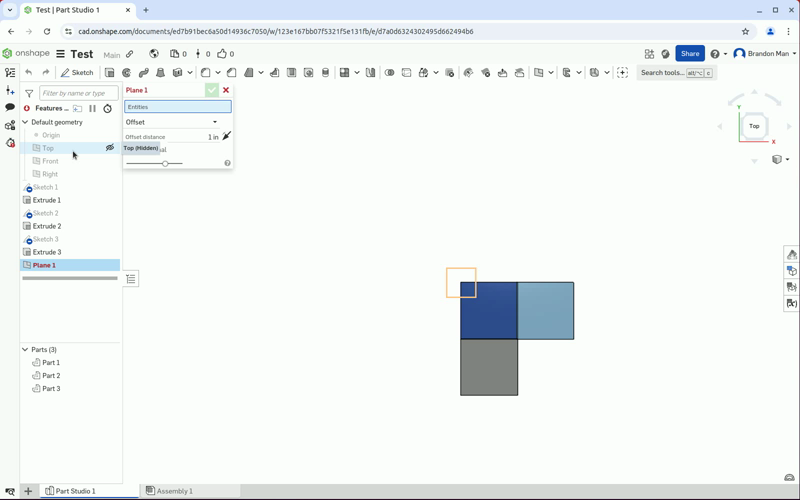
click(73, 150)
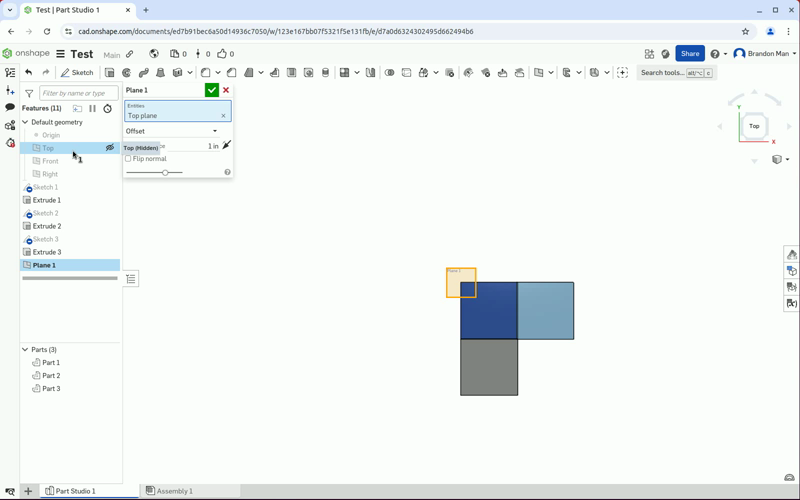
key(tab, 2)
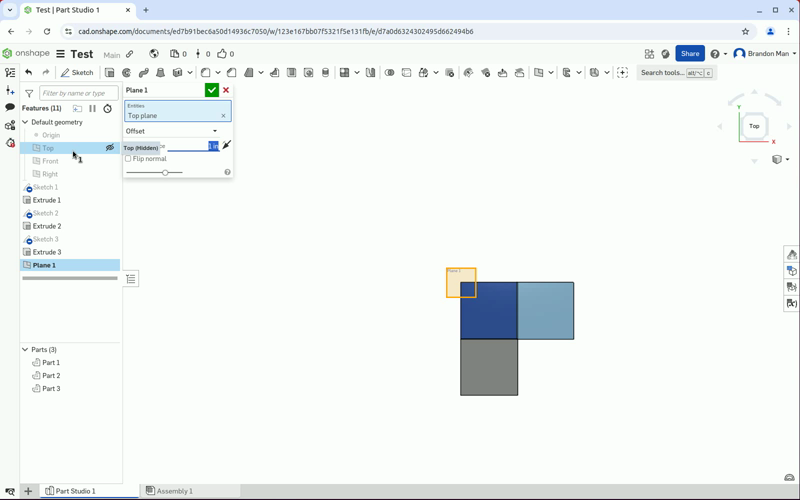
text(11.554)
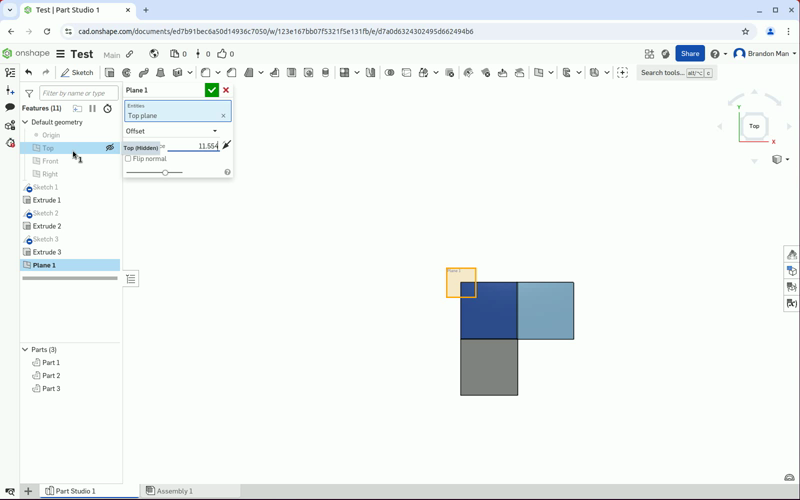
key(enter, 2)
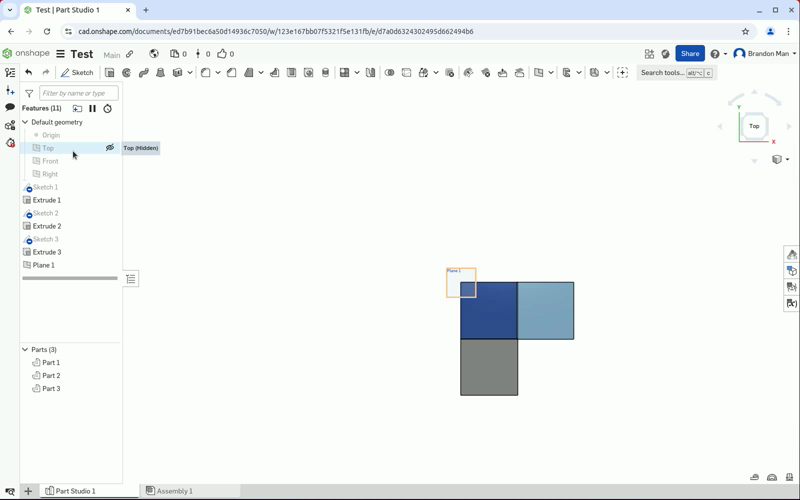
key(shift+s)
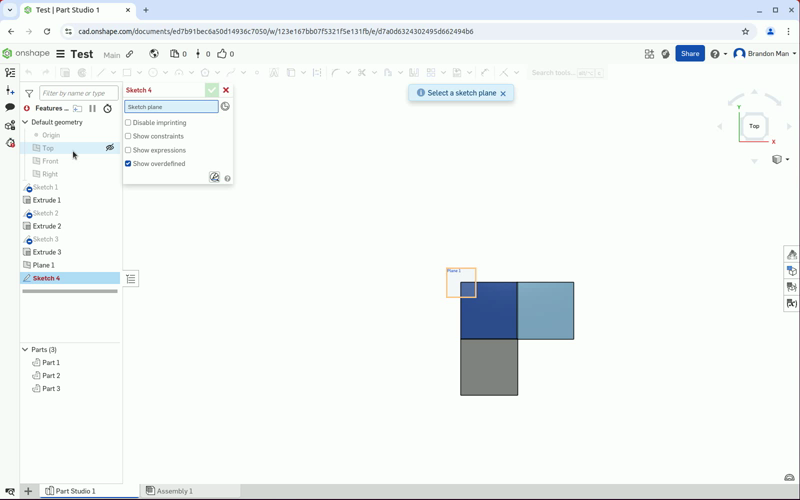
mouse_move(73, 267)
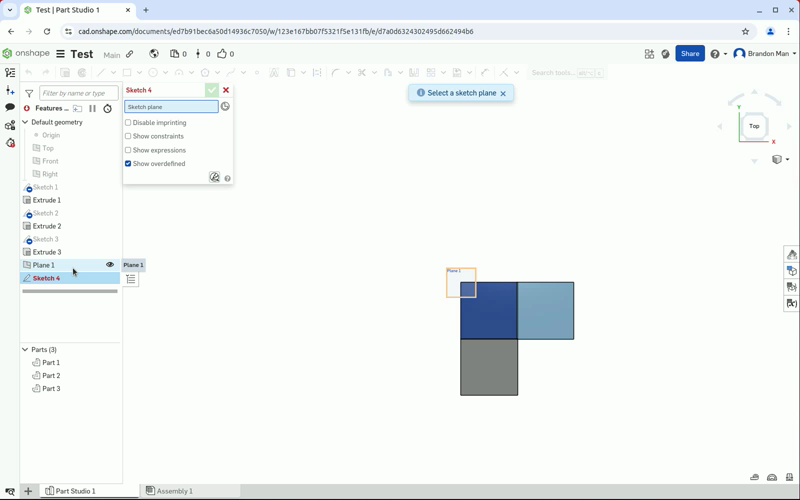
click(73, 267)
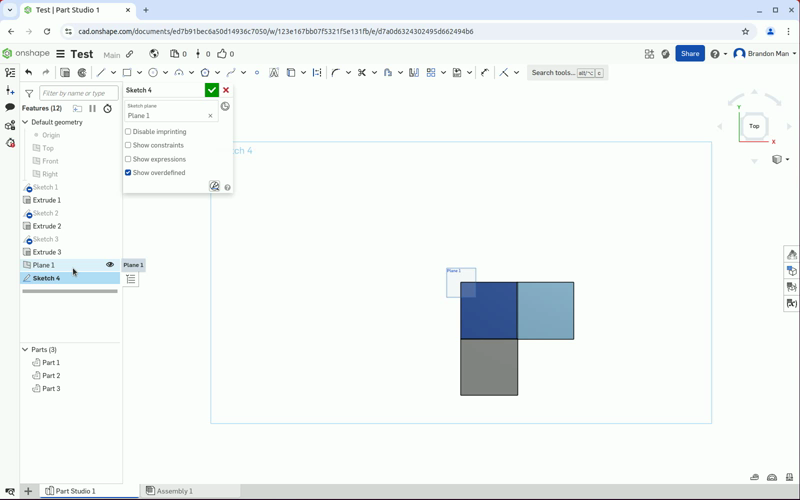
mouse_move(73, 352)
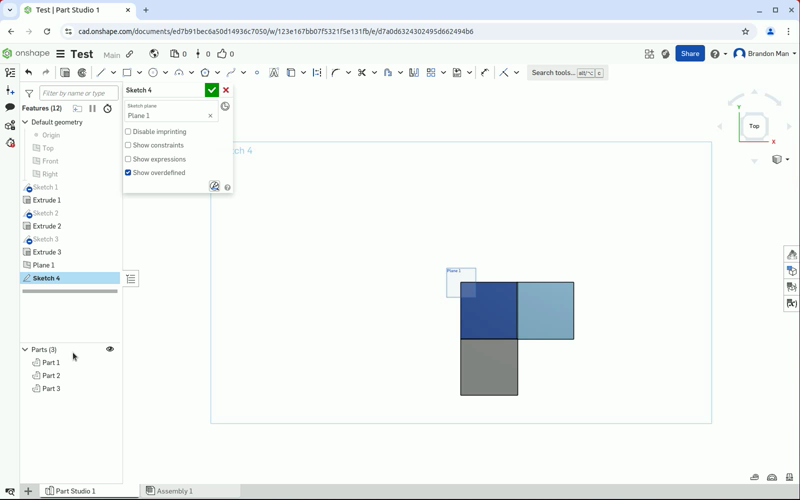
key(y)
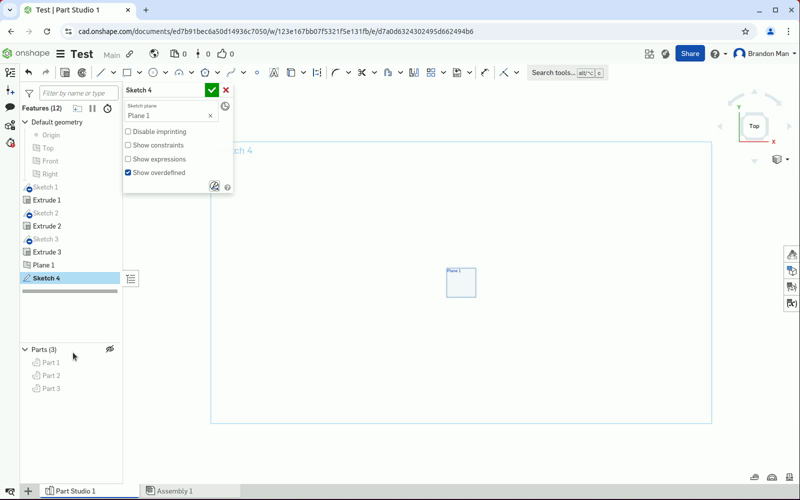
key(l)
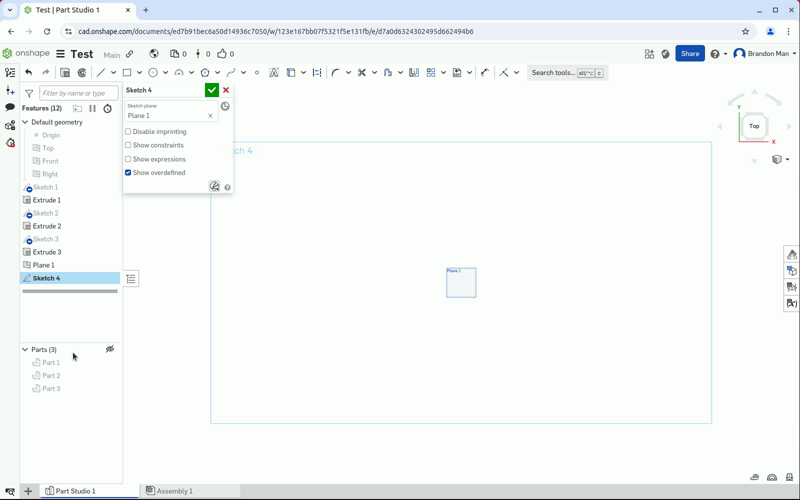
key_down(shift)
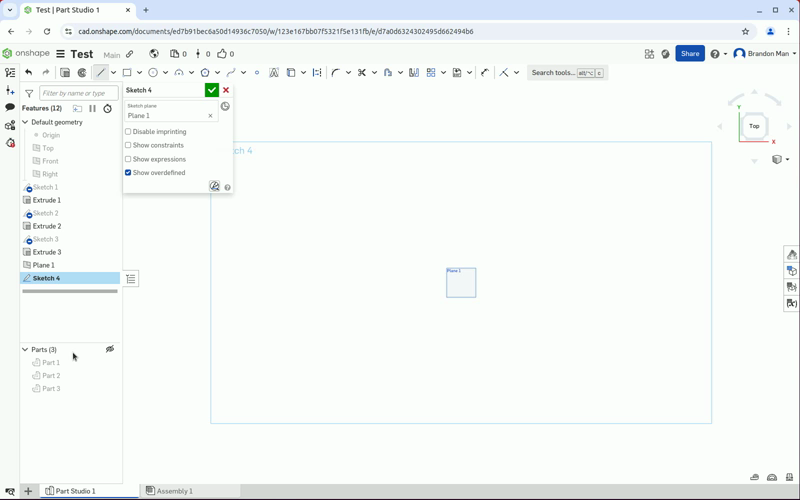
mouse_move(460, 339)
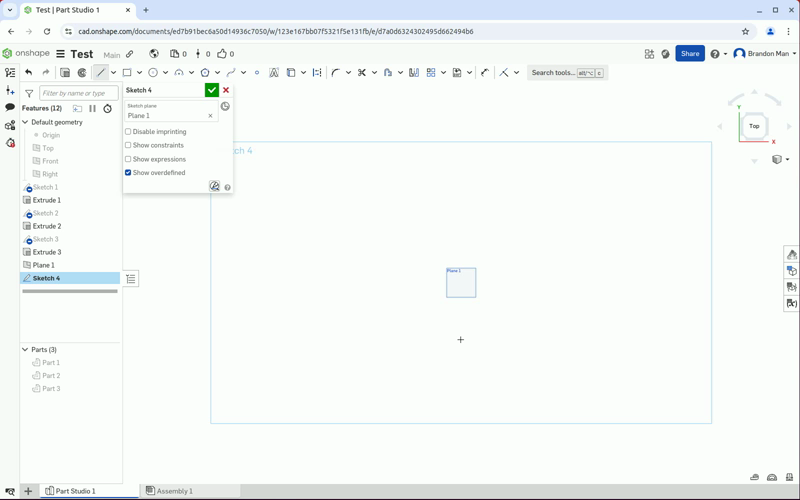
click(460, 339)
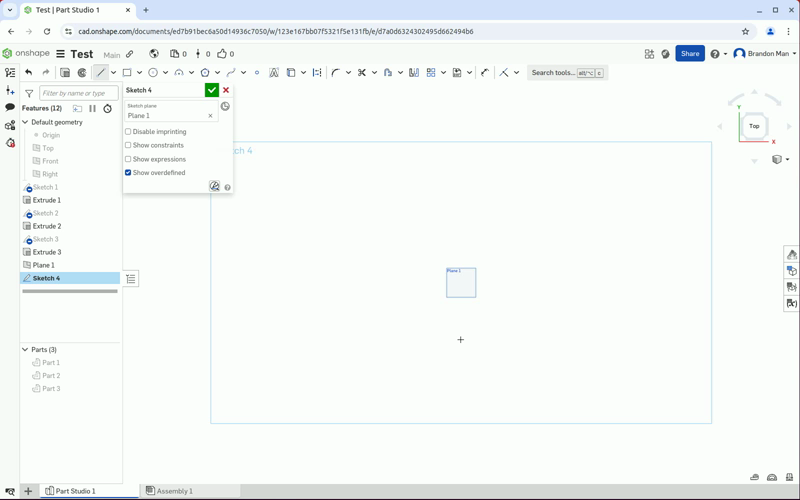
key_up(shift)
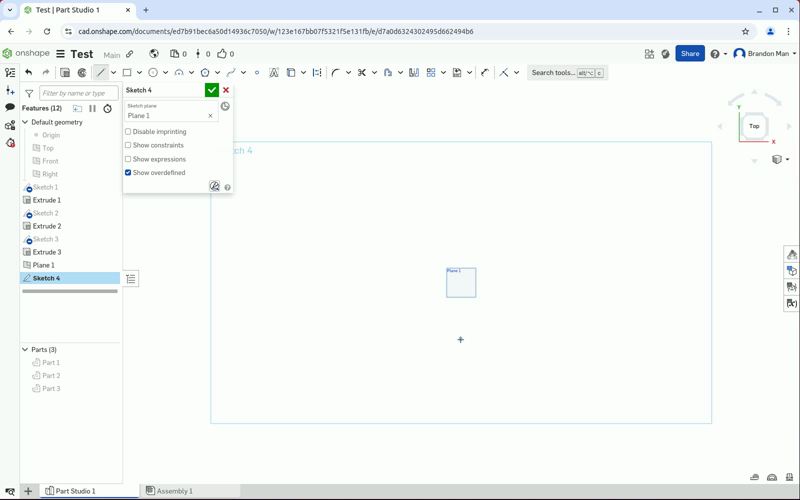
key_down(shift)
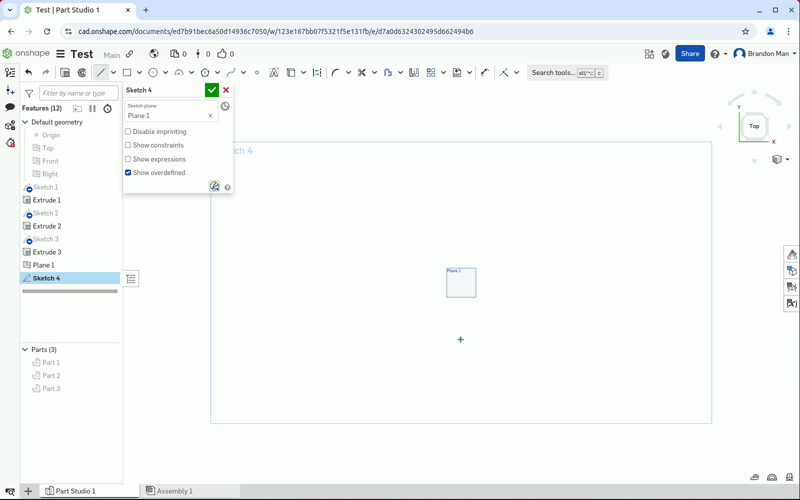
mouse_move(490, 339)
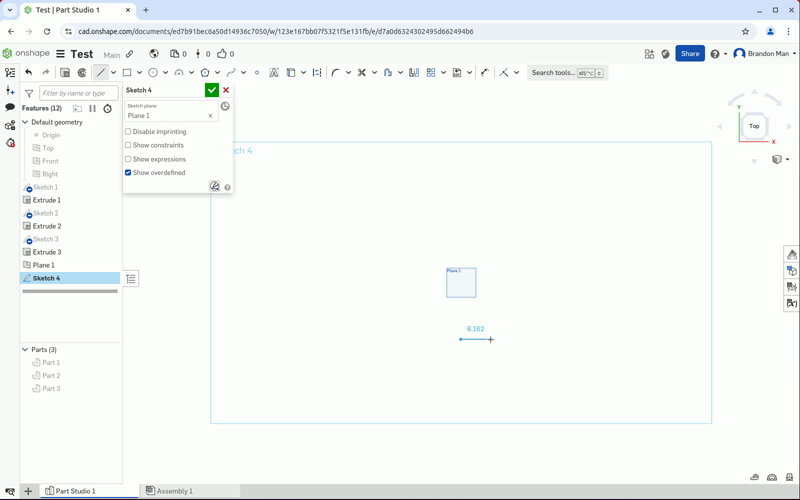
mouse_move(517, 339)
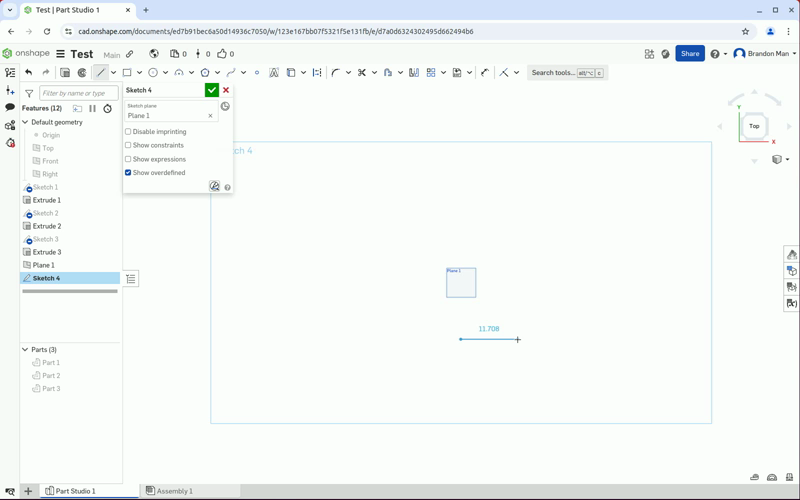
click(517, 339)
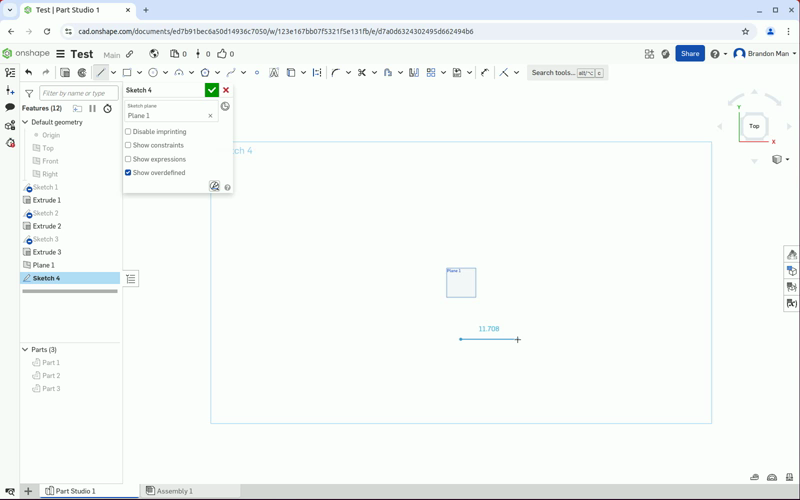
key_up(shift)
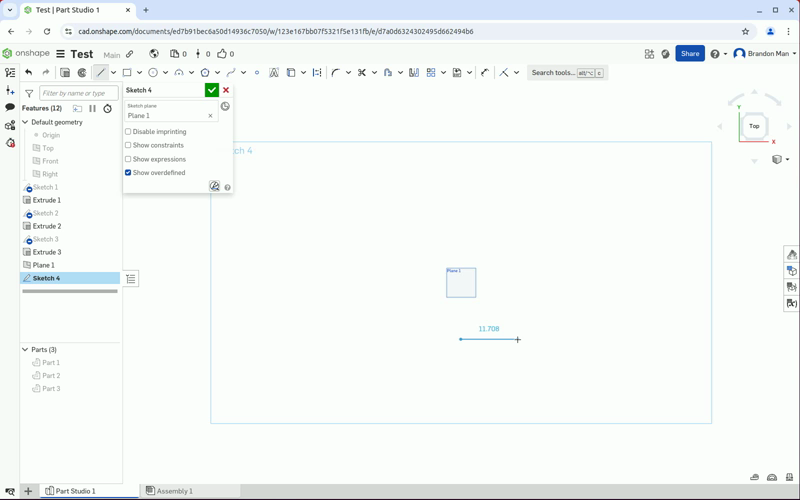
key_down(shift)
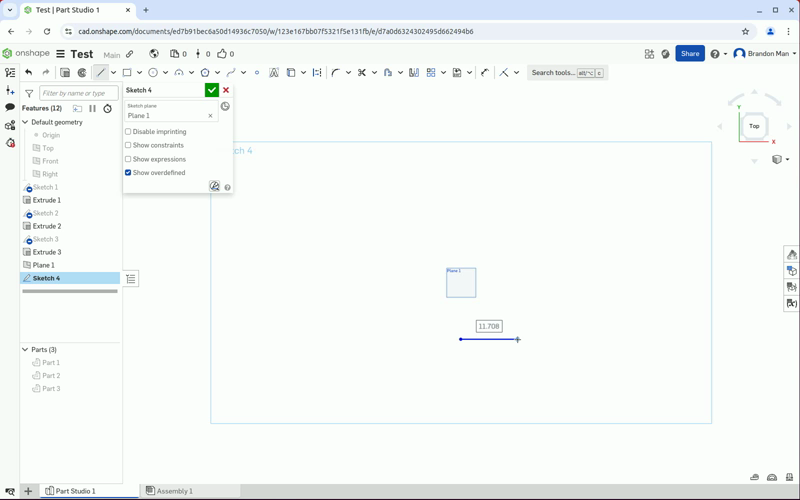
mouse_move(547, 339)
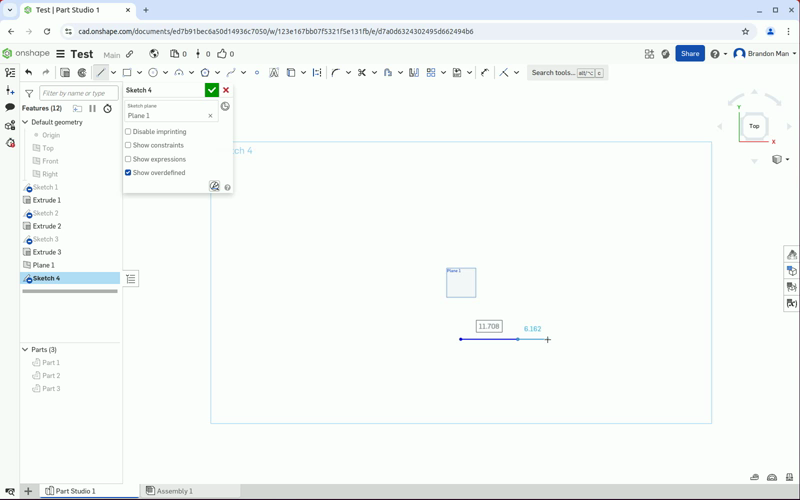
mouse_move(517, 282)
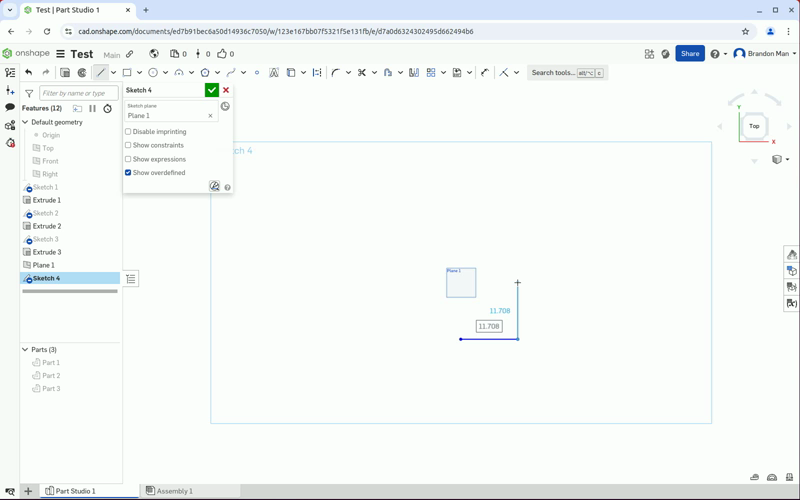
click(517, 282)
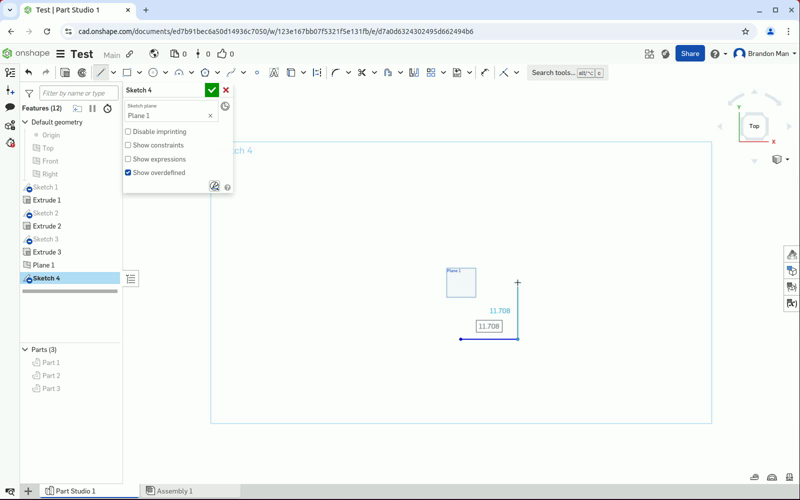
key_up(shift)
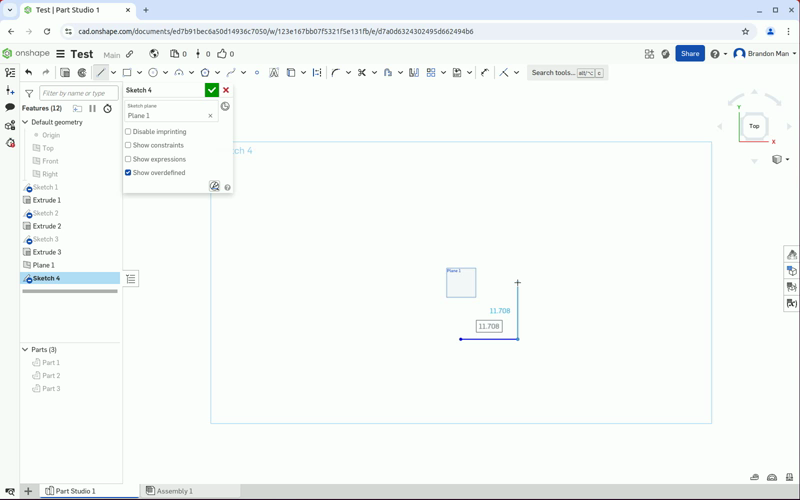
key_down(shift)
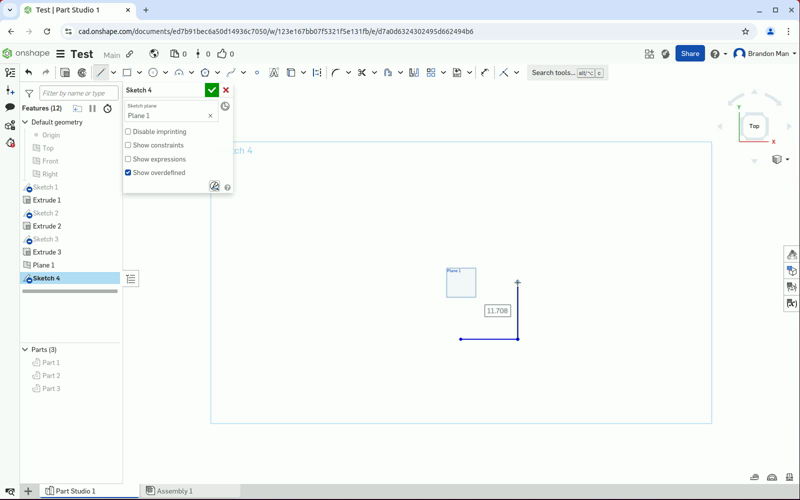
mouse_move(547, 282)
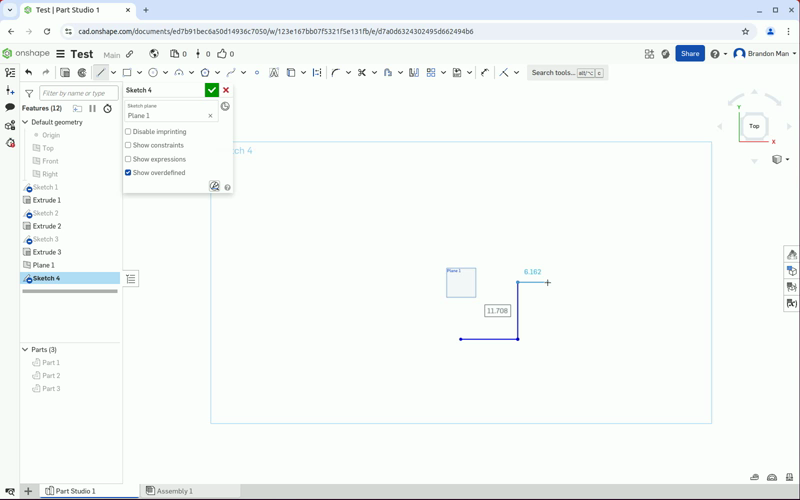
mouse_move(460, 282)
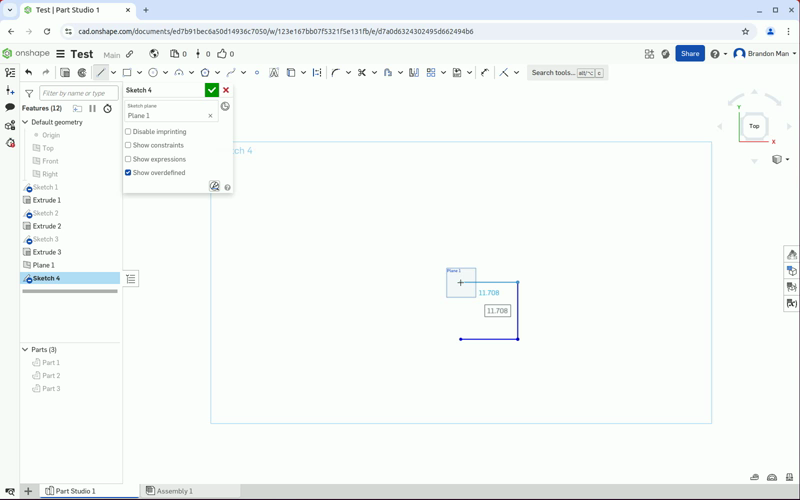
click(460, 282)
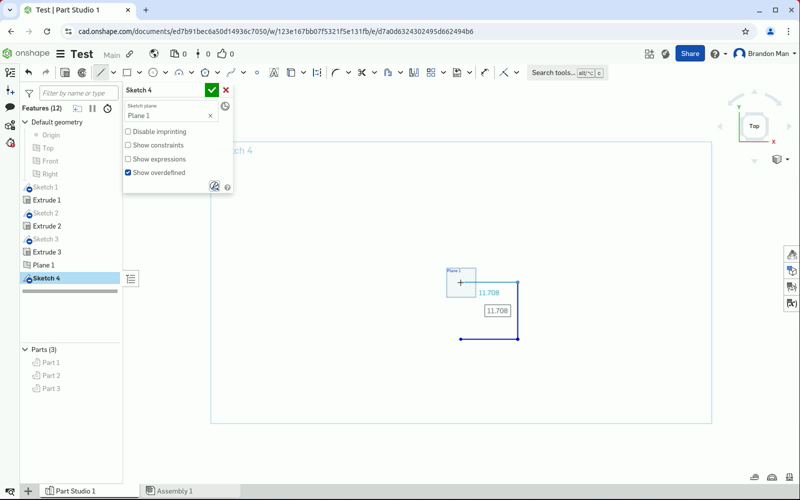
key_up(shift)
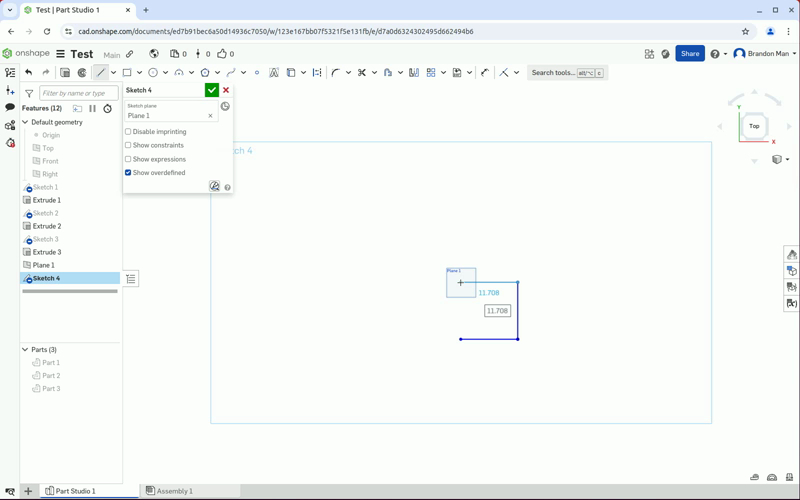
mouse_move(490, 282)
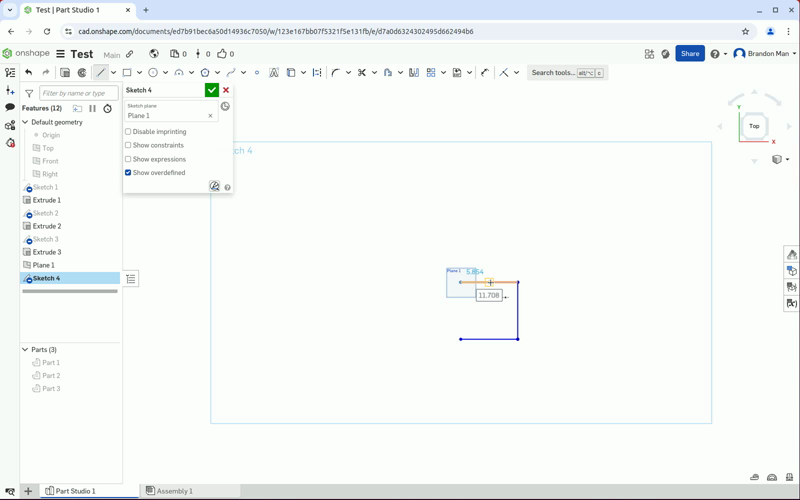
key_down(shift)
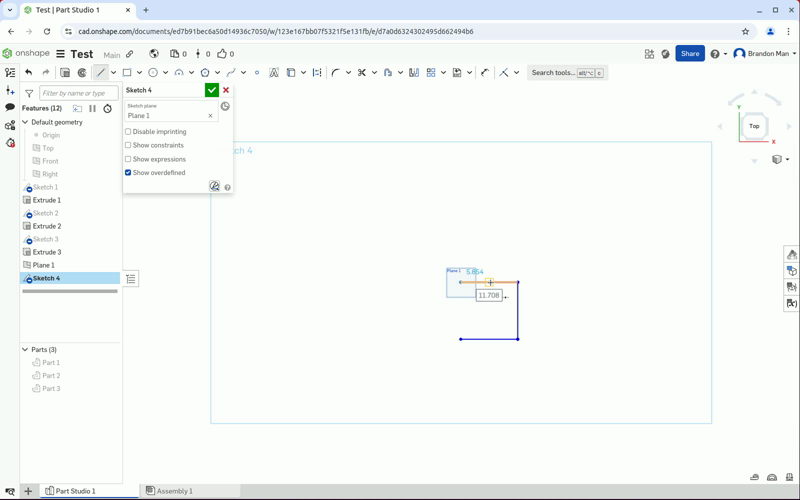
mouse_move(460, 339)
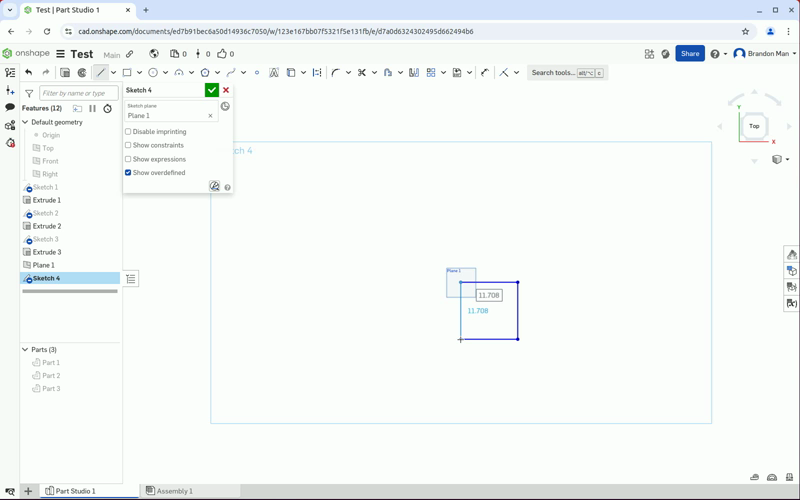
key_up(shift)
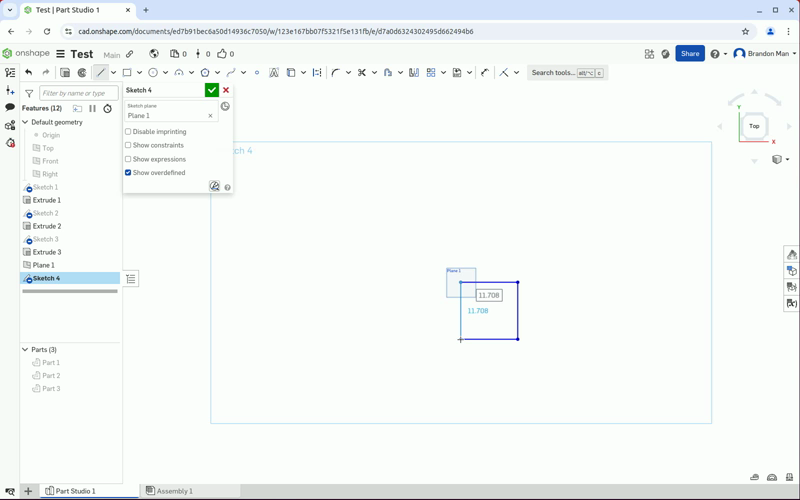
click(460, 339)
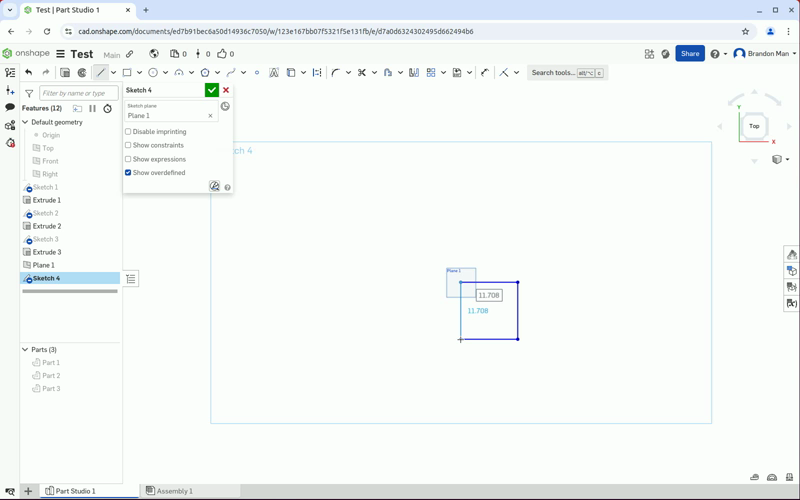
key(esc)
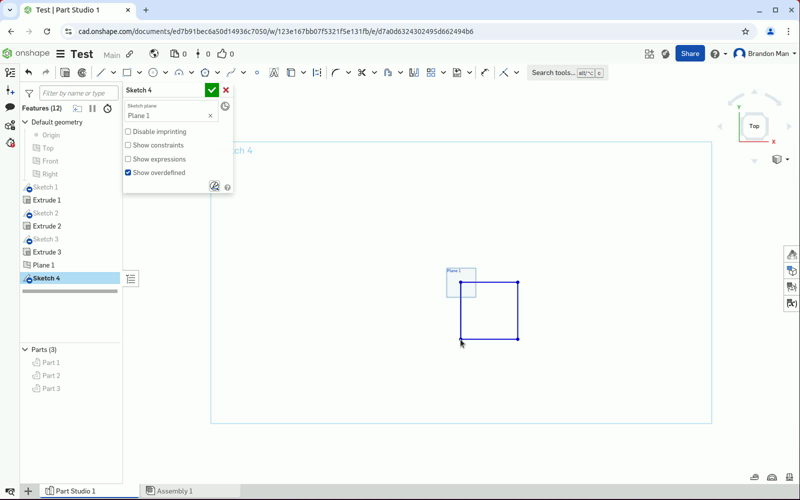
mouse_move(489, 302)
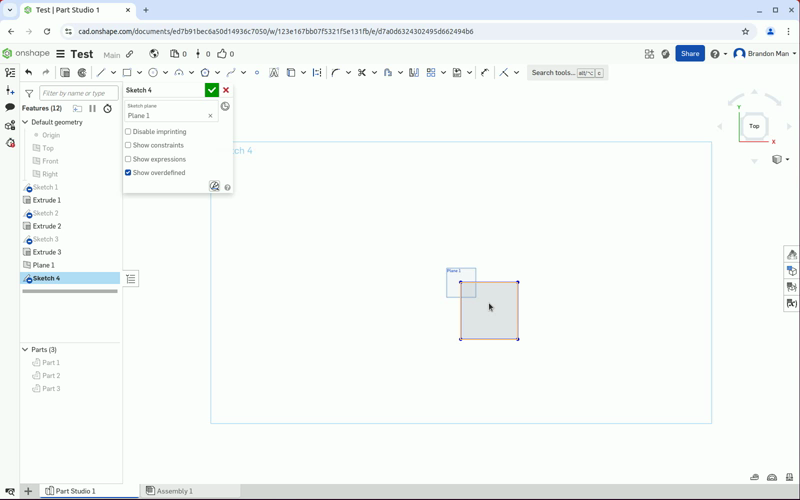
click(489, 302)
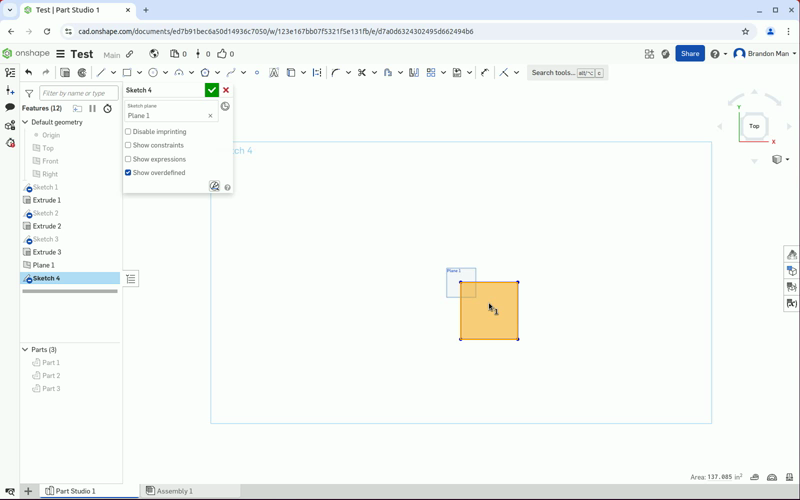
mouse_move(73, 352)
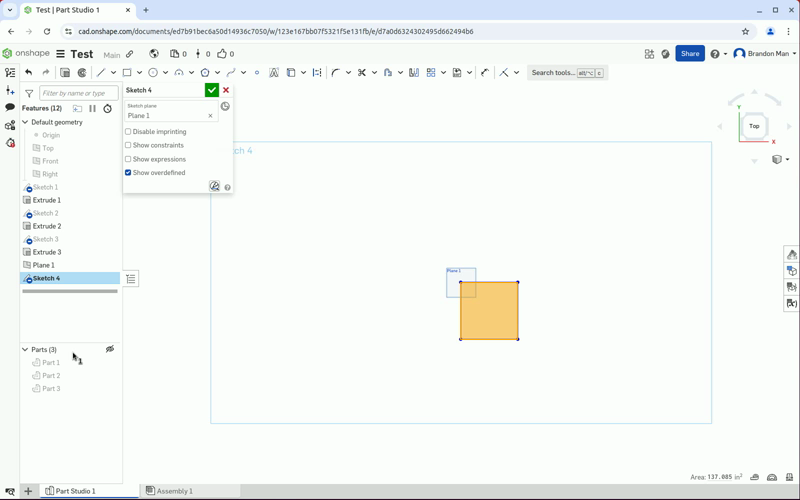
key(shift+y)
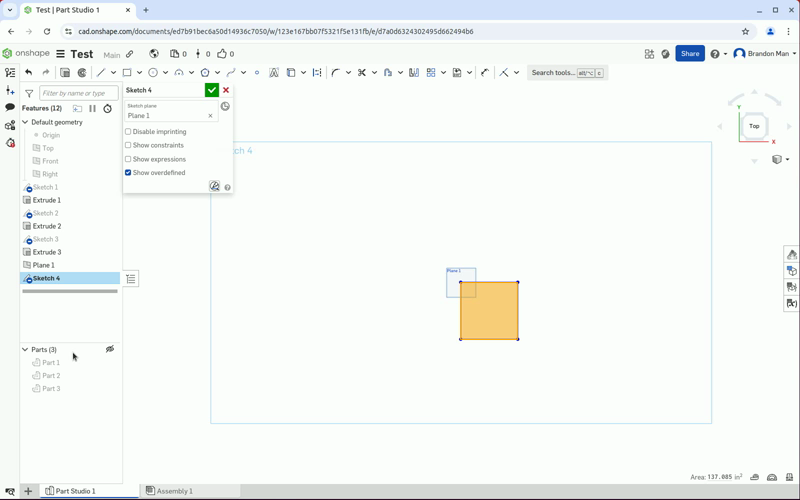
key(shift+e)
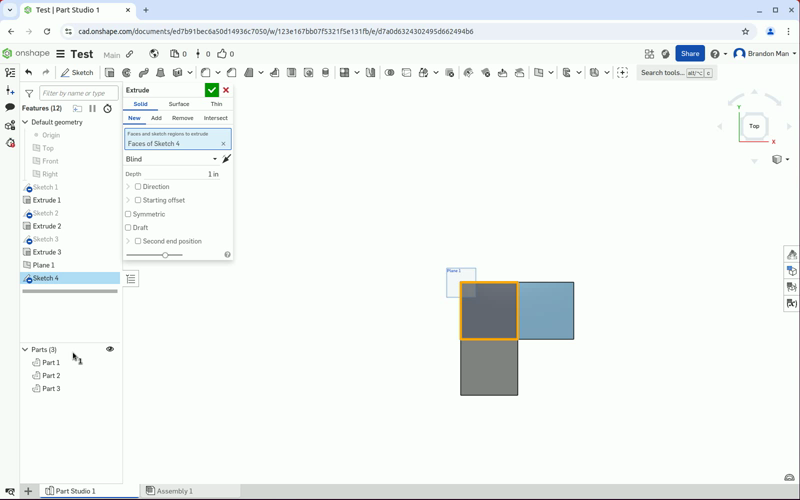
mouse_move(143, 106)
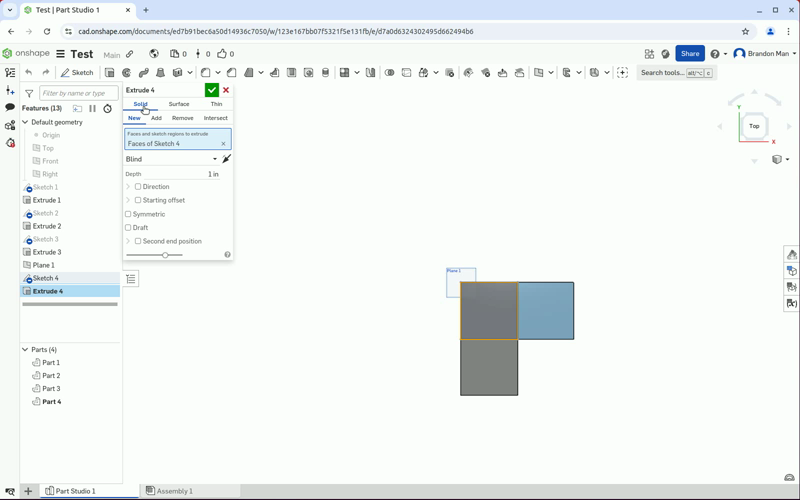
click(143, 106)
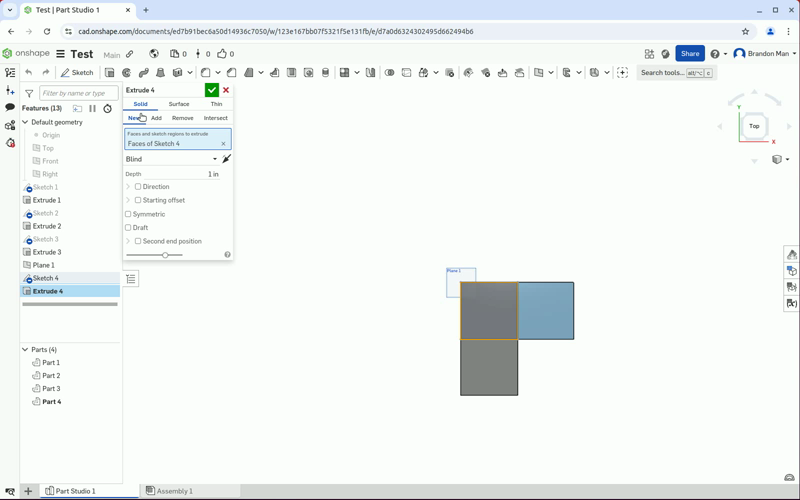
mouse_move(137, 120)
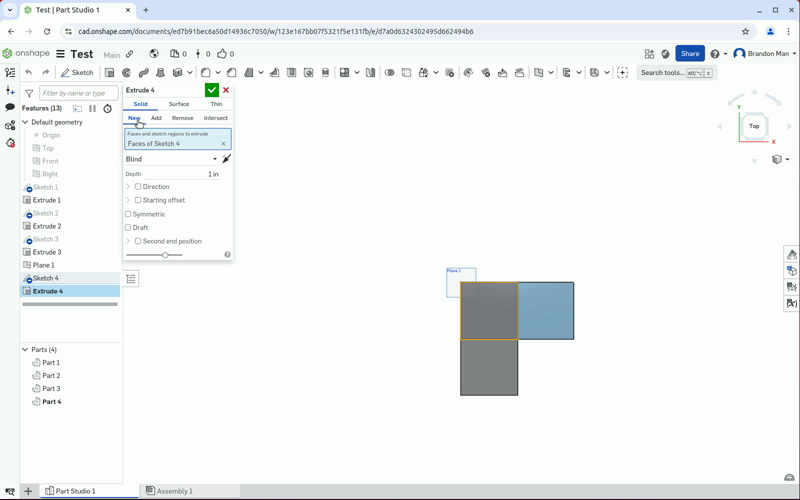
click(137, 120)
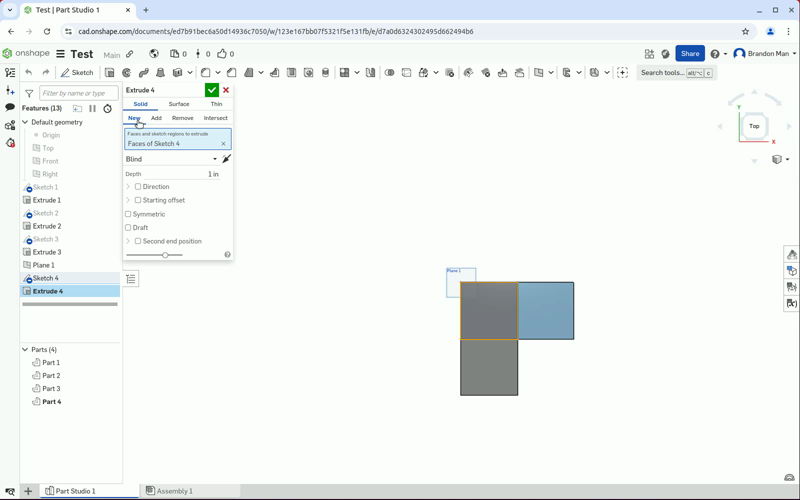
key(tab, 4)
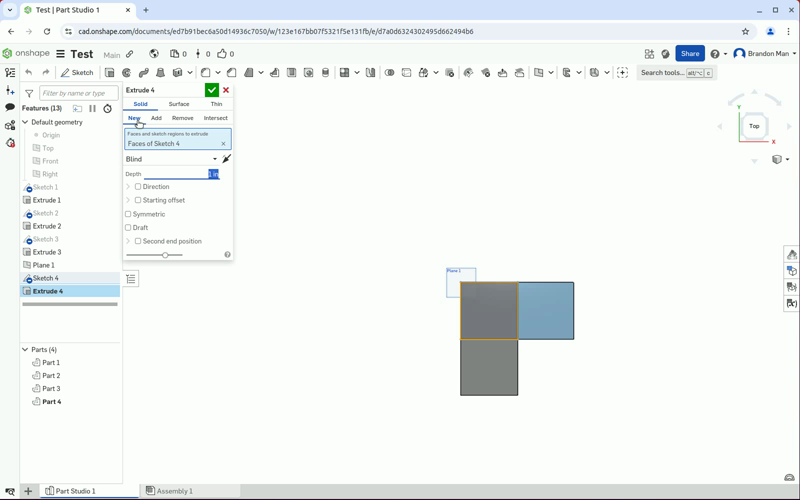
text(11.554)
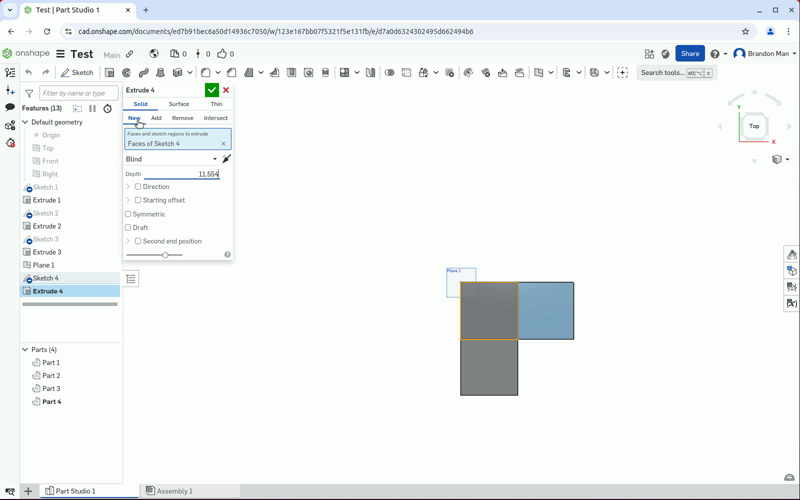
key(enter)
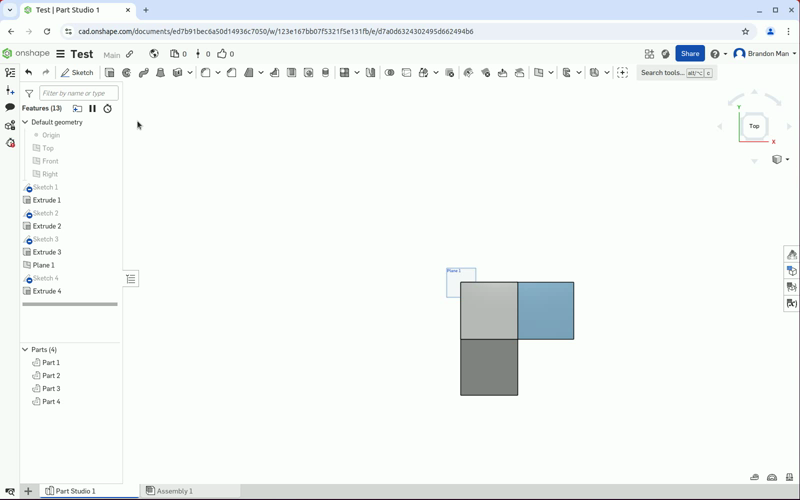
key(shift+h)
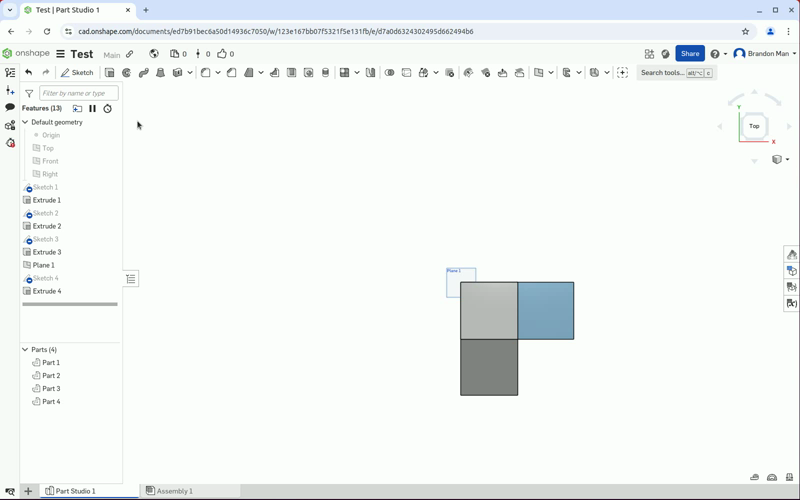
key(shift+h)
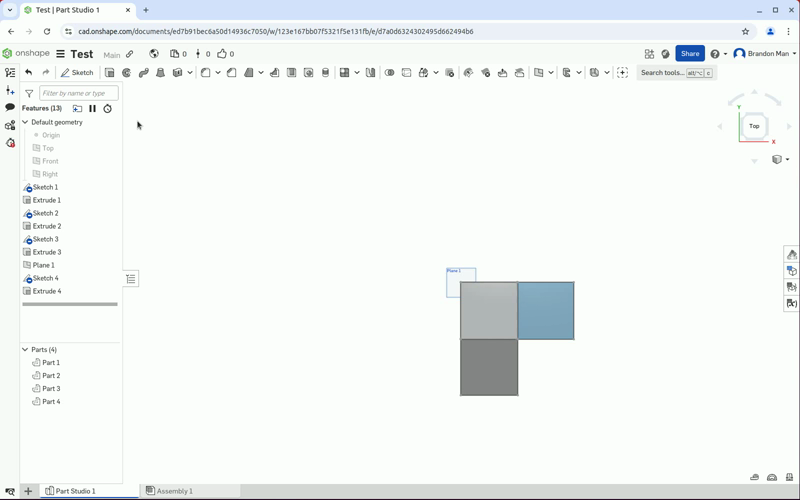
key(shift+7)
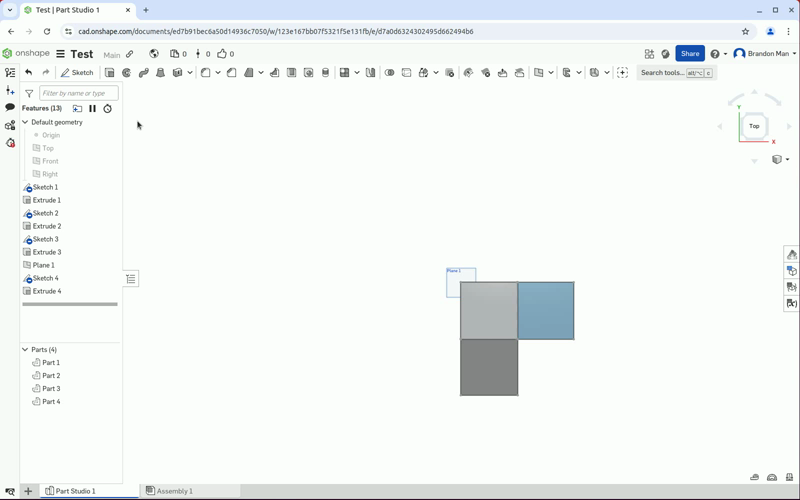
key(up, 3)
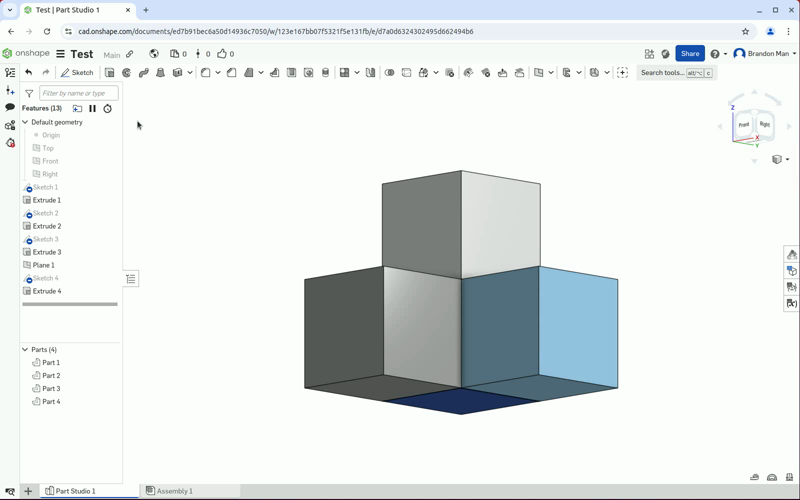
key(left, 3)
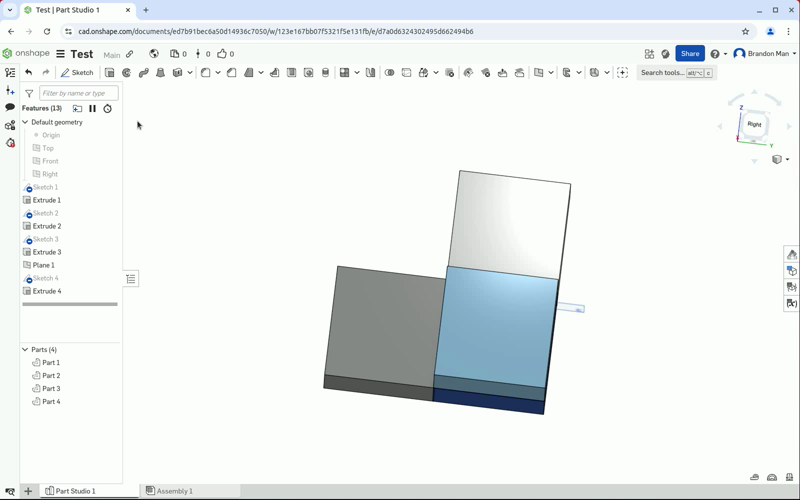
key(right, 3)
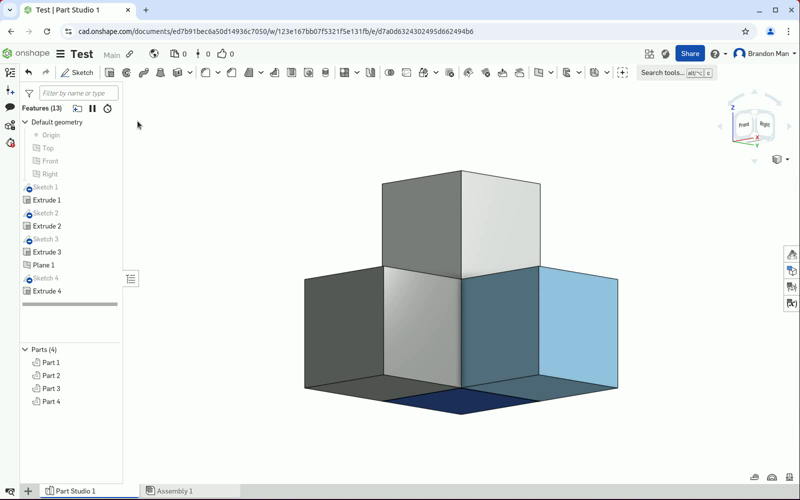
key(down, 3)
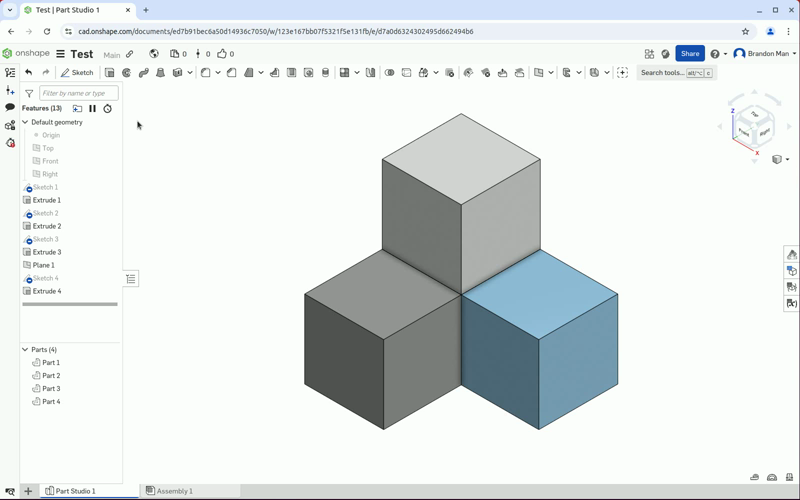
mouse_move(73, 189)
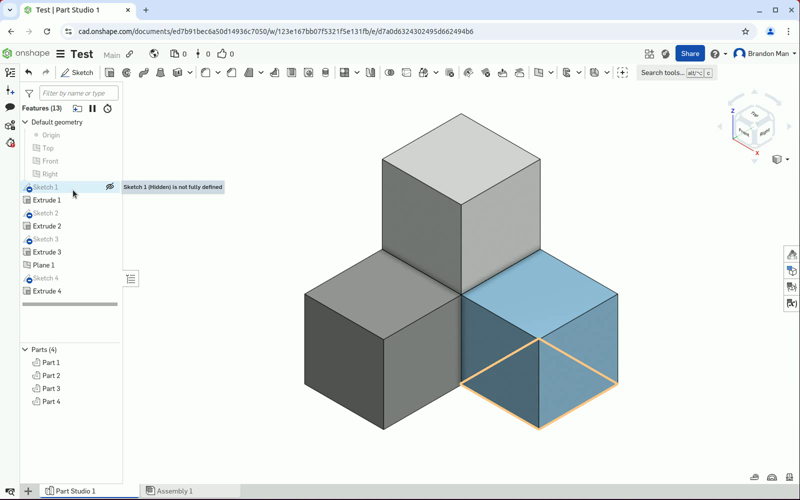
click(73, 189)